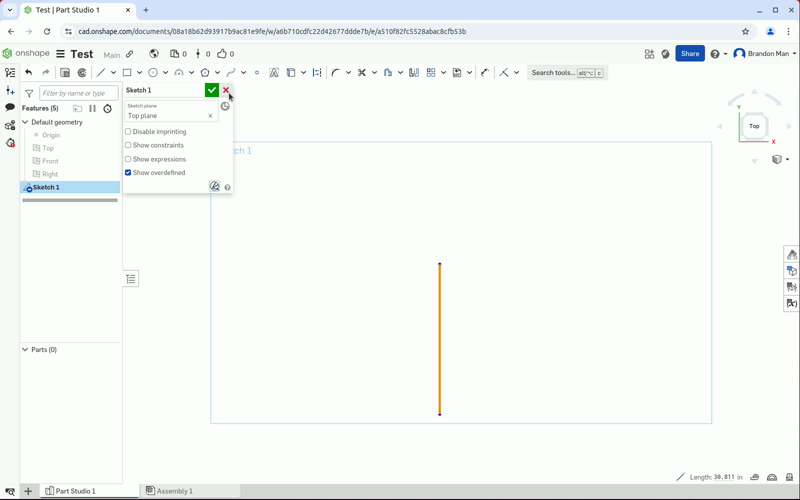
key(shift+h)
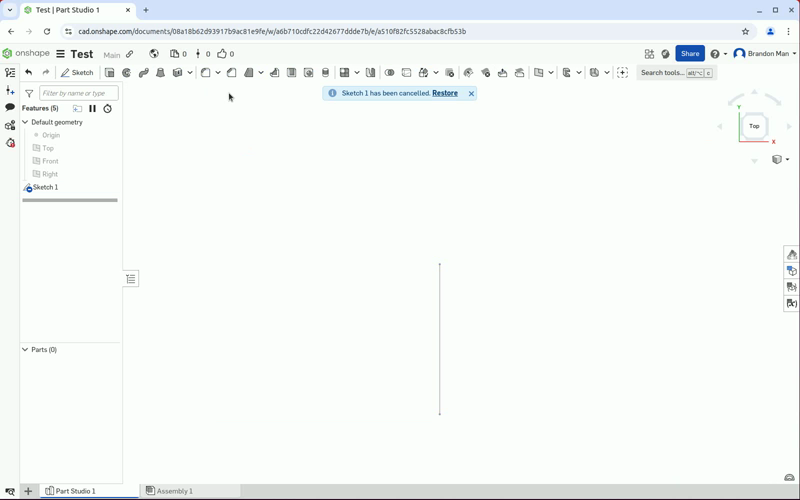
key(shift+s)
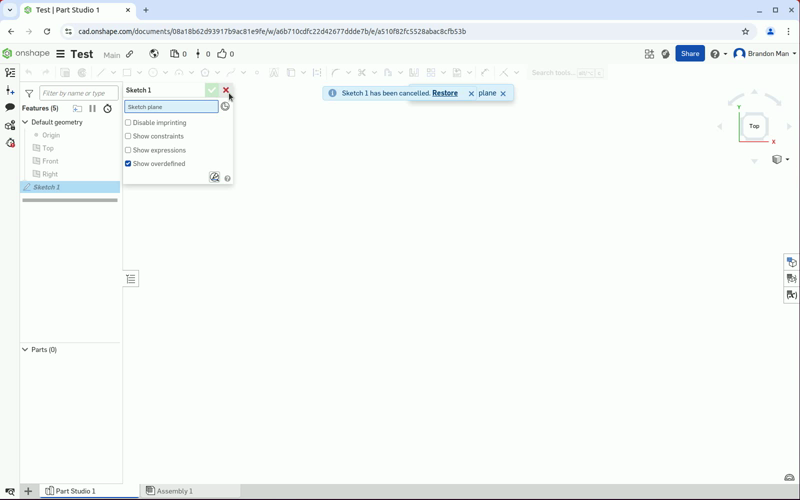
mouse_move(73, 150)
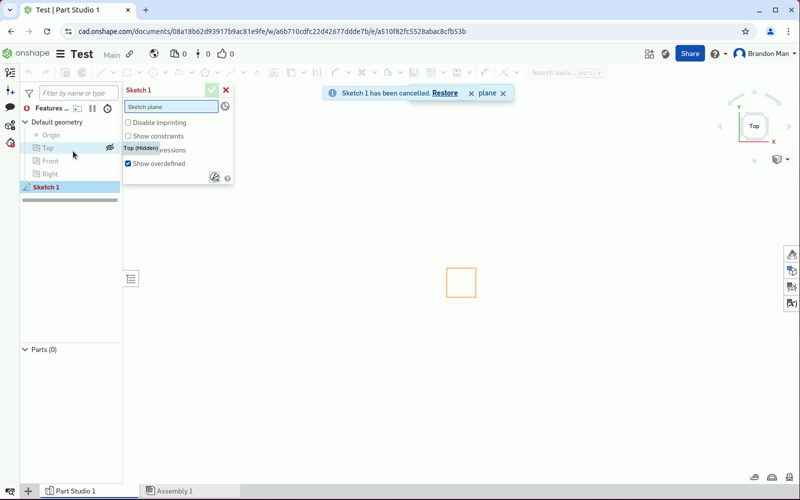
click(73, 150)
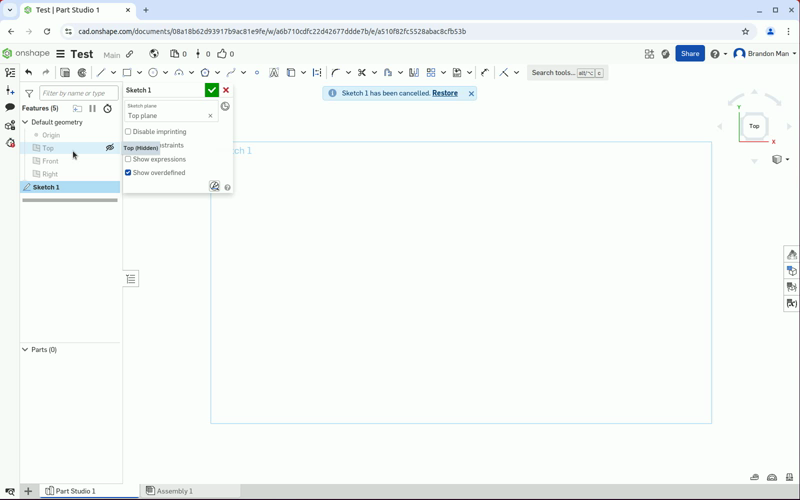
mouse_move(73, 352)
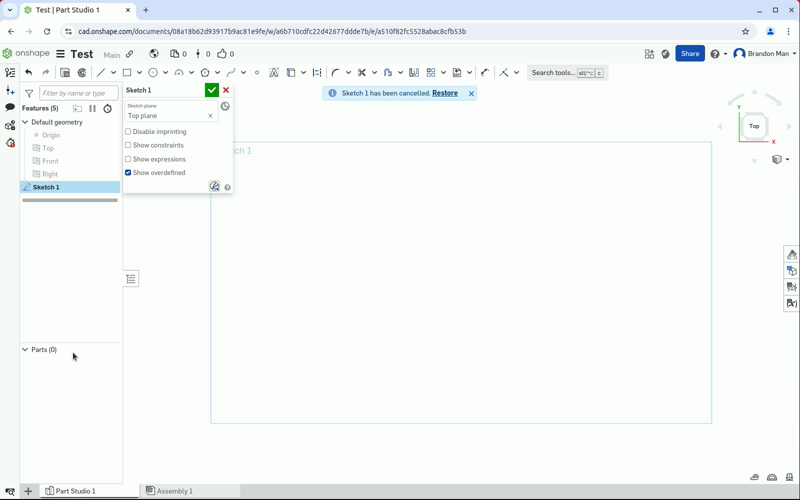
key(y)
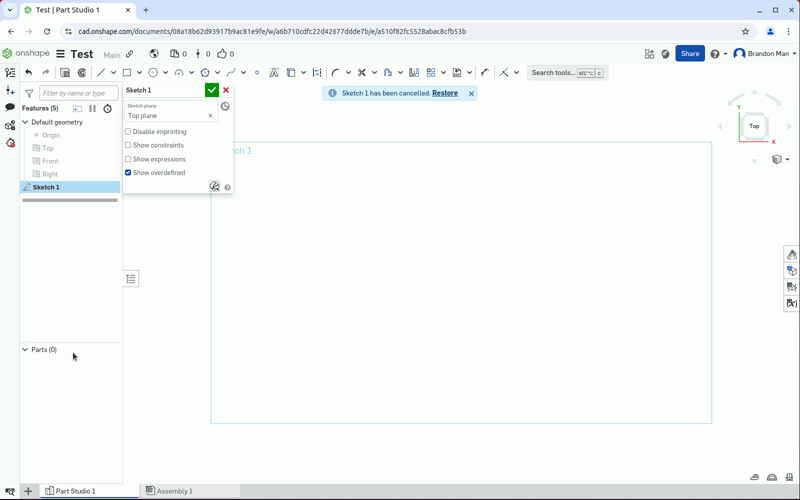
key(l)
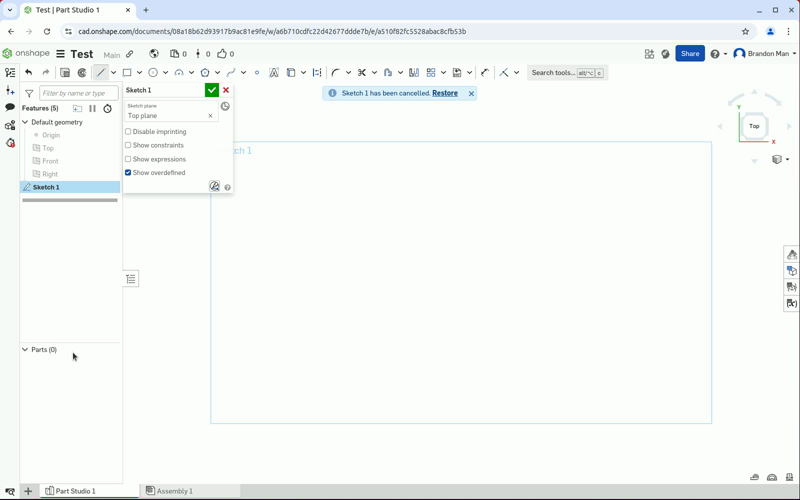
key_down(shift)
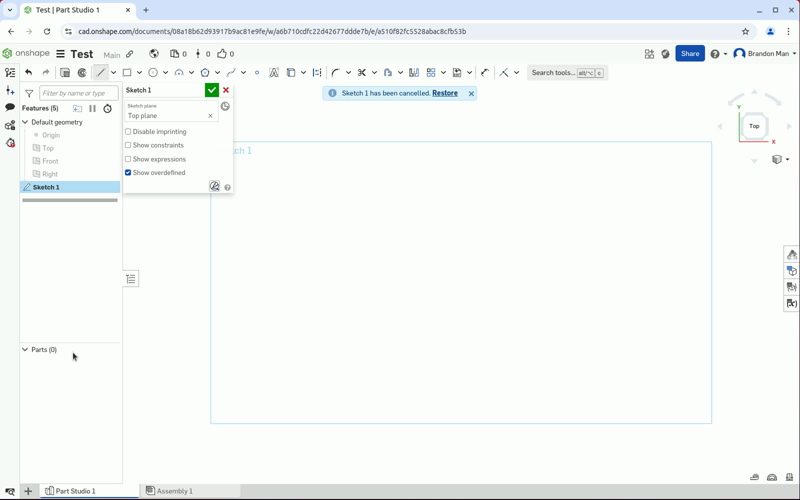
mouse_move(430, 300)
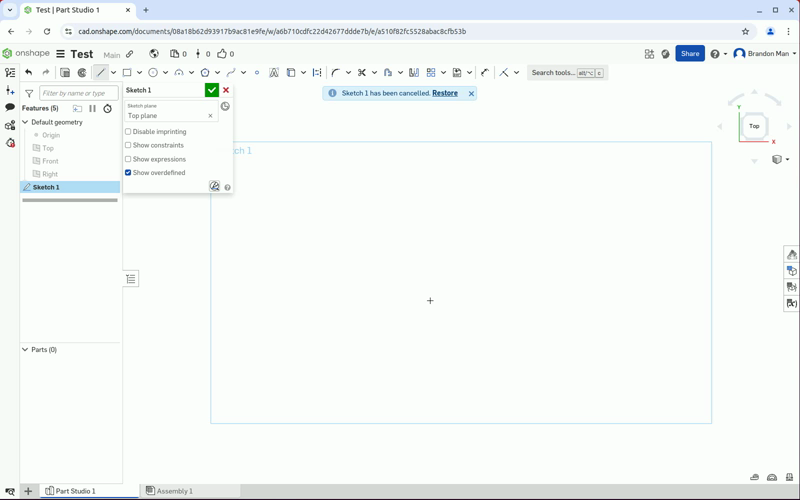
click(430, 300)
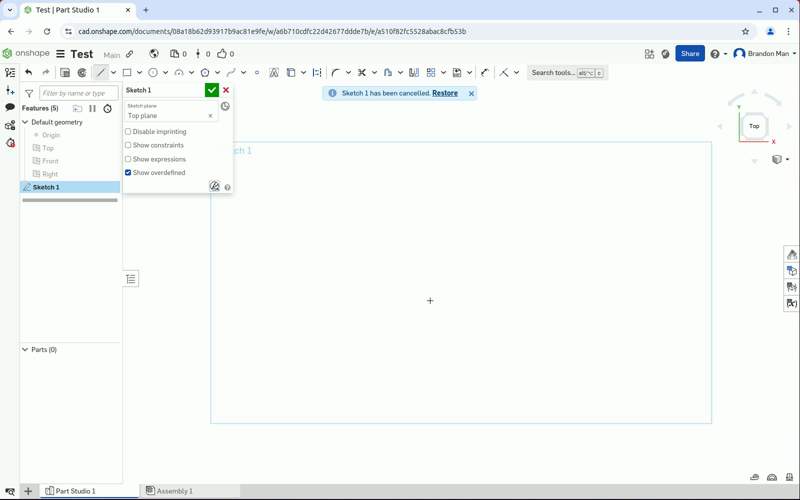
key_up(shift)
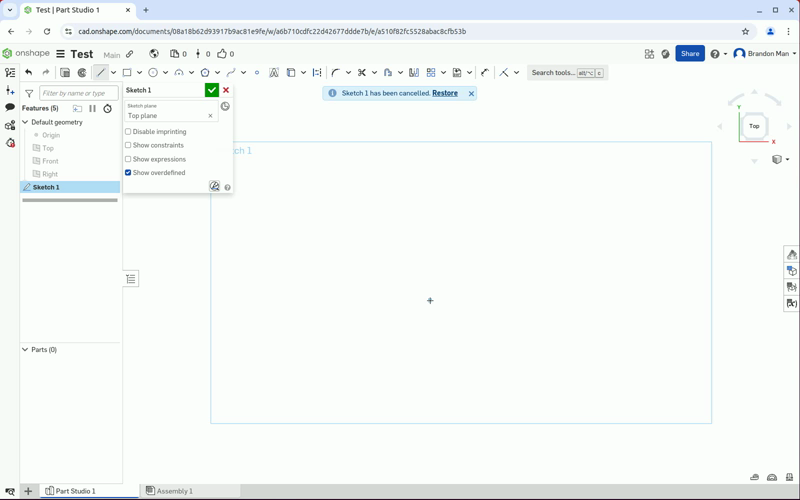
key_down(shift)
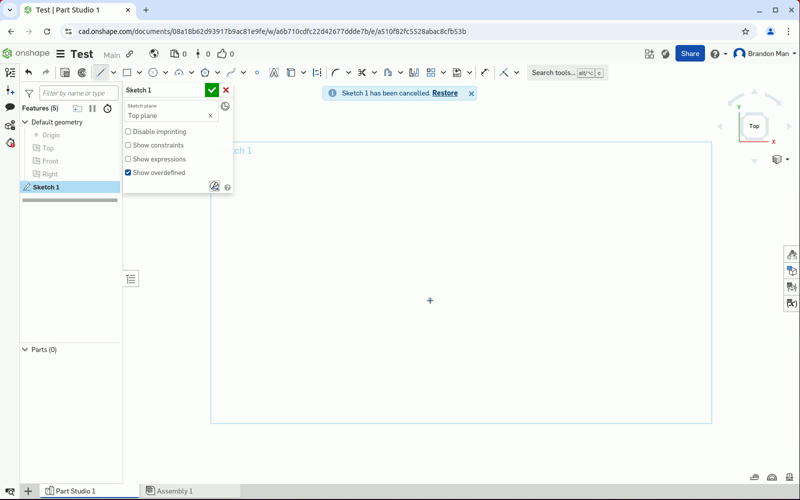
mouse_move(515, 300)
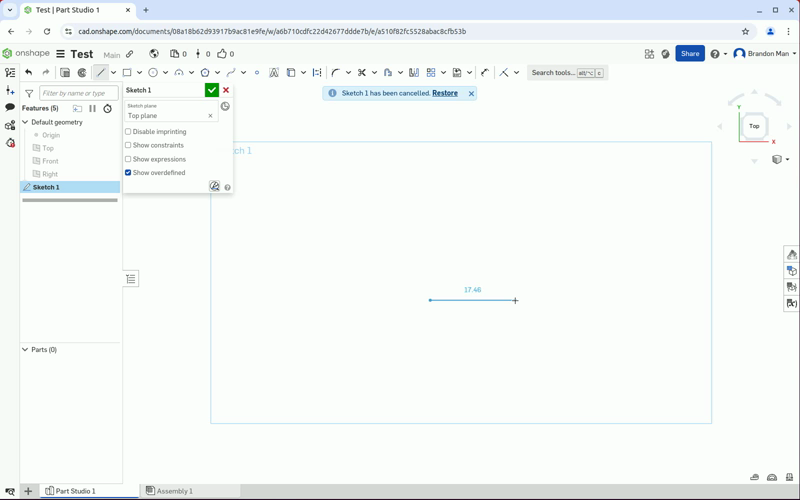
click(515, 300)
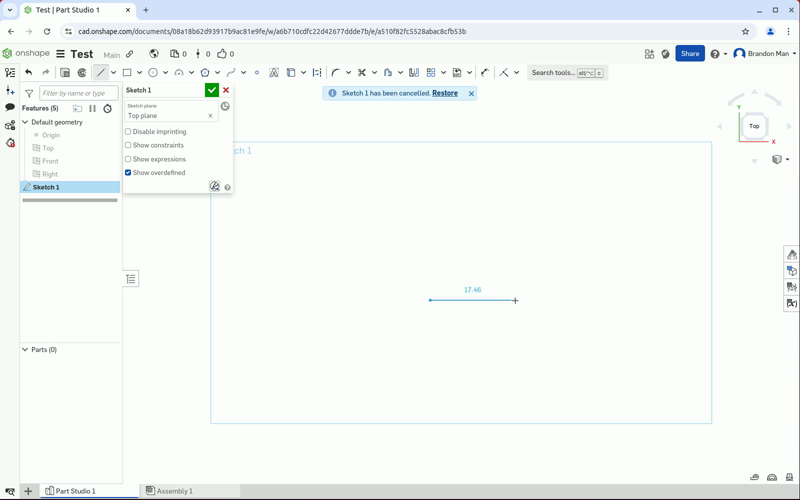
key_up(shift)
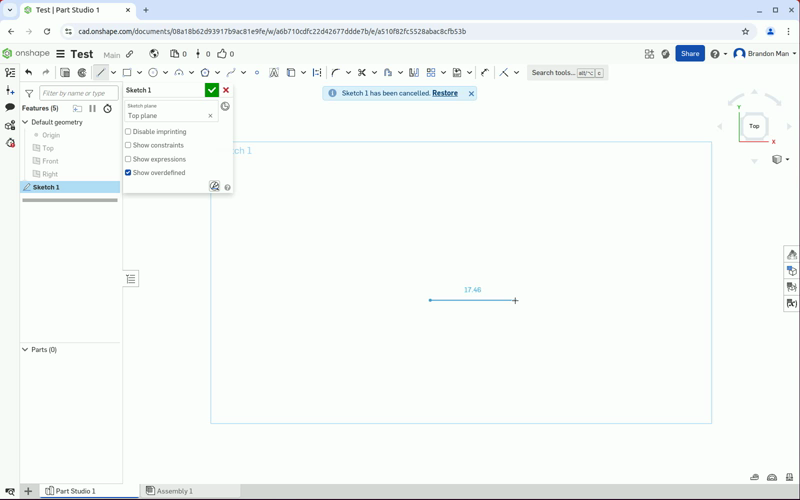
key_down(shift)
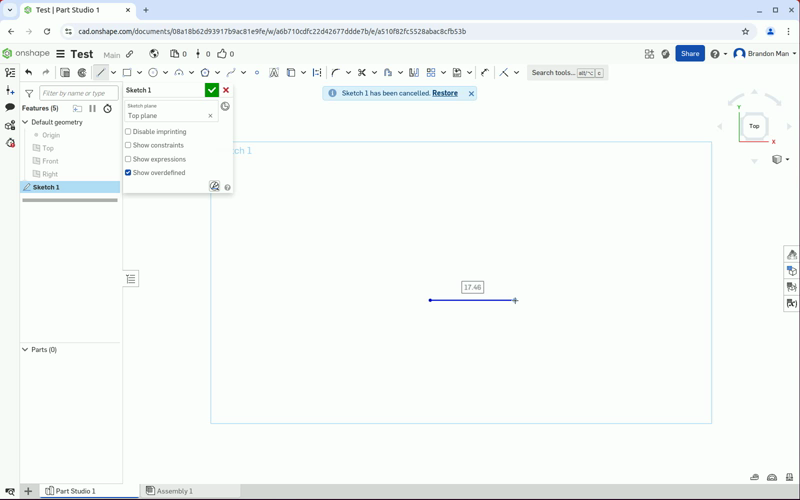
mouse_move(545, 300)
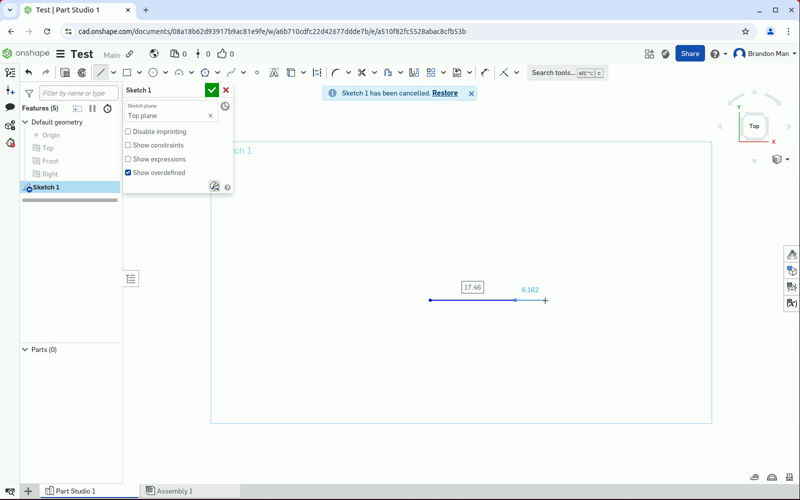
mouse_move(515, 264)
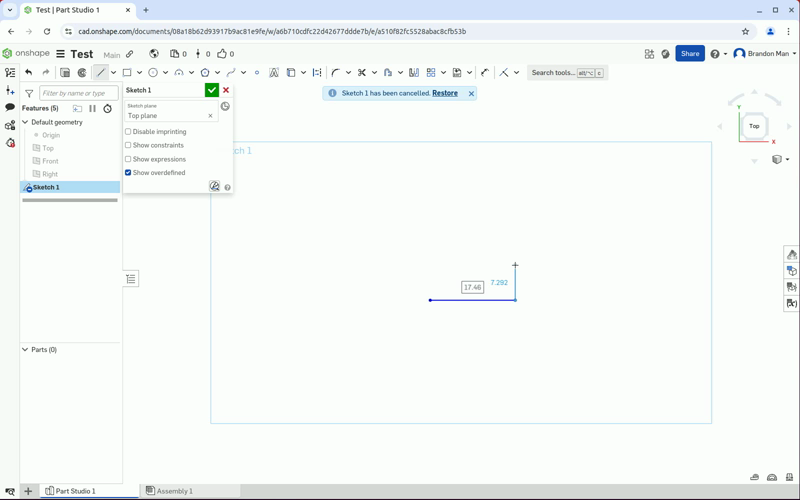
click(515, 264)
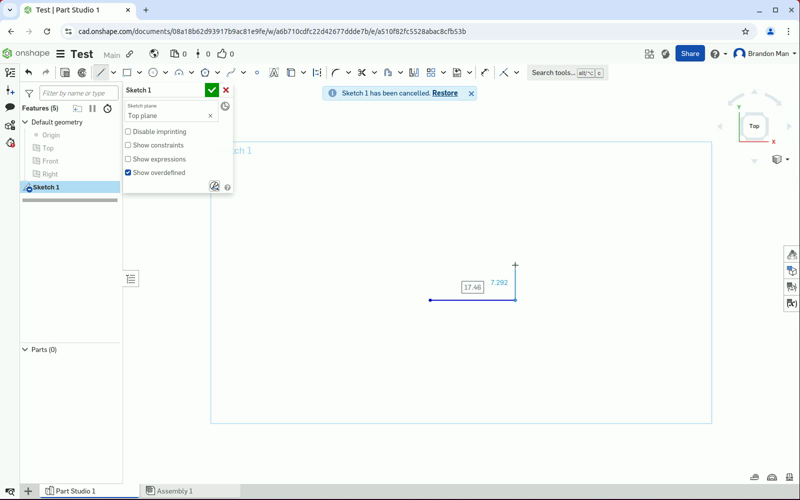
key_up(shift)
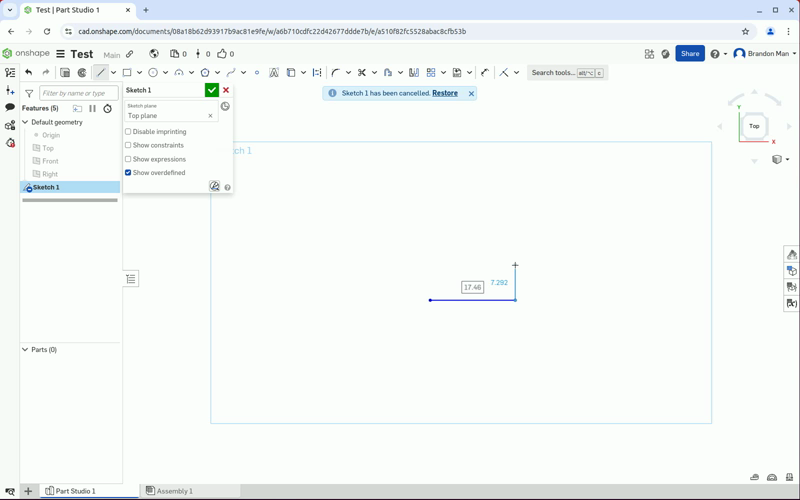
key_down(shift)
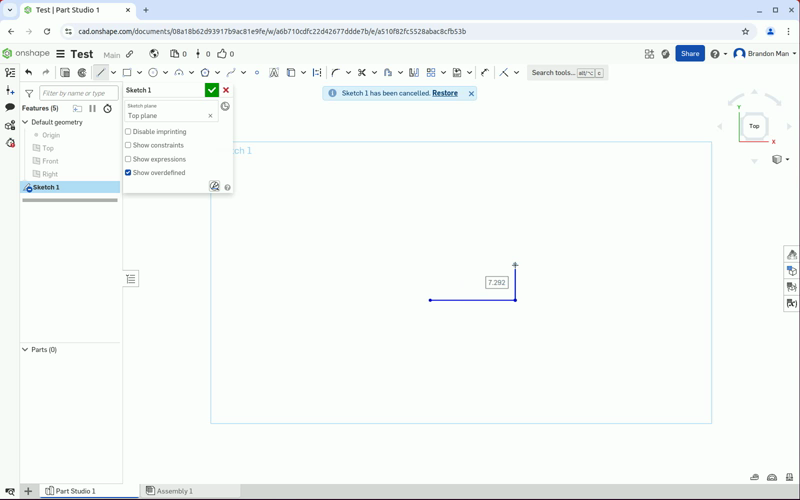
mouse_move(430, 264)
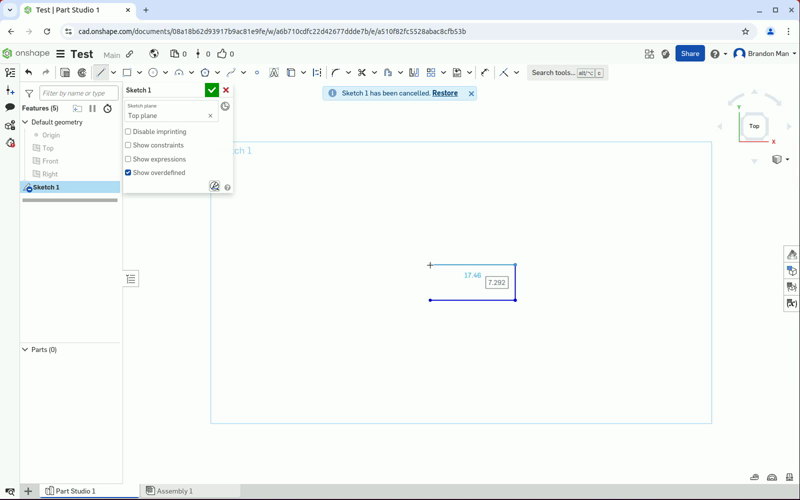
click(430, 264)
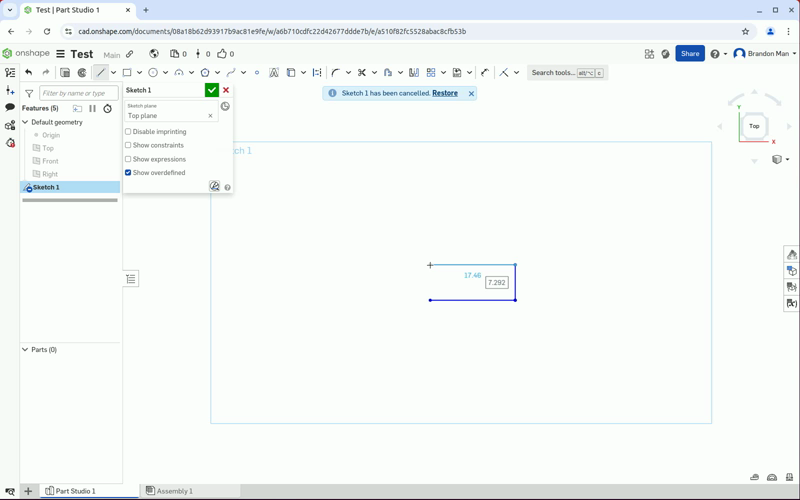
key_up(shift)
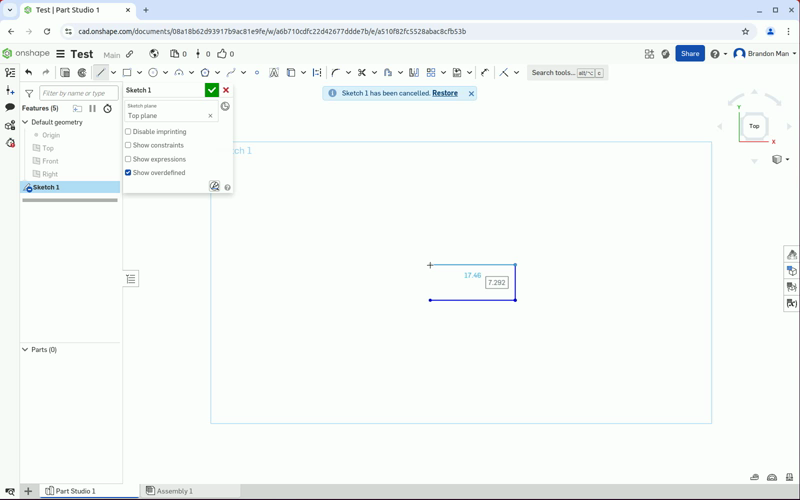
mouse_move(460, 264)
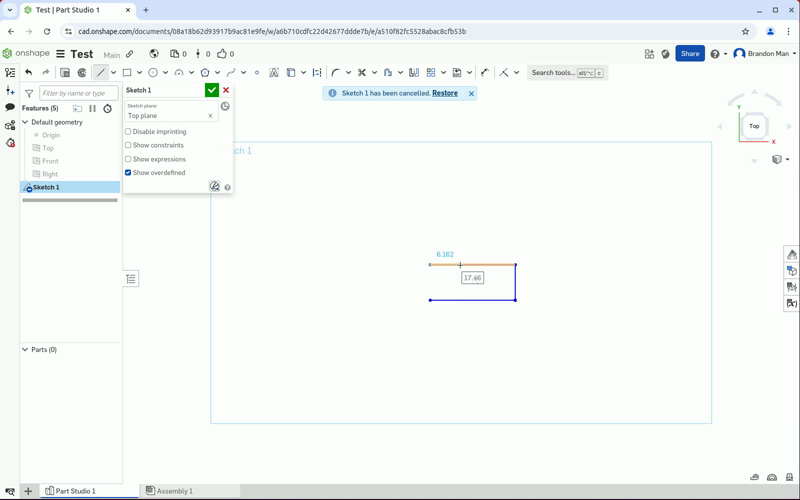
key_down(shift)
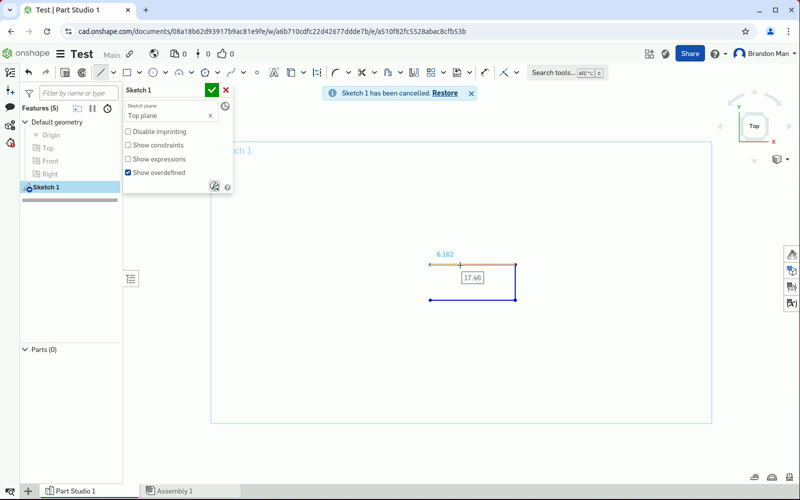
mouse_move(430, 300)
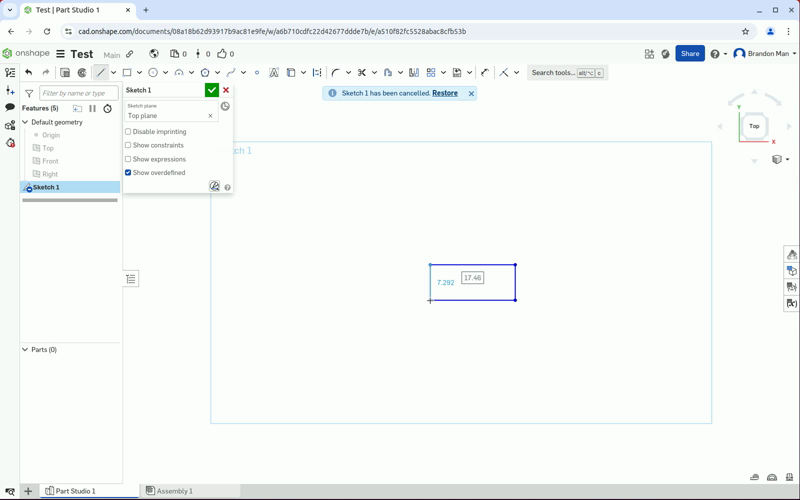
key_up(shift)
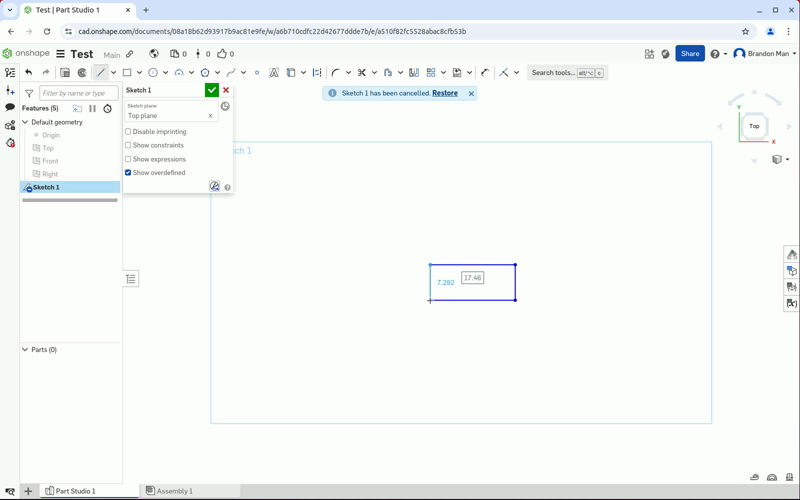
click(430, 300)
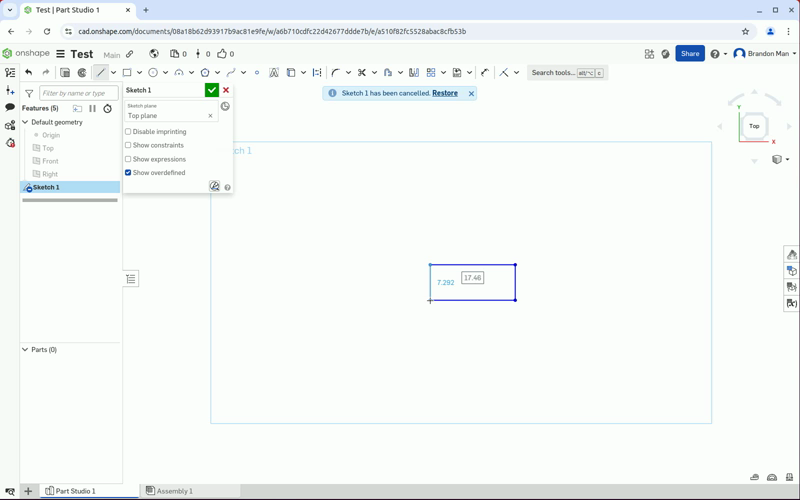
key(esc)
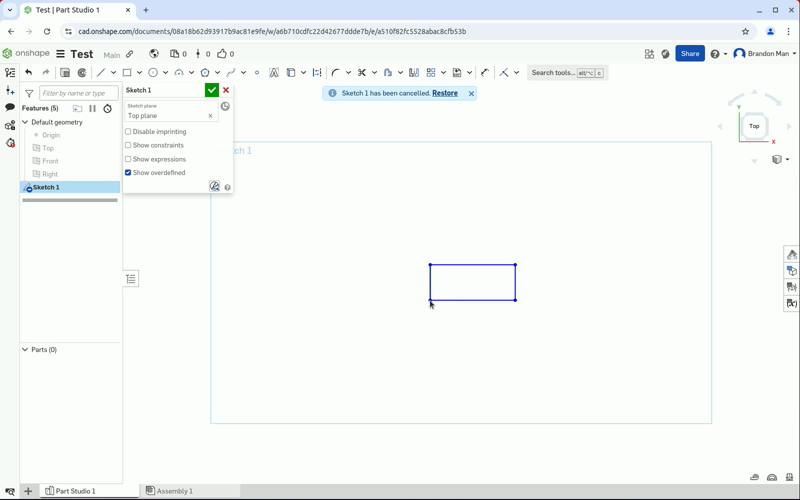
mouse_move(508, 290)
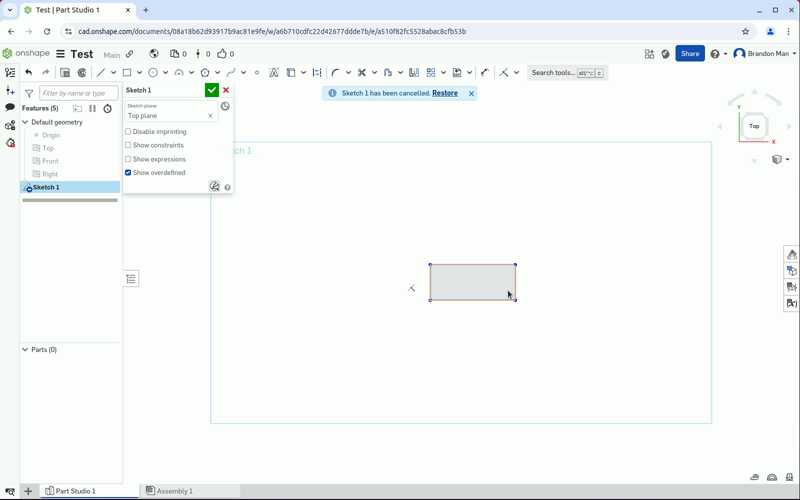
click(508, 290)
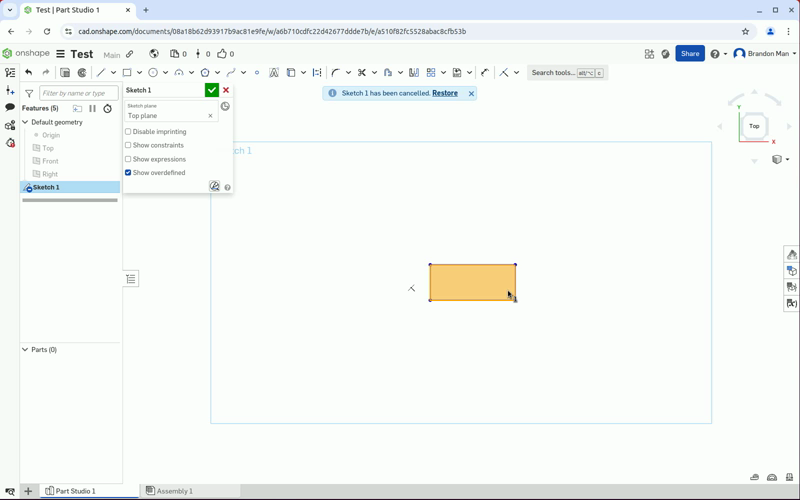
mouse_move(73, 352)
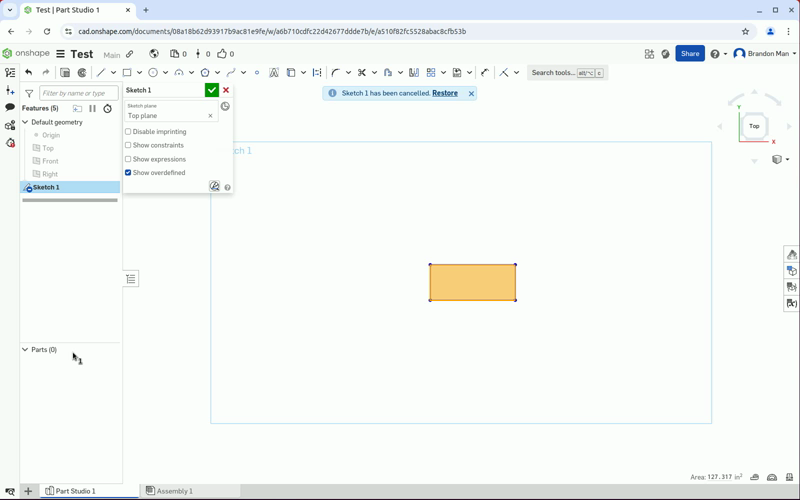
key(shift+y)
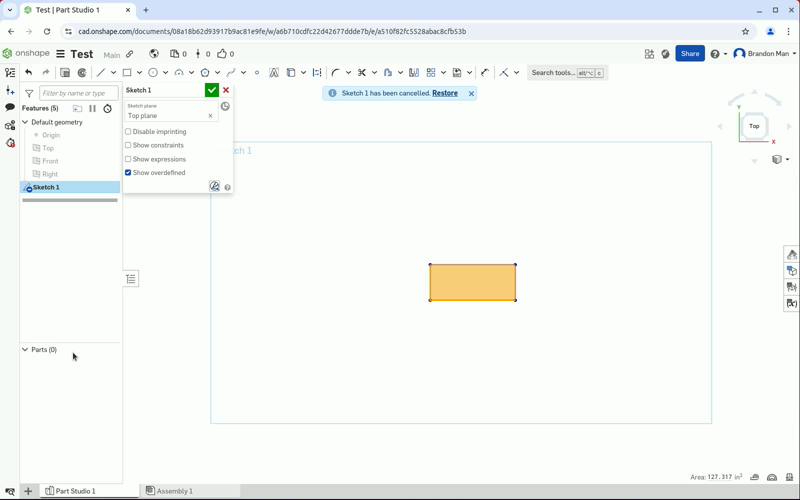
key(shift+e)
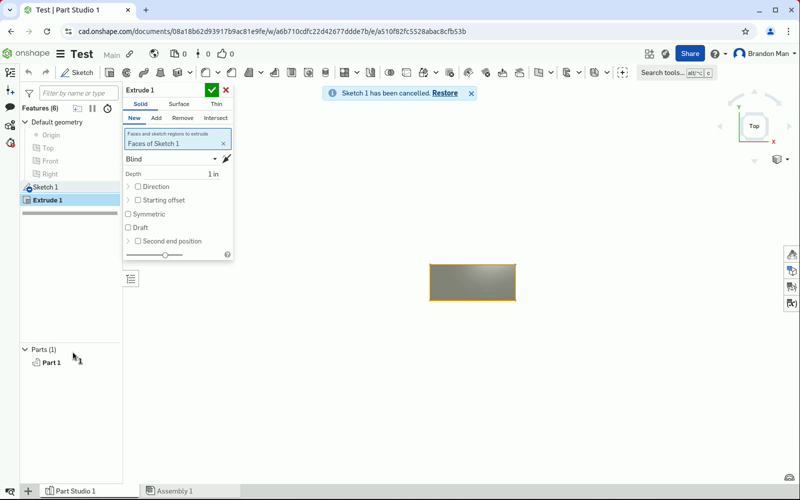
mouse_move(143, 106)
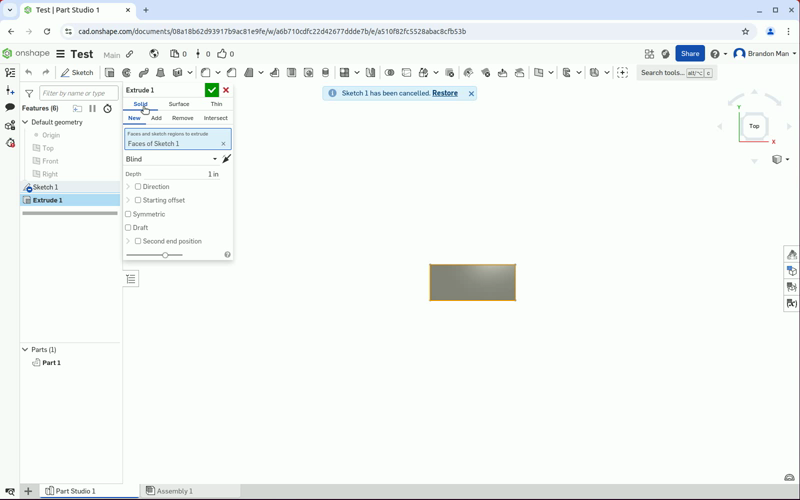
click(143, 106)
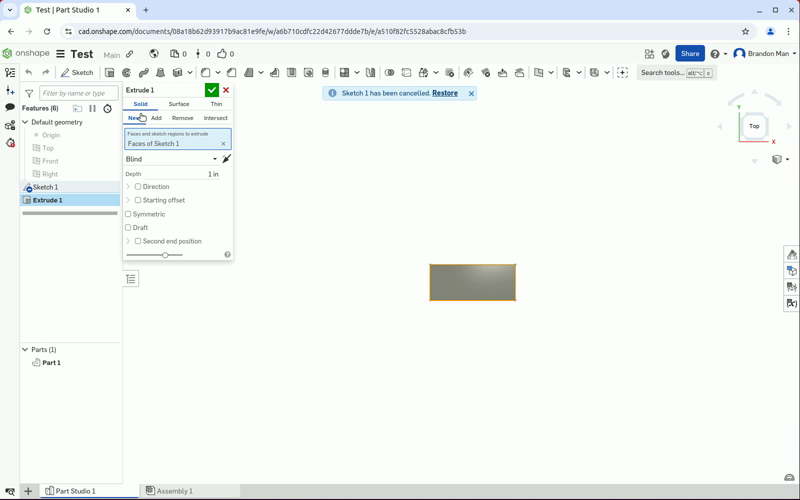
mouse_move(137, 120)
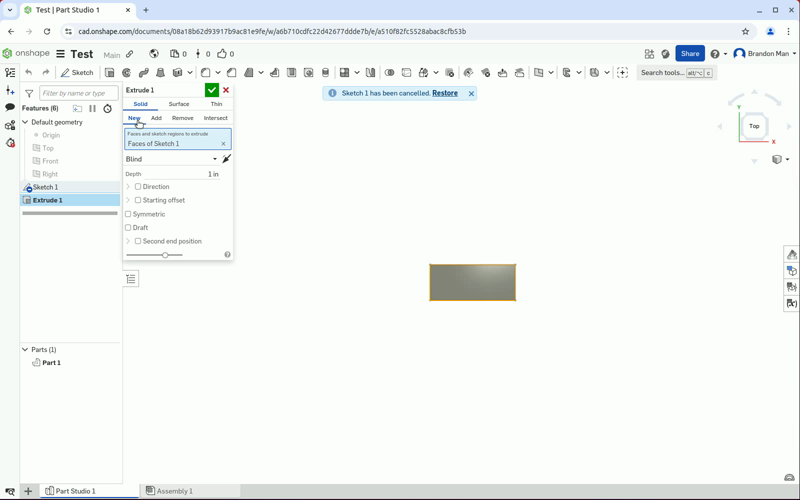
click(137, 120)
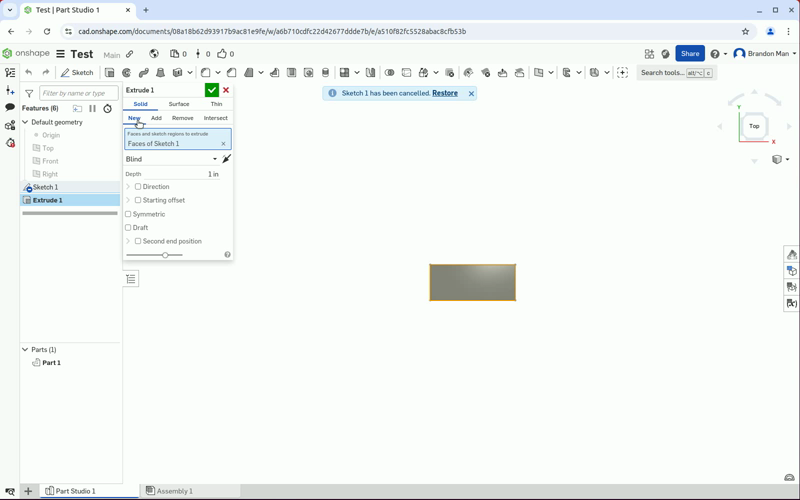
key(tab, 4)
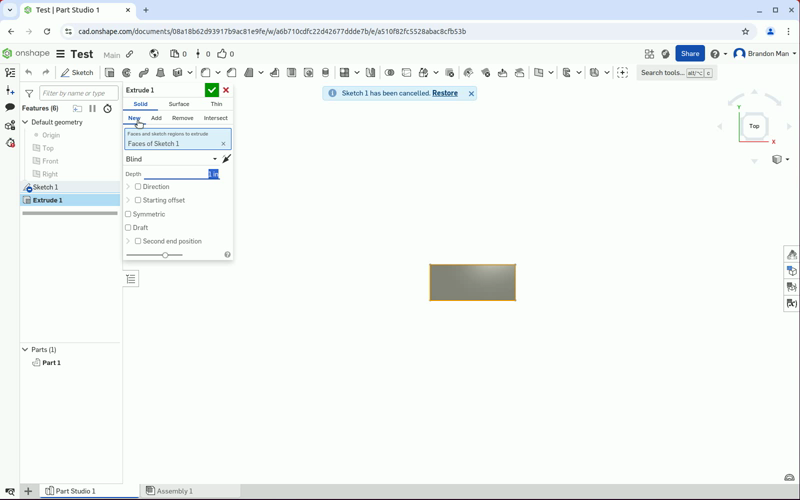
text(23.108)
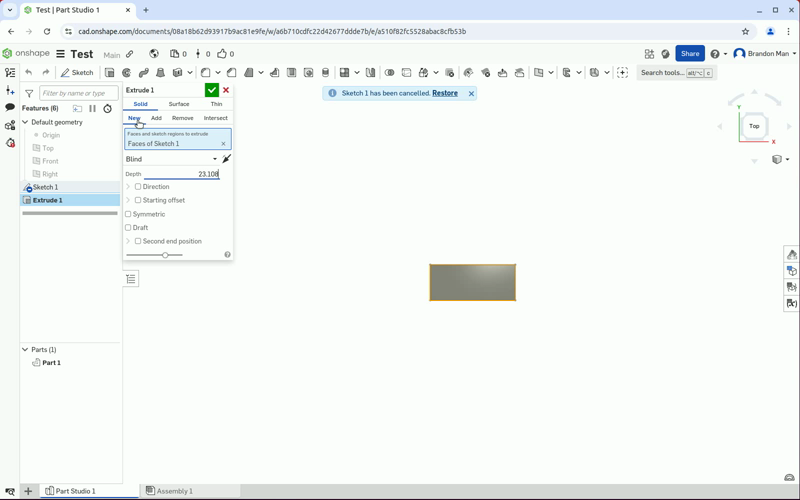
key(enter)
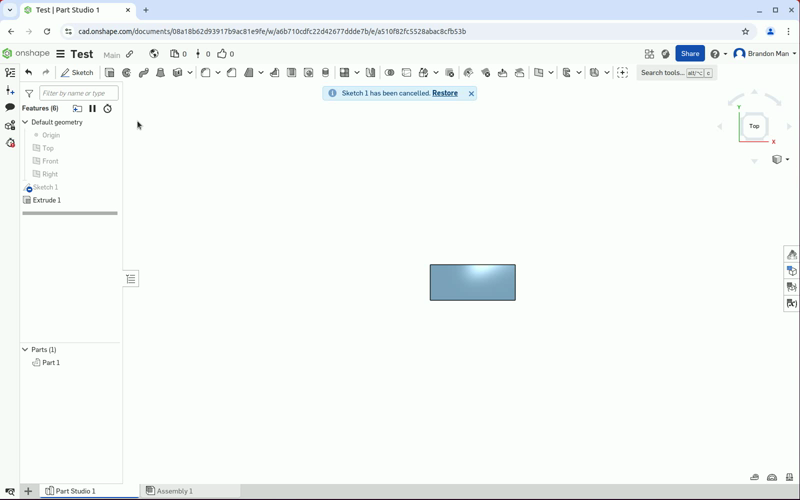
key(shift+h)
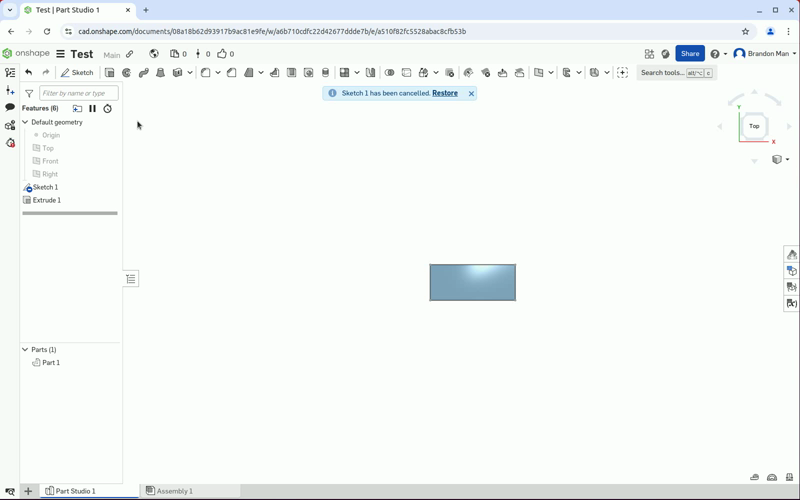
key(shift+h)
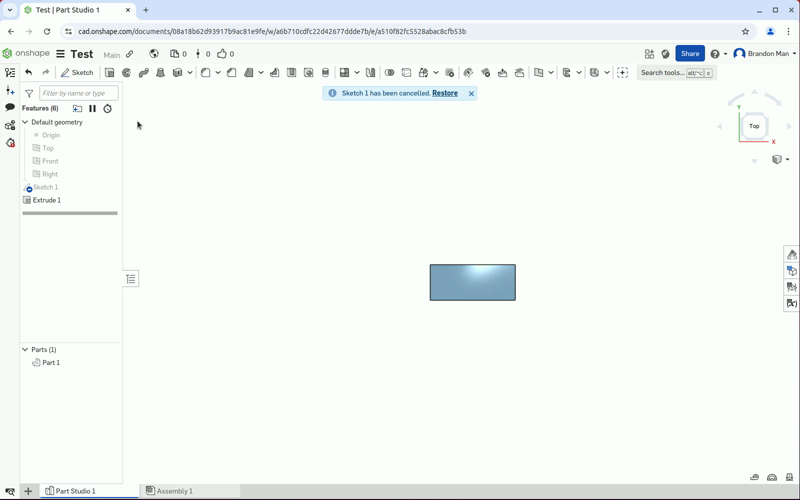
mouse_move(73, 189)
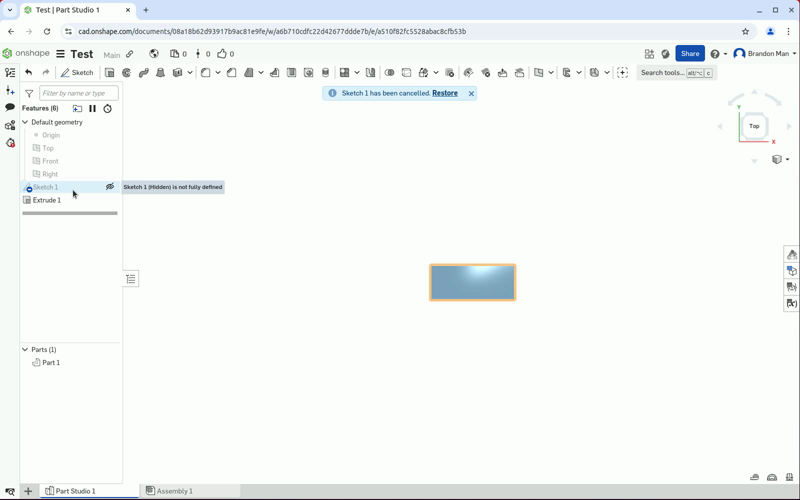
click(73, 189)
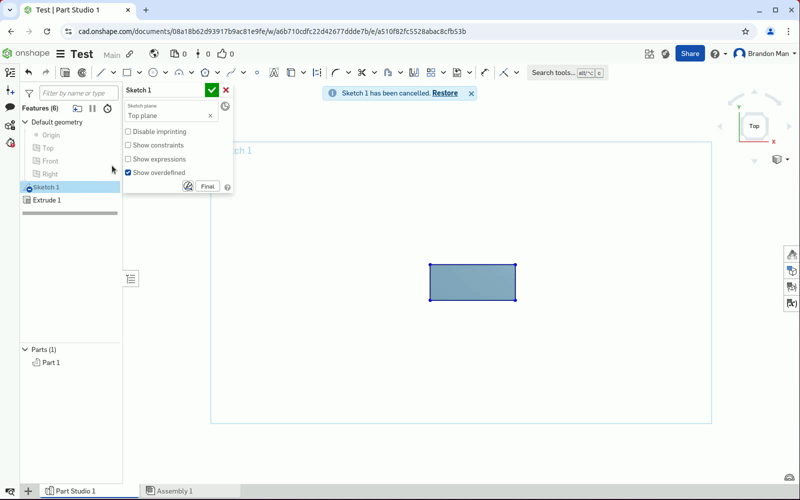
mouse_move(229, 92)
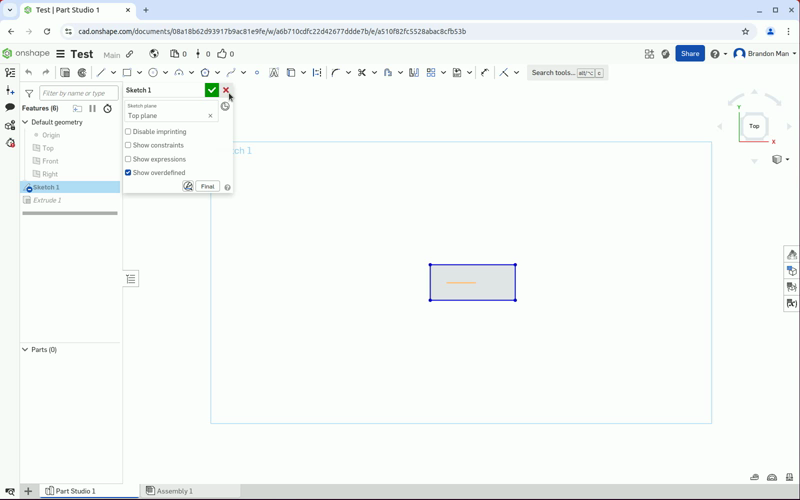
click(229, 92)
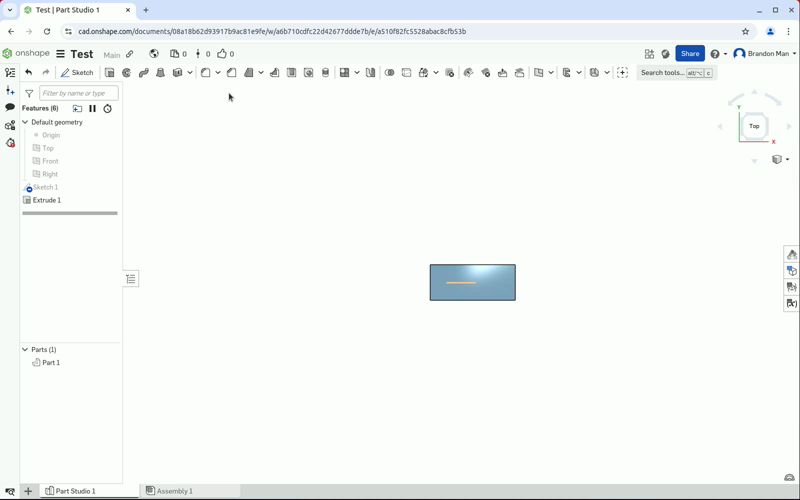
mouse_move(73, 352)
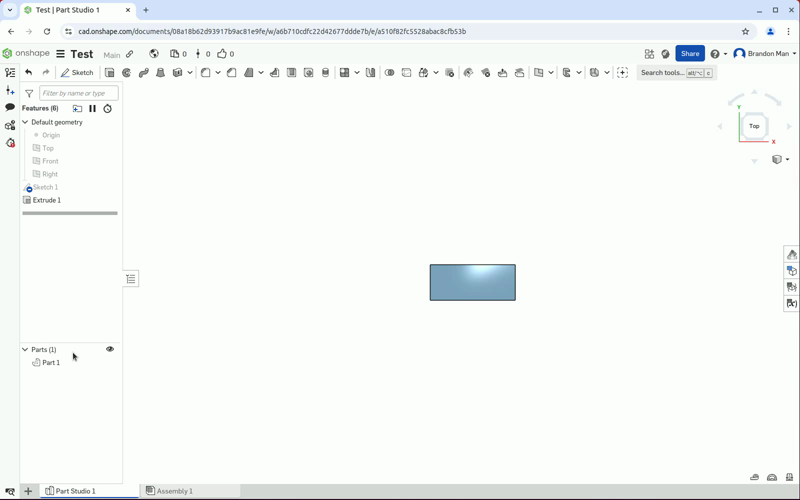
key(y)
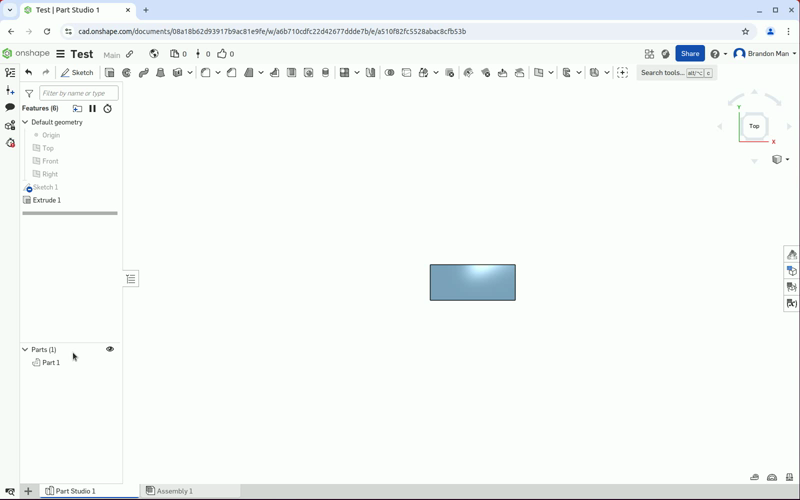
key(shift+p)
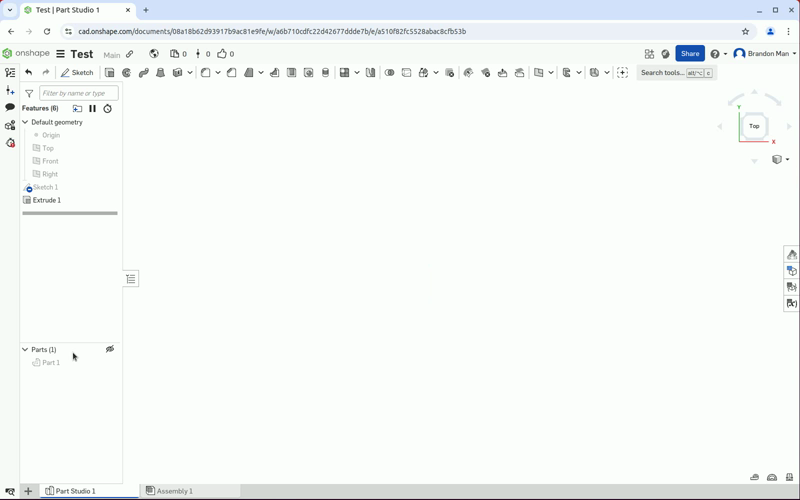
key(space)
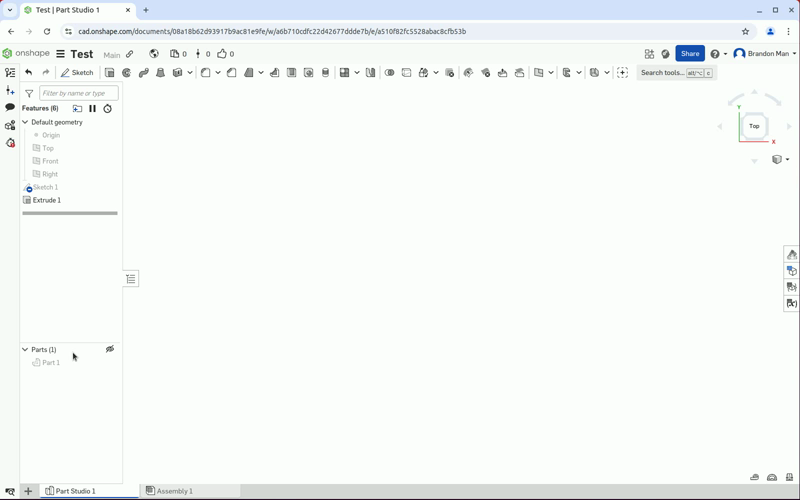
key_down(shift)
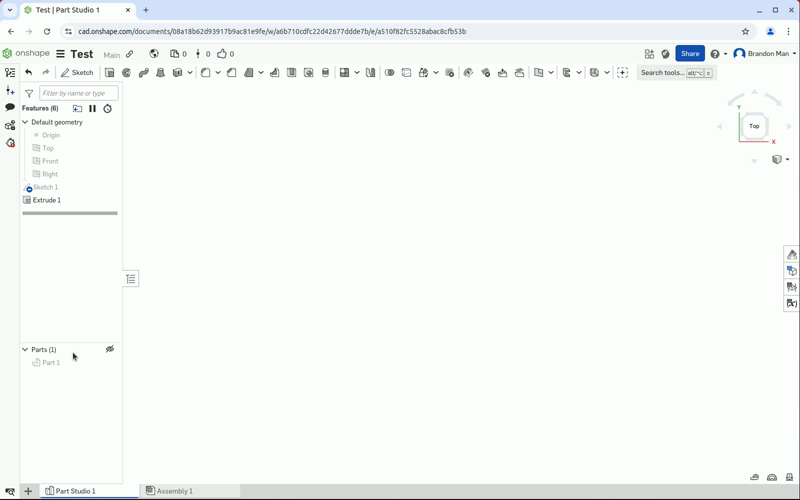
key(up)
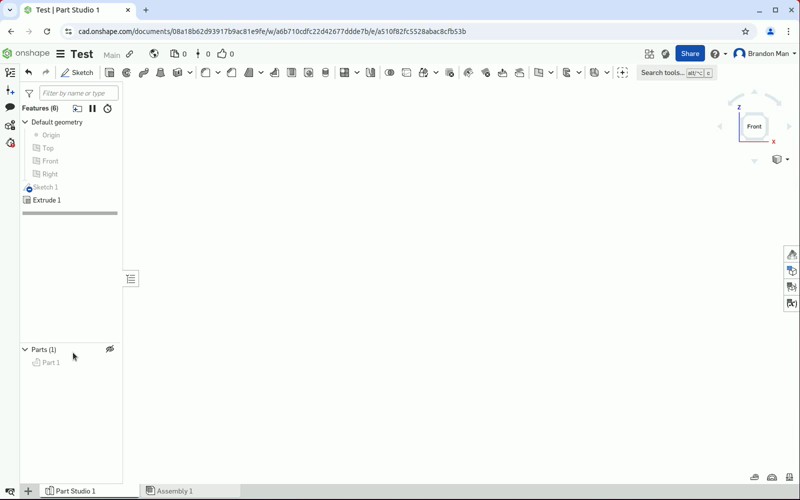
key_up(shift)
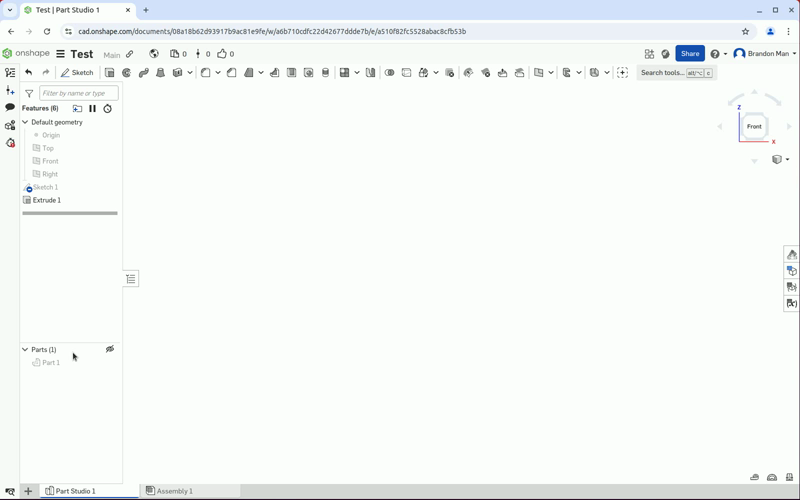
mouse_move(73, 352)
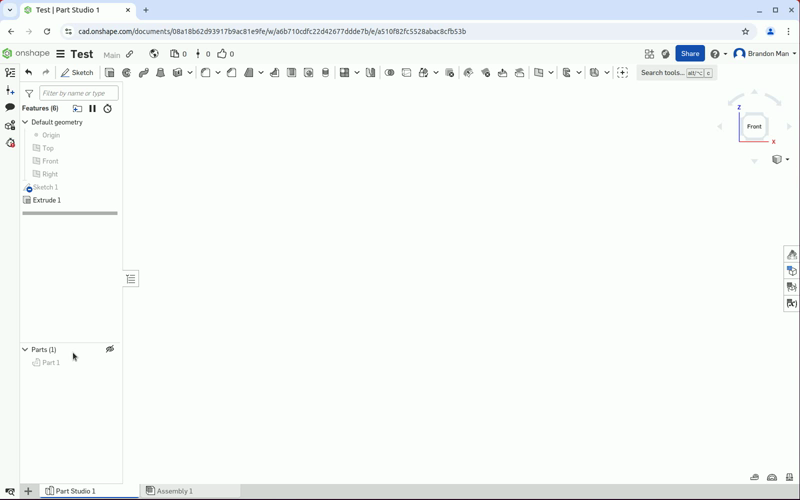
key(shift+y)
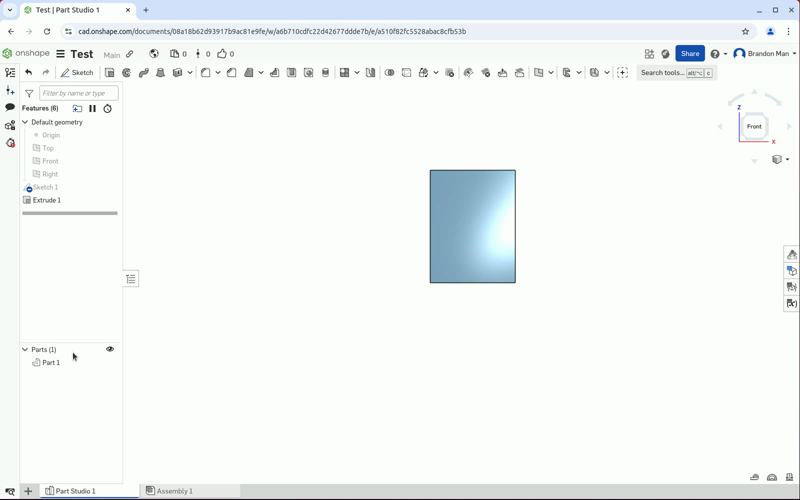
mouse_move(541, 75)
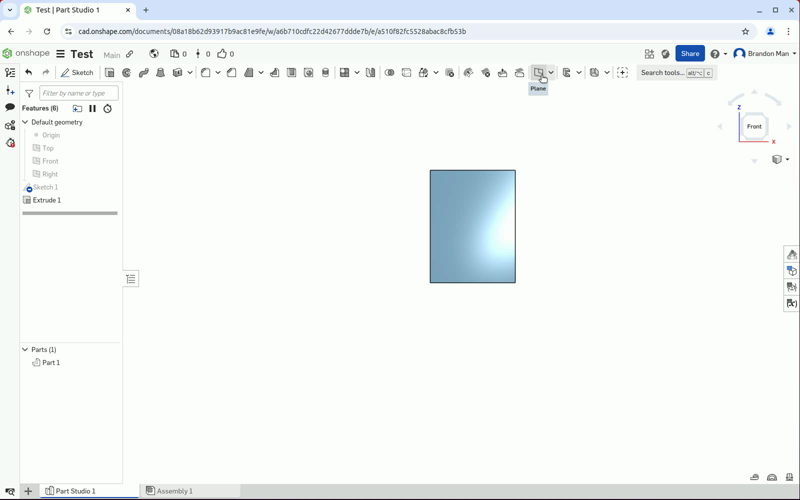
click(541, 75)
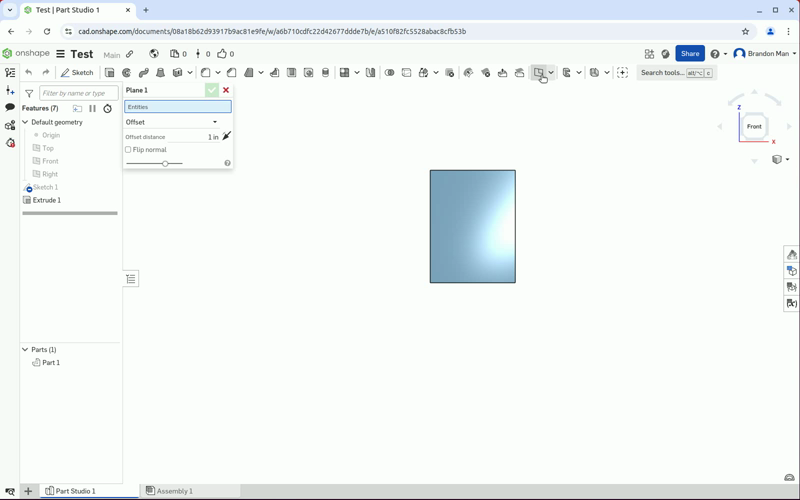
mouse_move(73, 163)
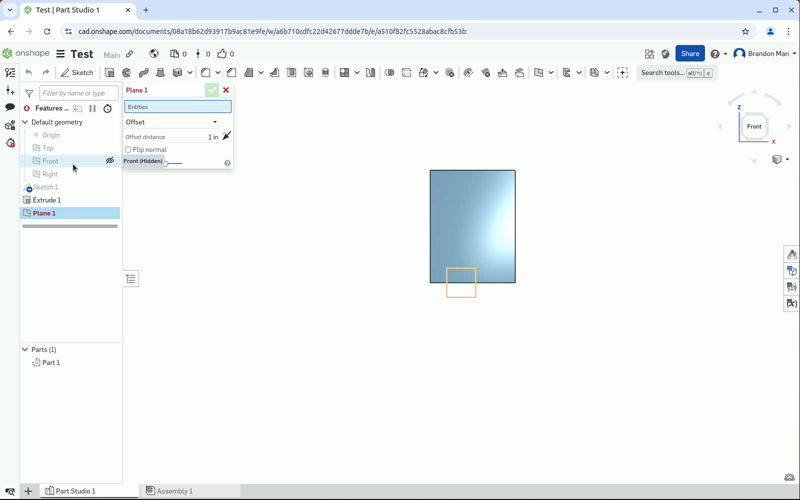
click(73, 163)
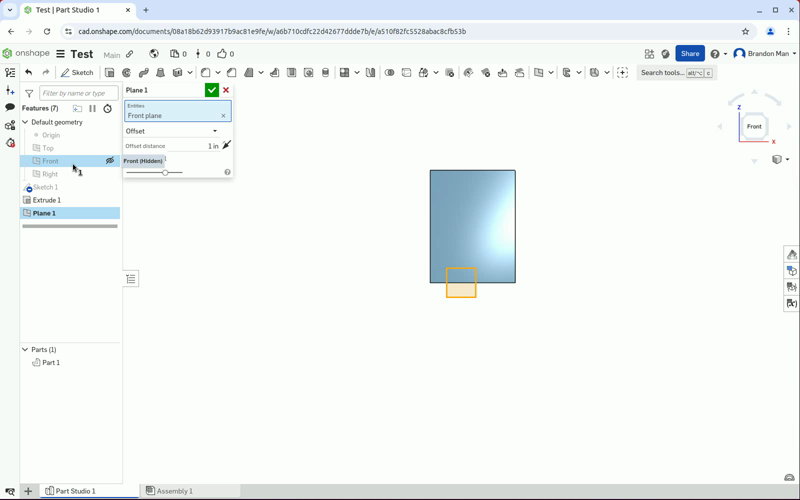
key(tab, 2)
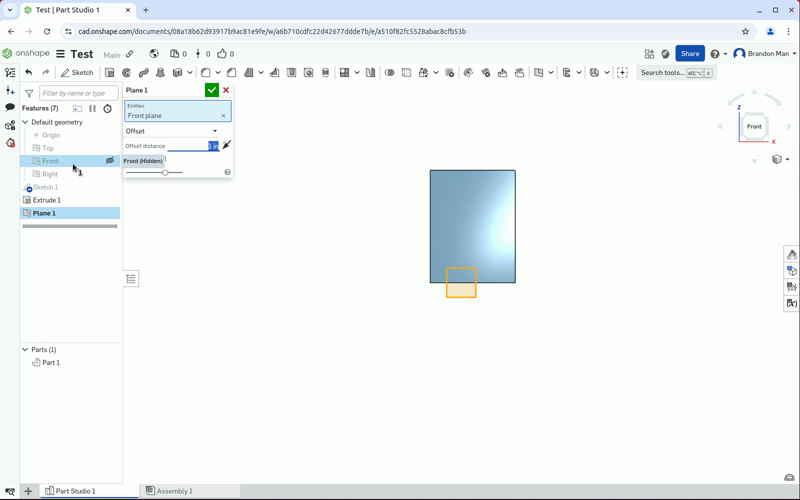
text(3.605)
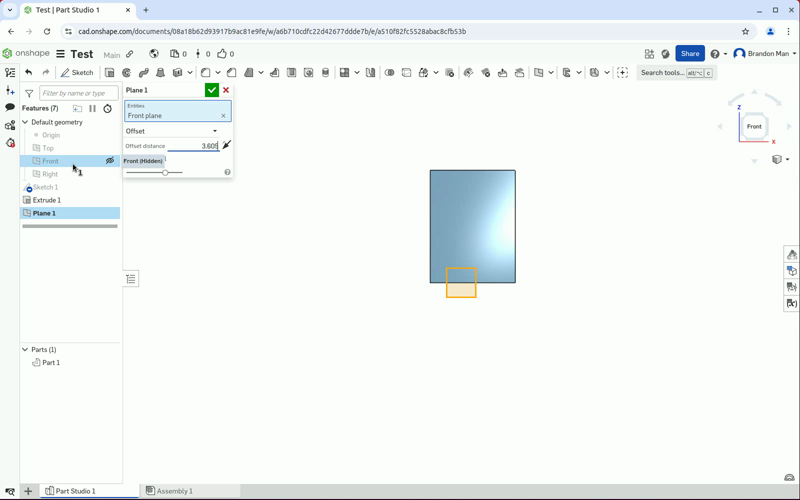
key(enter, 2)
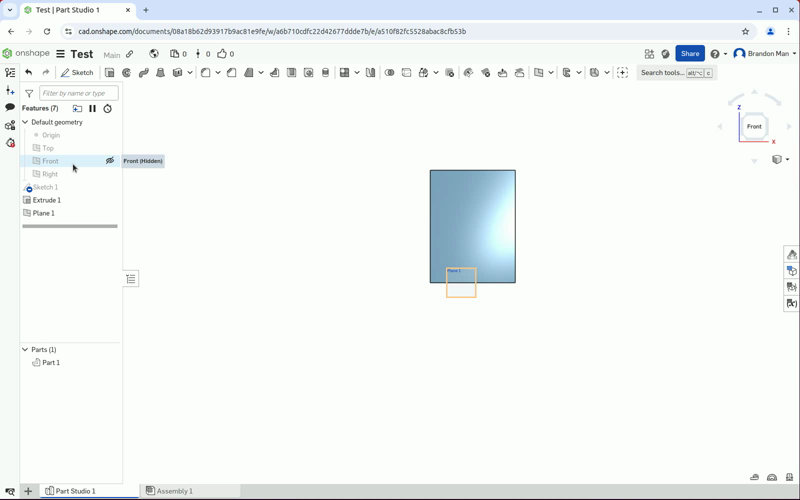
key(shift+s)
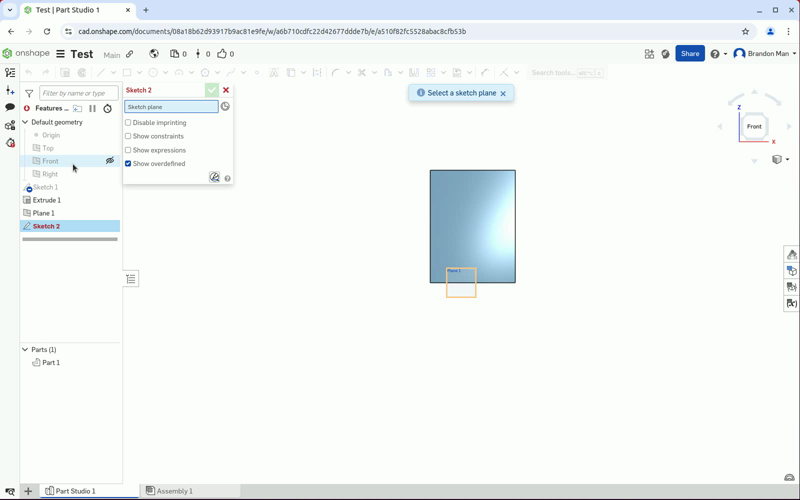
mouse_move(73, 215)
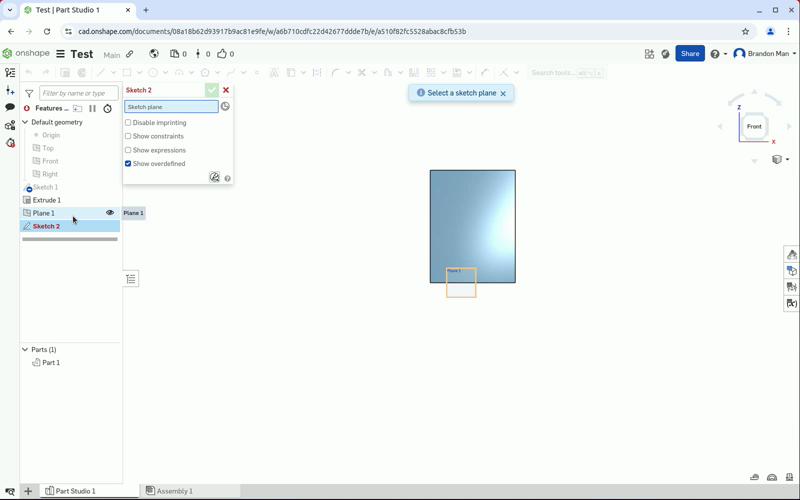
click(73, 215)
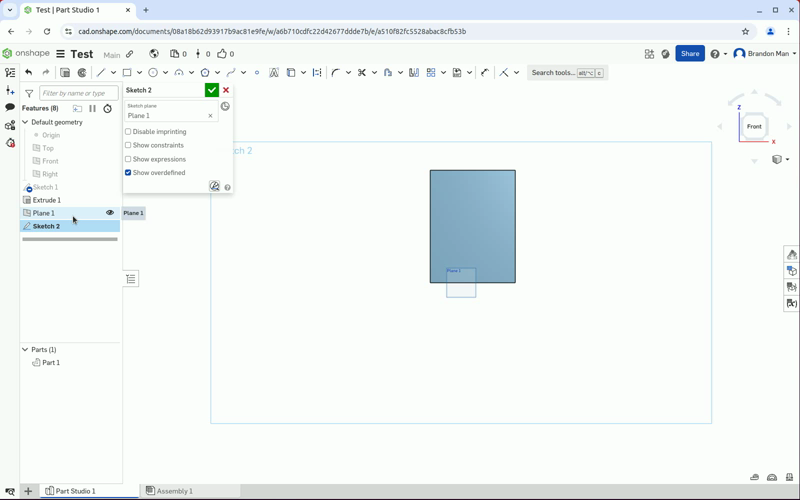
mouse_move(73, 352)
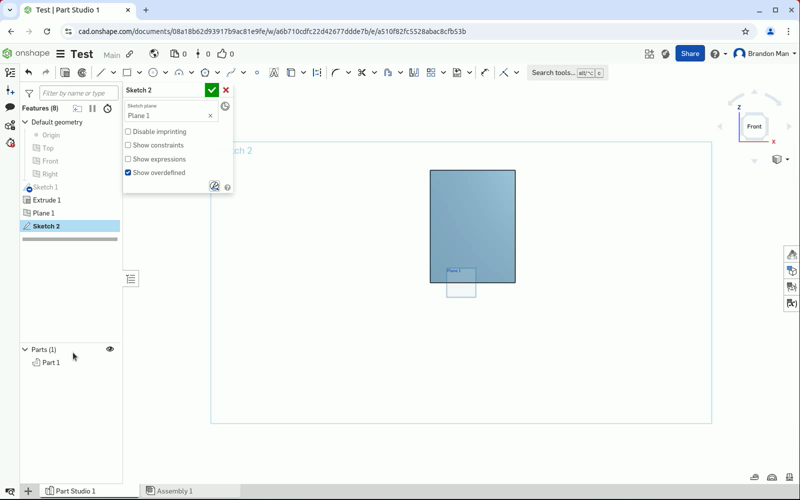
key(y)
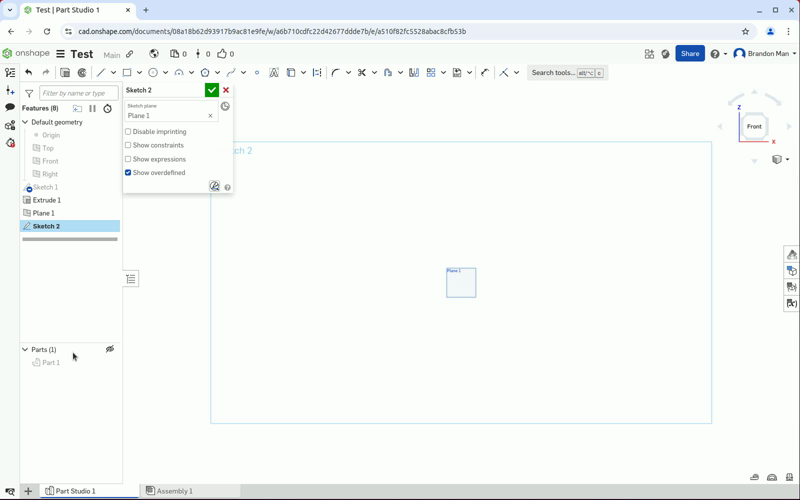
key(l)
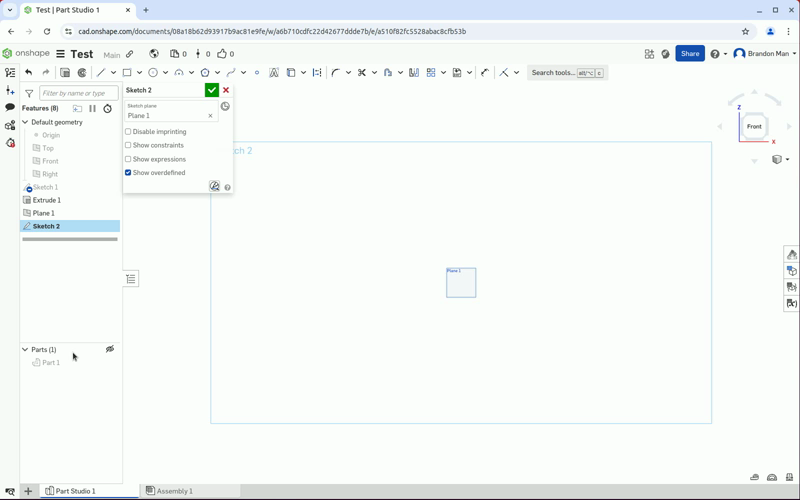
key_down(shift)
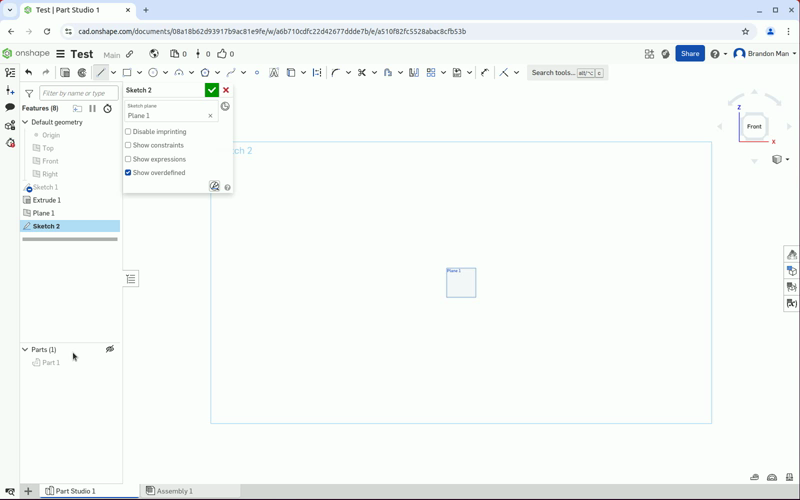
mouse_move(432, 280)
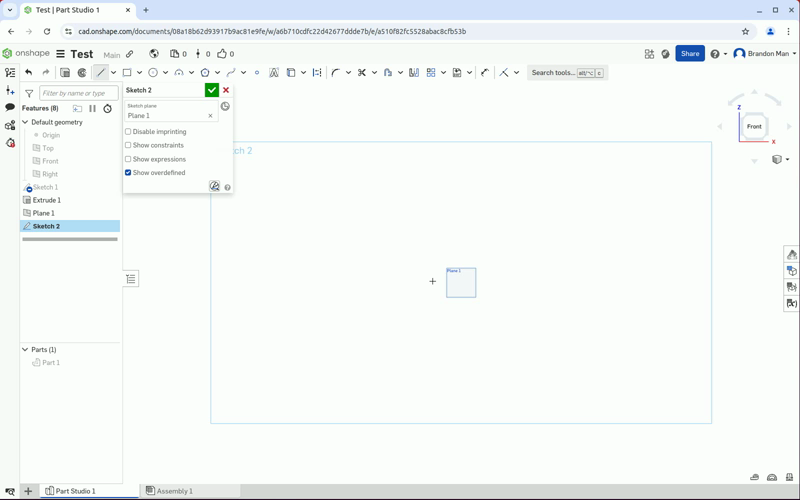
click(432, 280)
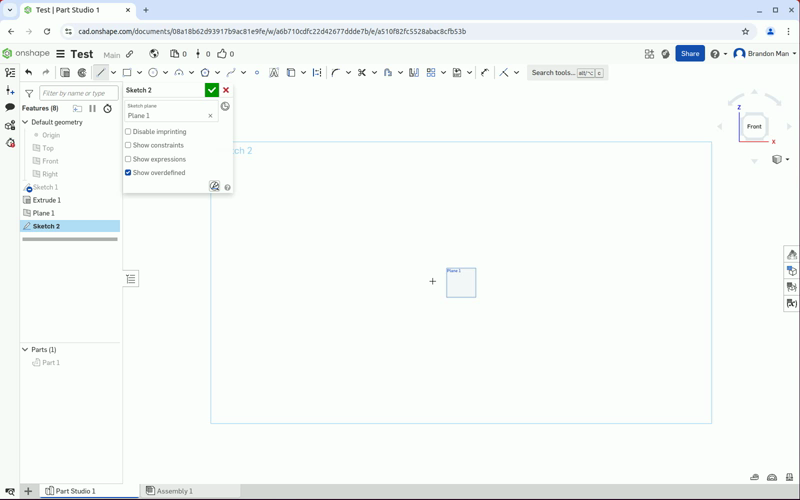
key_up(shift)
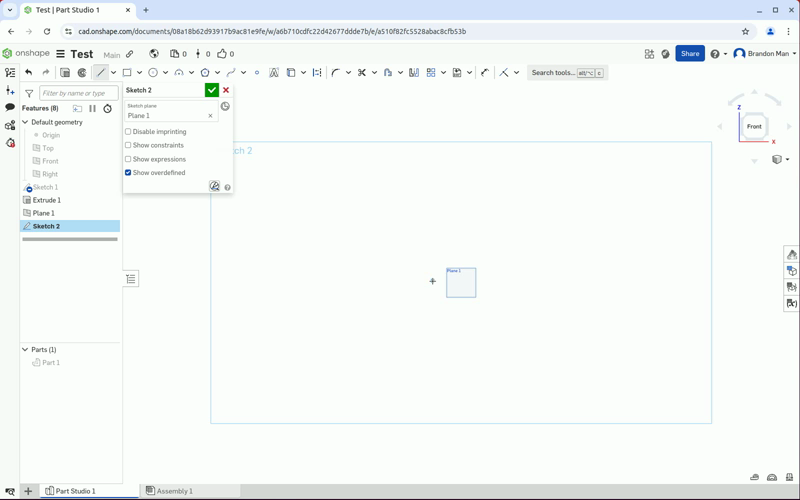
key_down(shift)
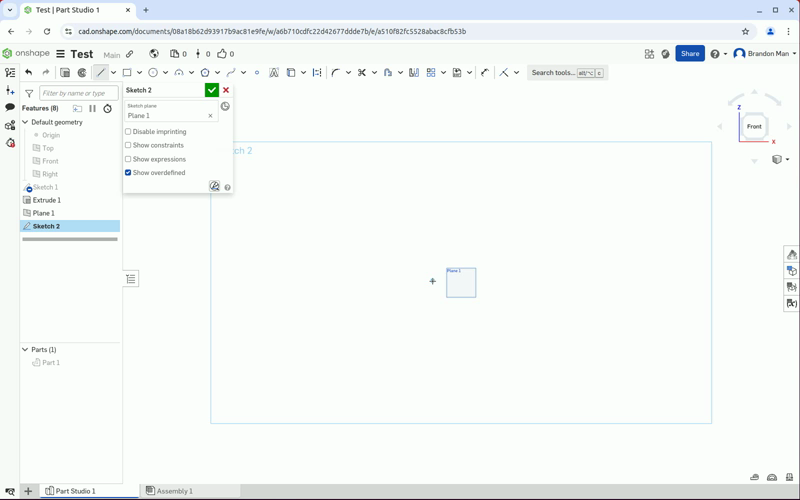
mouse_move(512, 280)
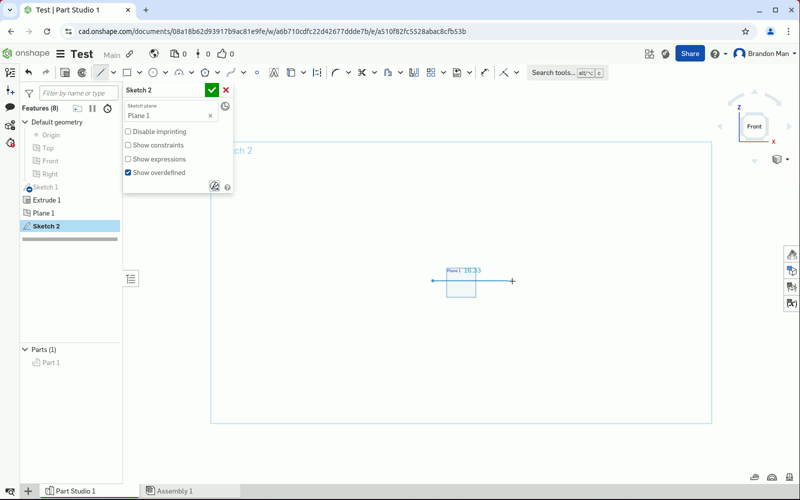
click(512, 280)
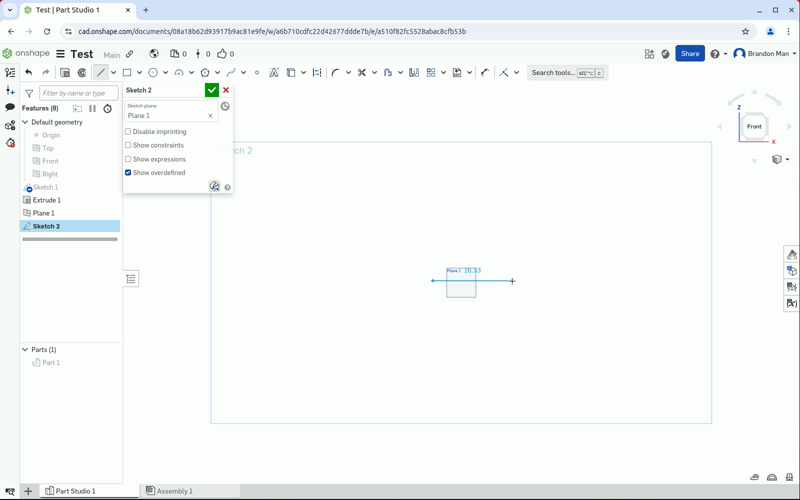
key_up(shift)
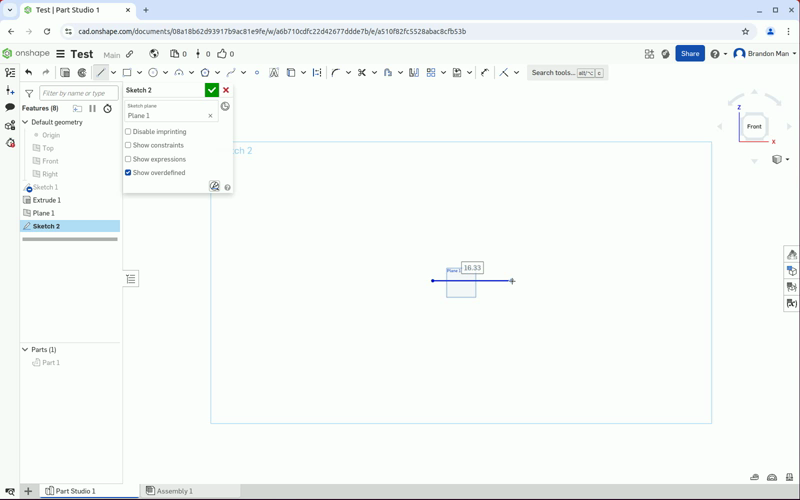
key_down(shift)
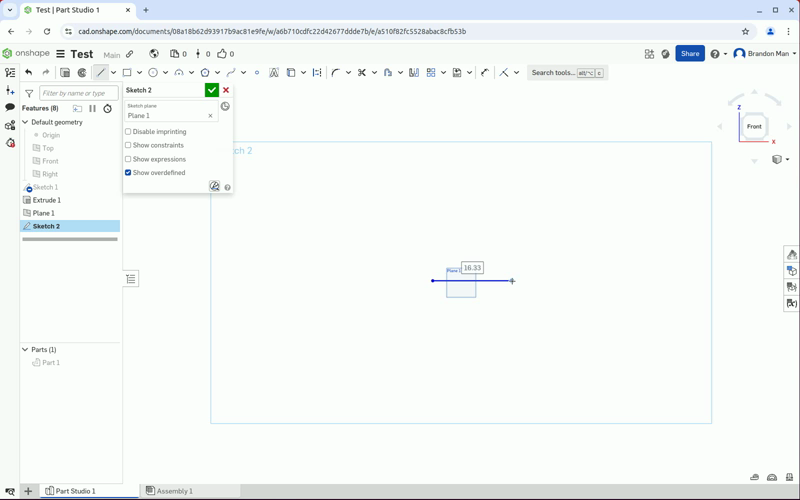
mouse_move(512, 172)
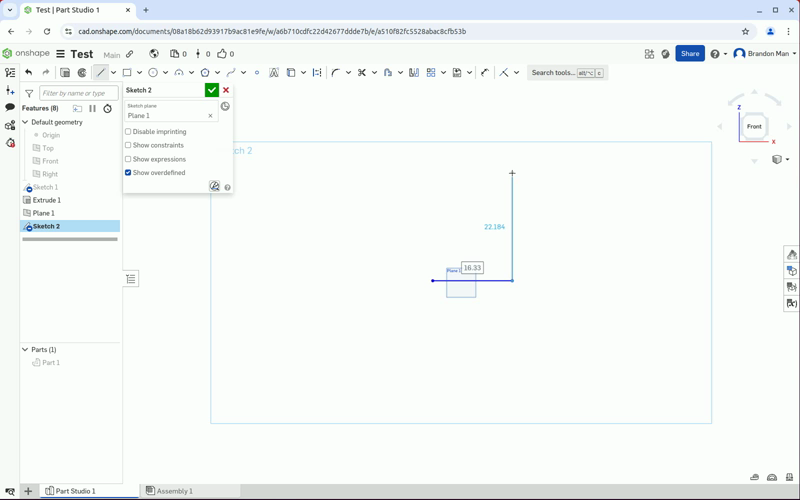
click(512, 172)
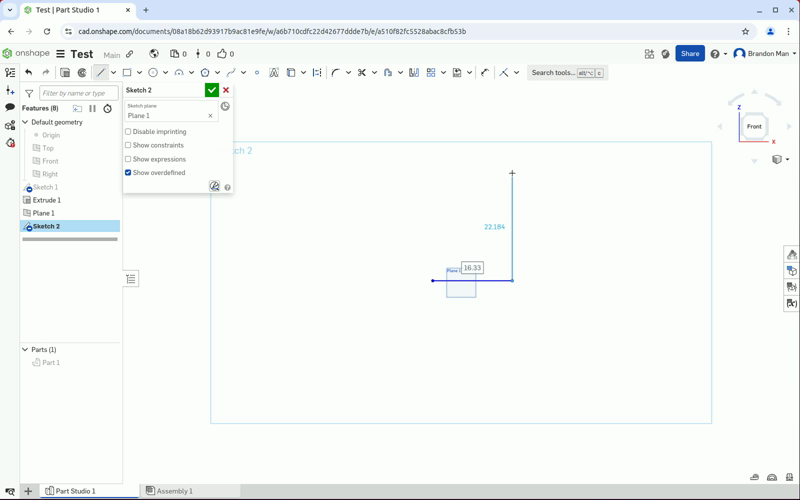
key_up(shift)
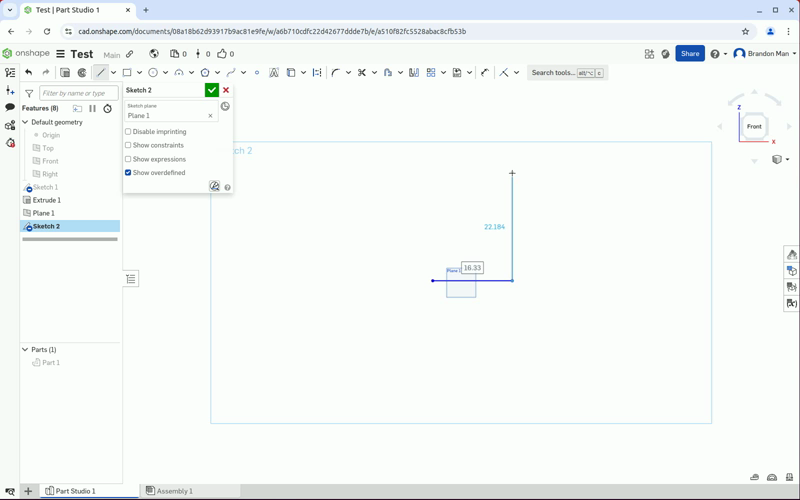
key_down(shift)
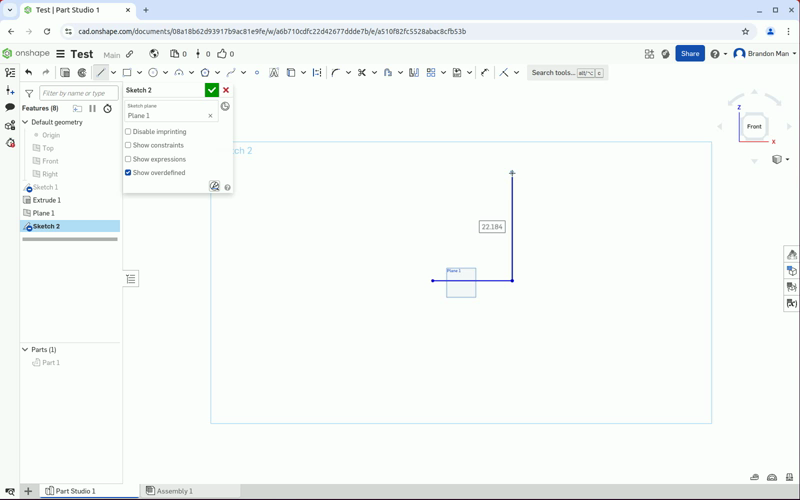
mouse_move(432, 172)
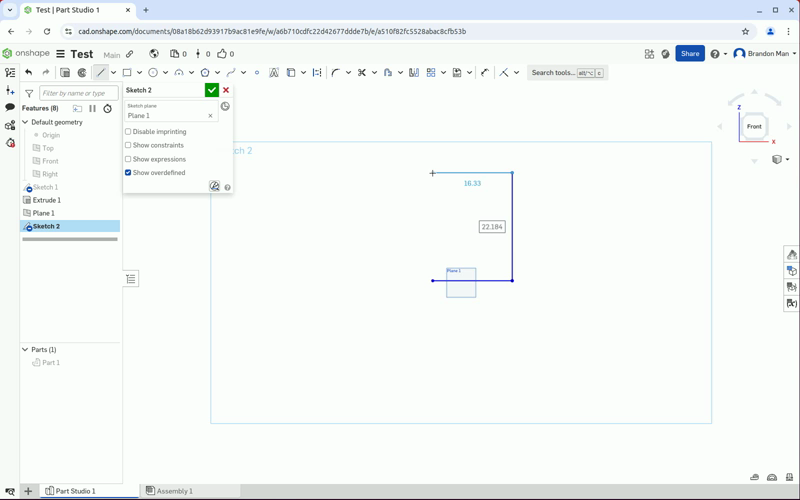
click(432, 172)
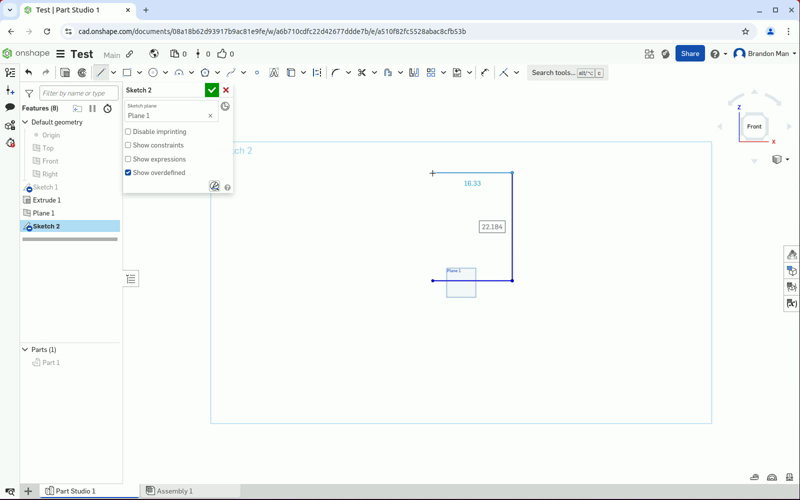
key_up(shift)
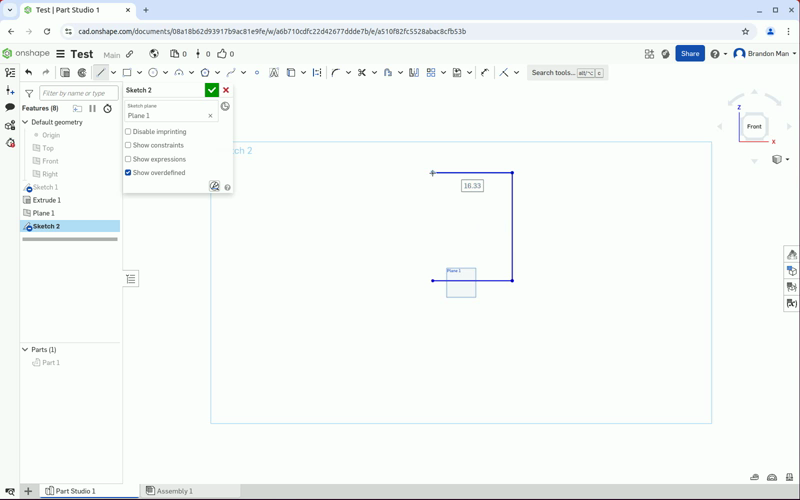
key_down(shift)
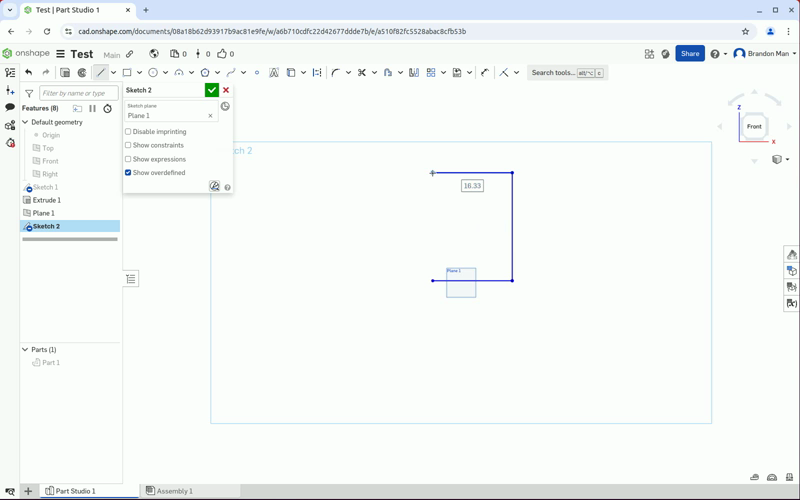
mouse_move(432, 280)
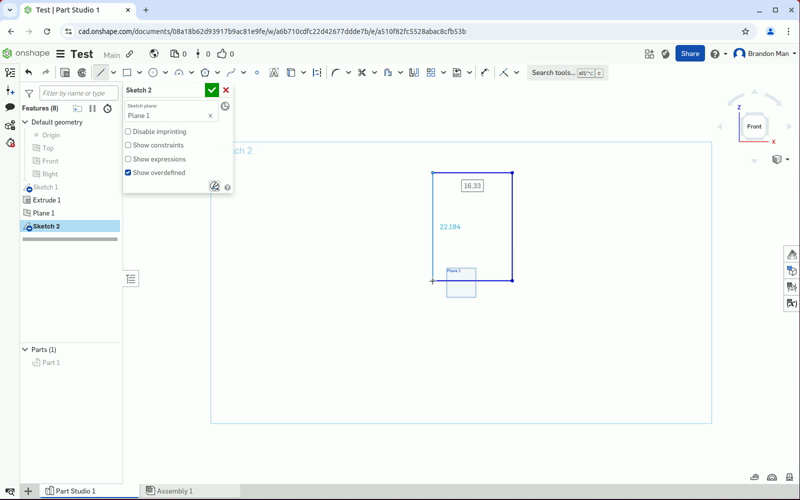
key_up(shift)
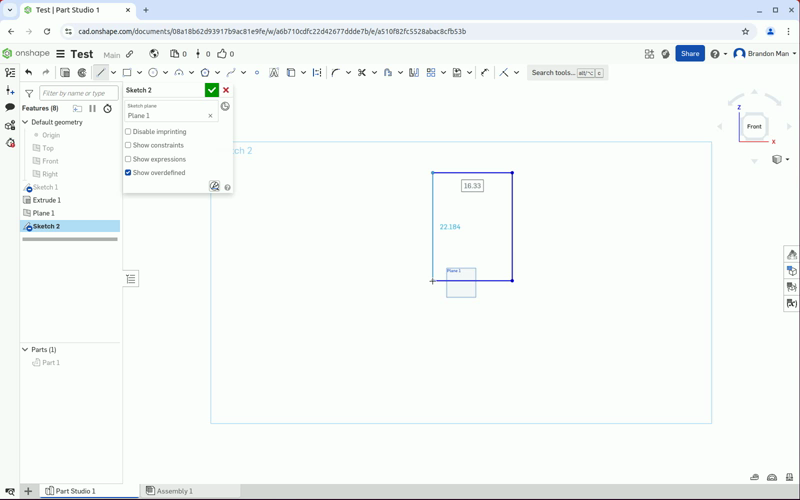
click(432, 280)
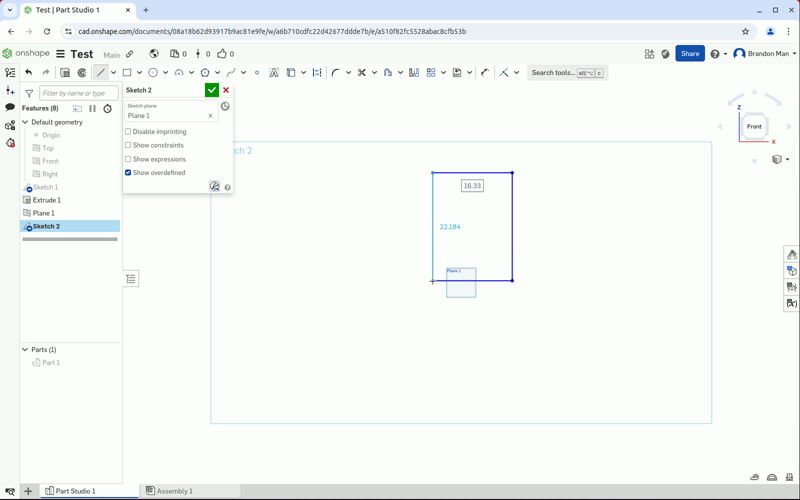
key(esc)
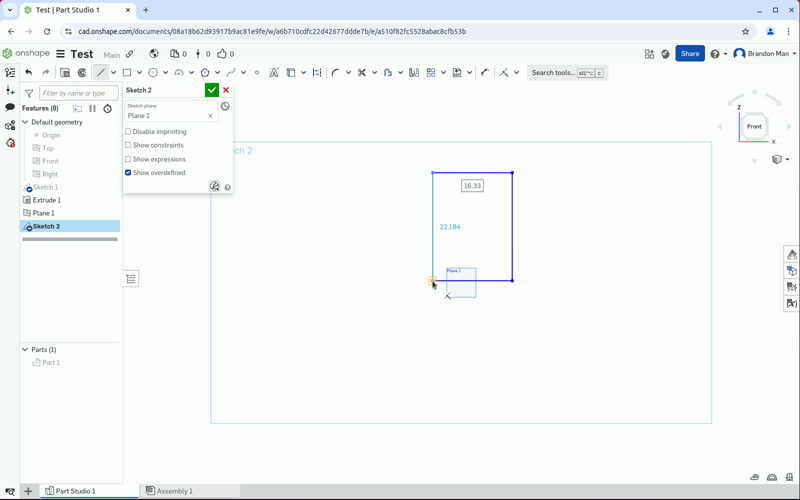
mouse_move(466, 235)
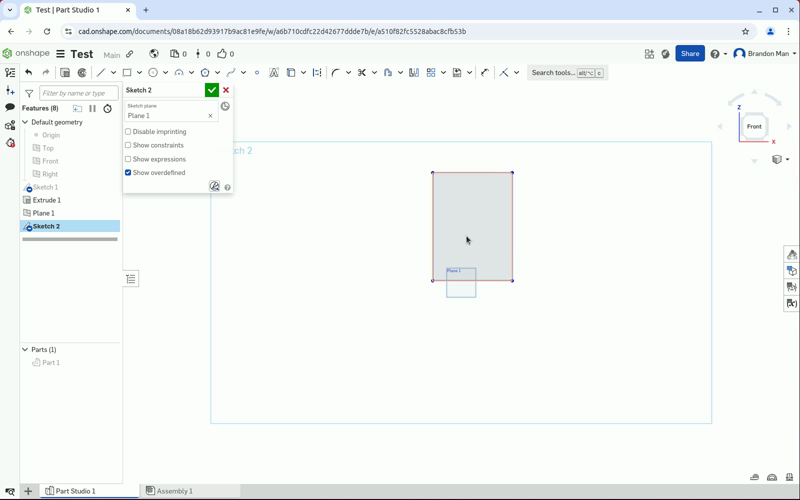
click(466, 235)
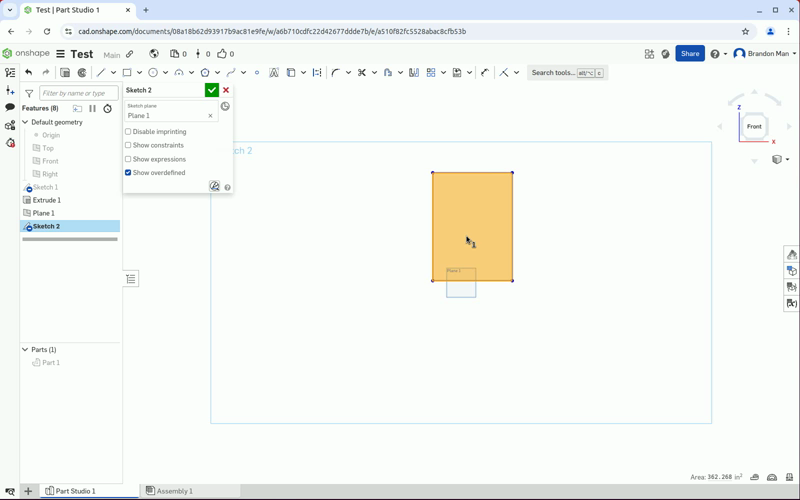
mouse_move(73, 352)
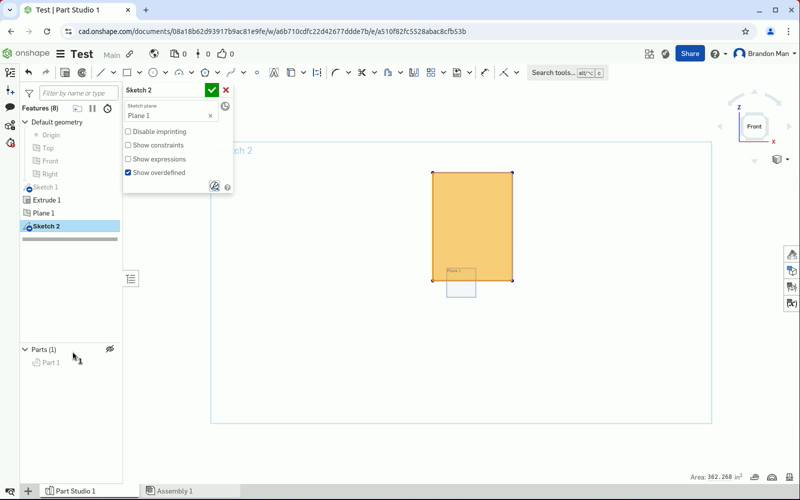
key(shift+y)
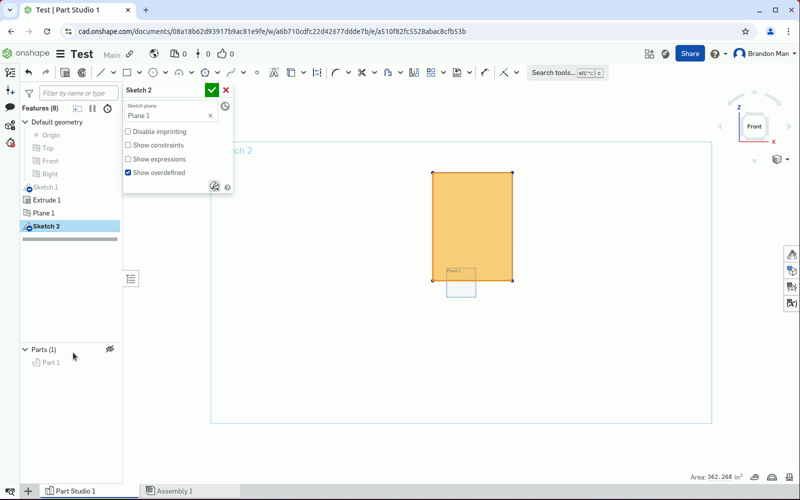
key(shift+e)
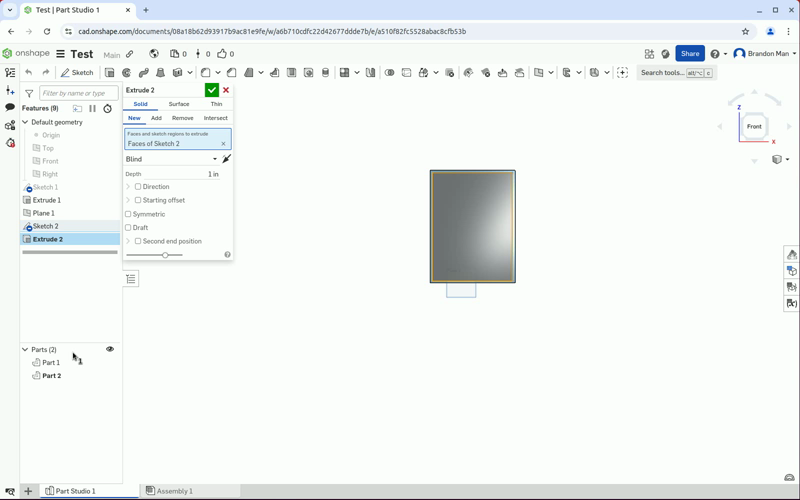
mouse_move(143, 106)
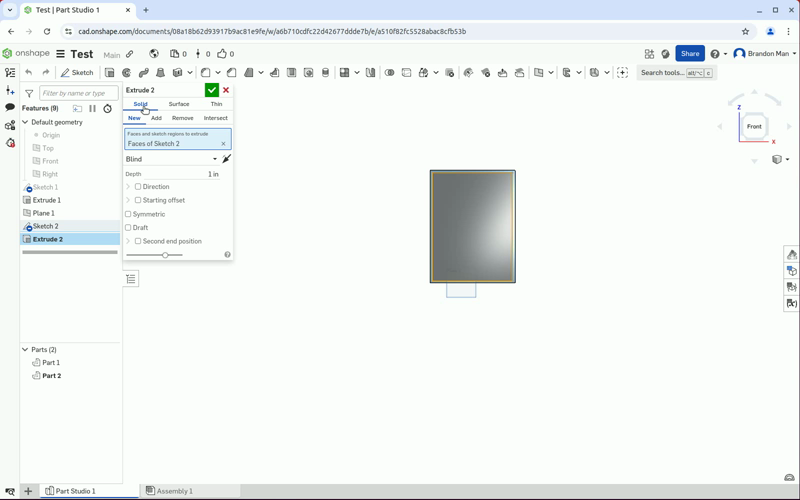
click(143, 106)
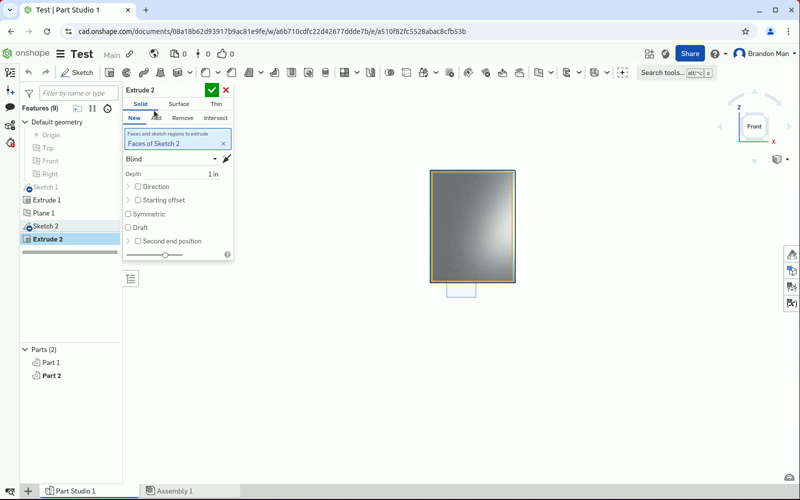
mouse_move(186, 120)
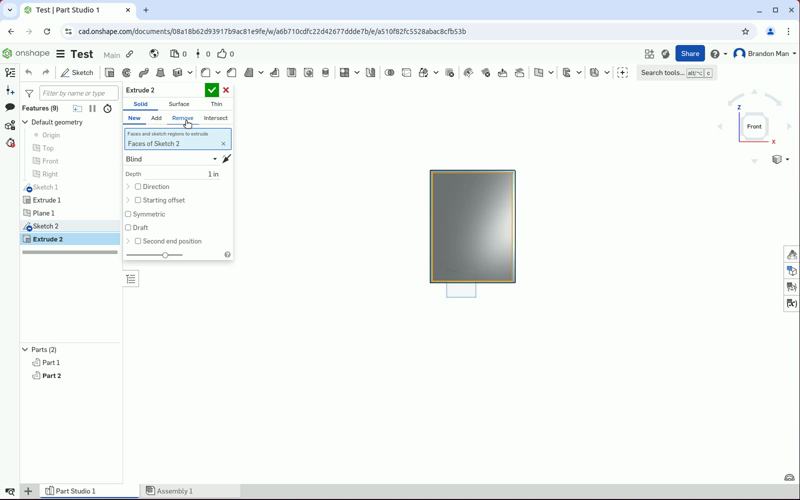
click(186, 120)
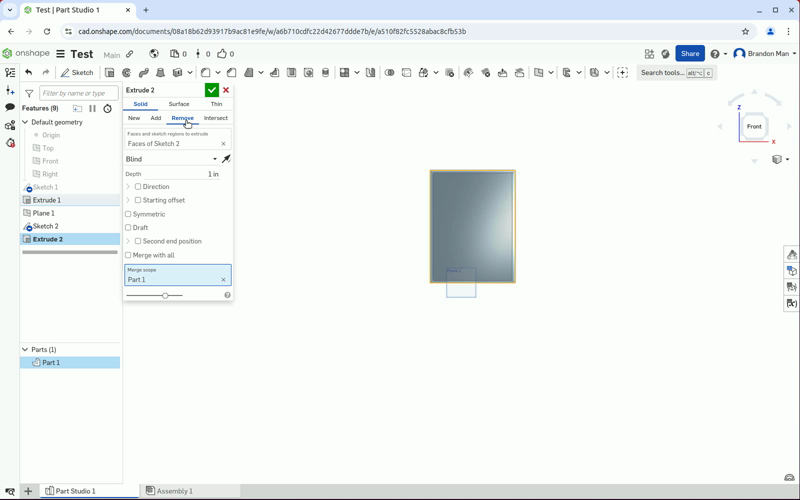
key(tab, 4)
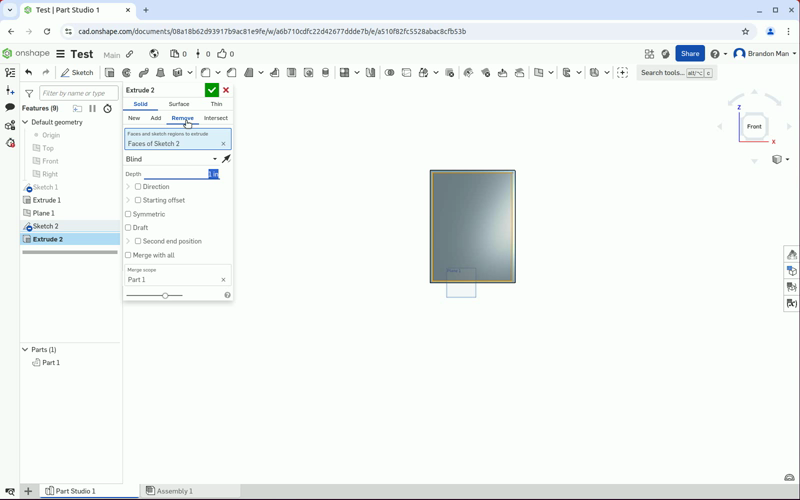
text(6.74)
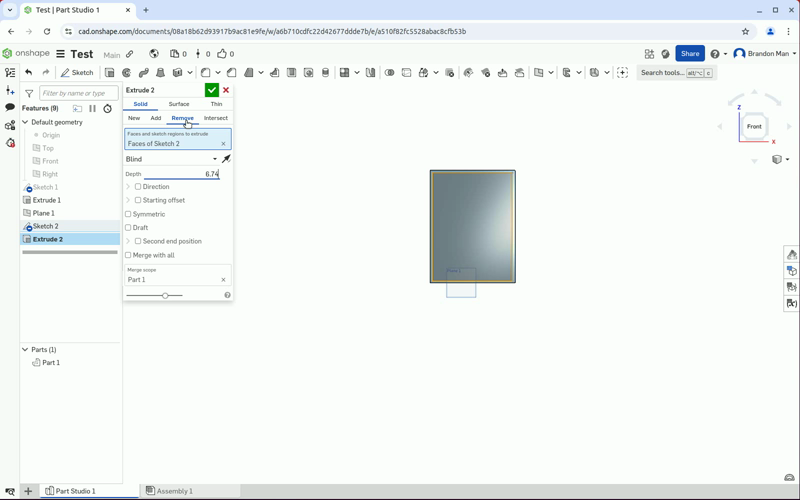
key(tab, 6)
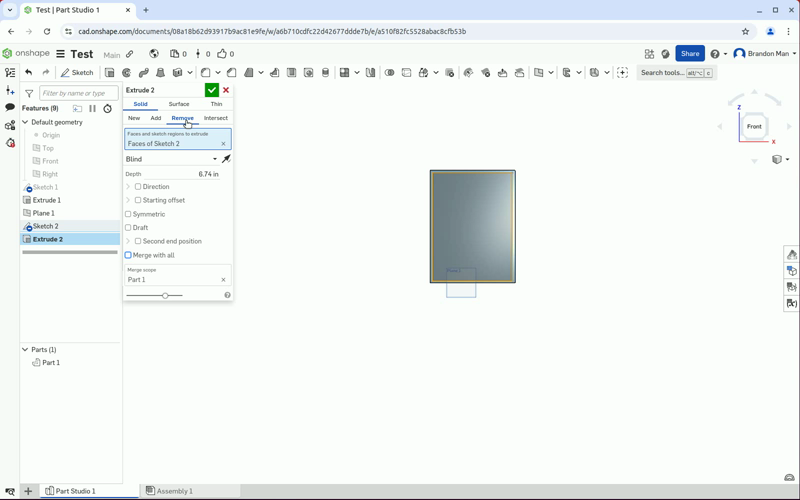
key(space)
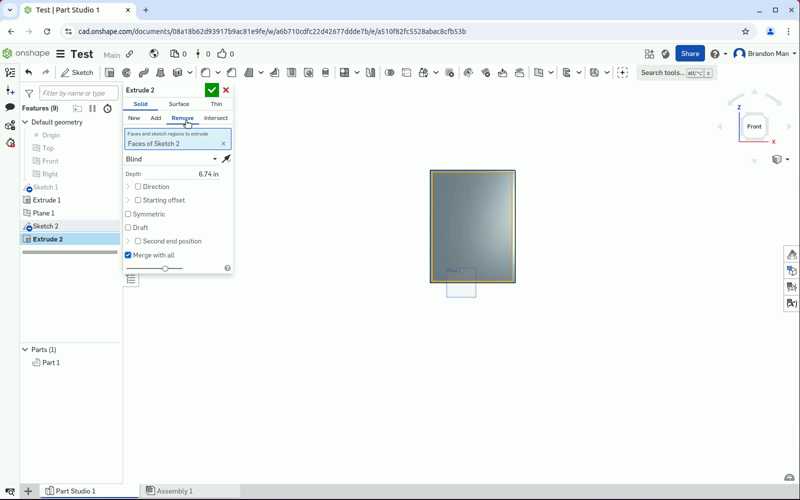
key(enter)
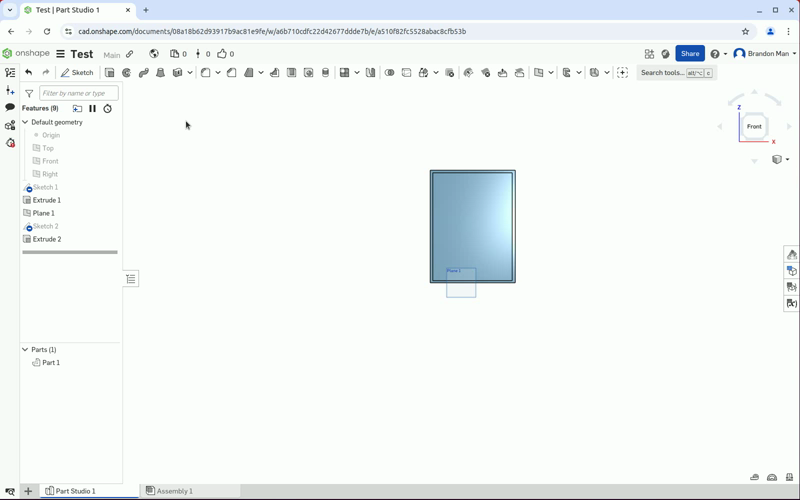
key(shift+h)
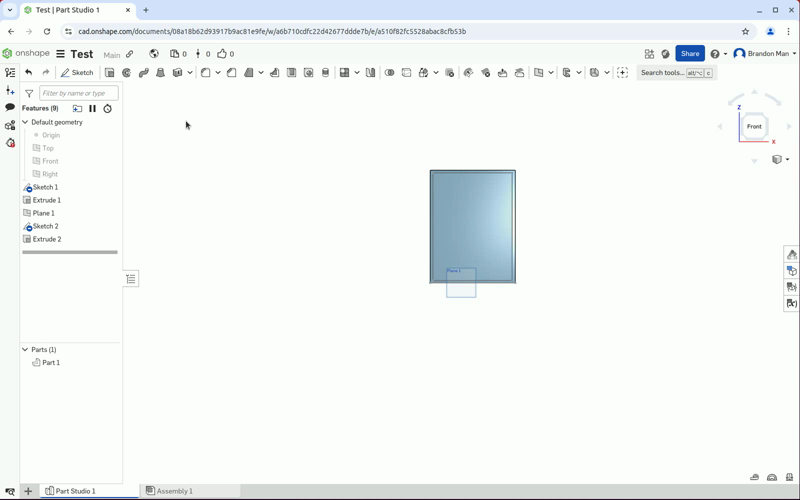
key(shift+h)
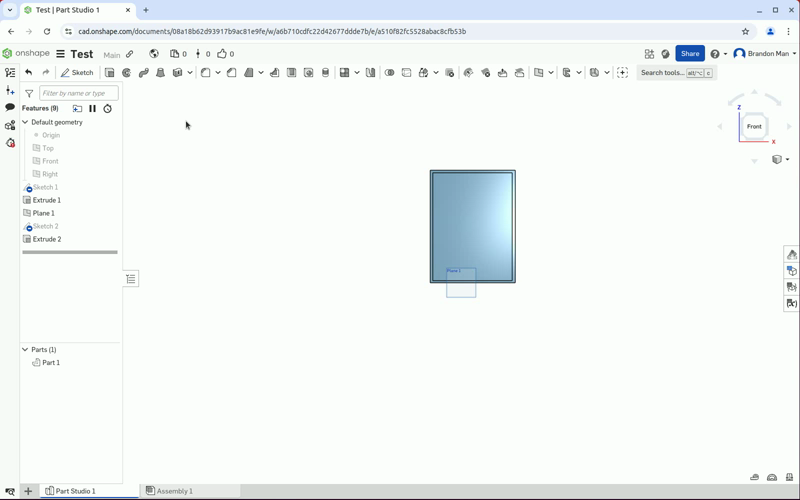
mouse_move(73, 189)
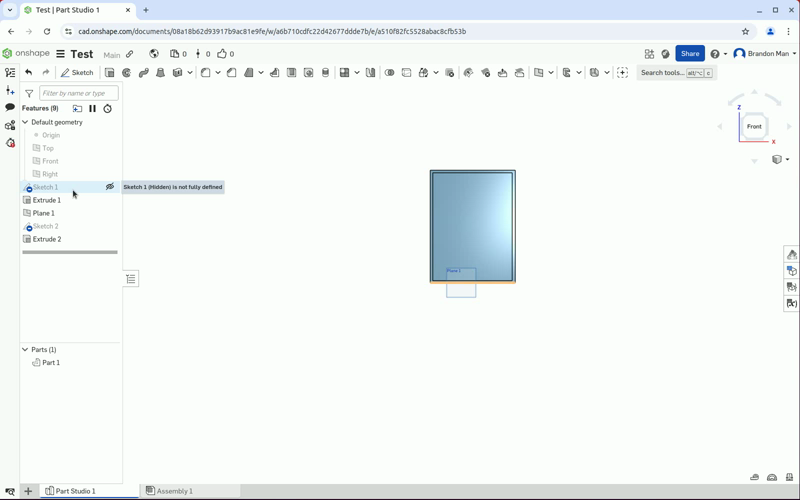
click(73, 189)
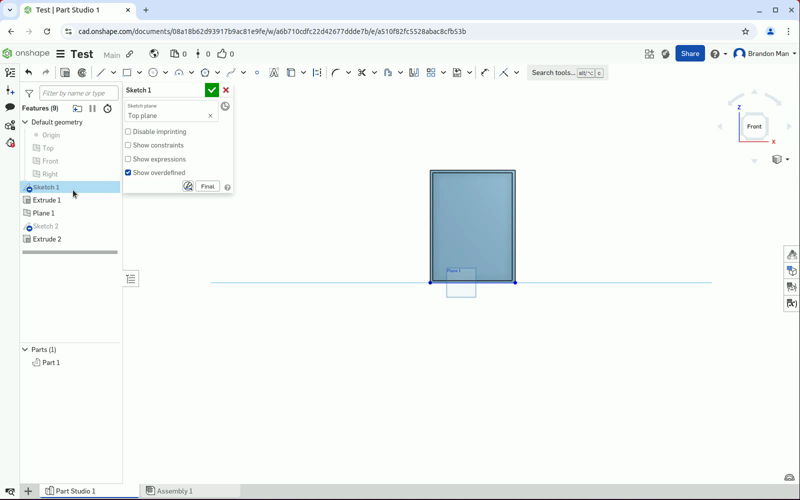
mouse_move(229, 92)
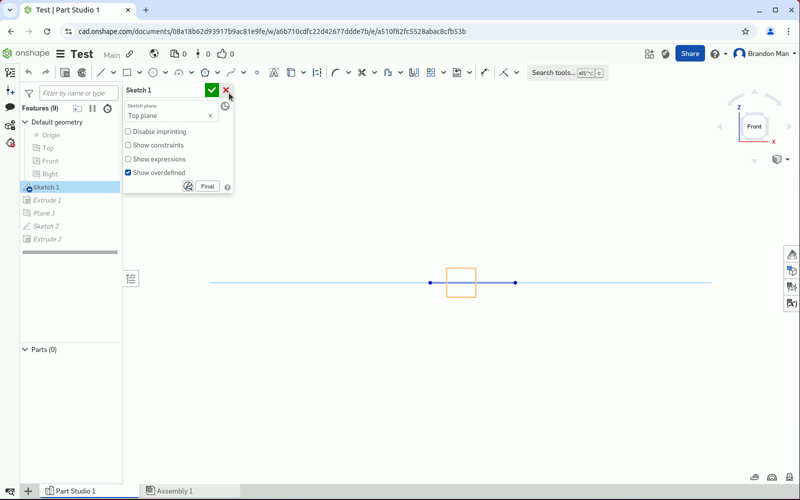
click(229, 92)
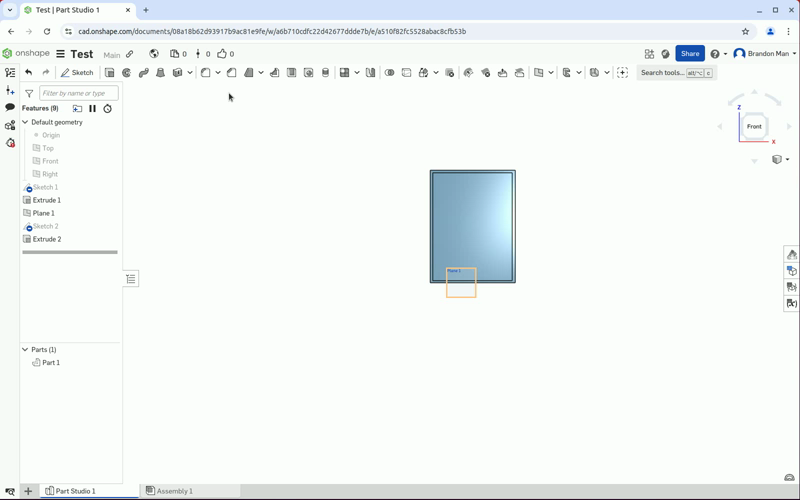
mouse_move(541, 75)
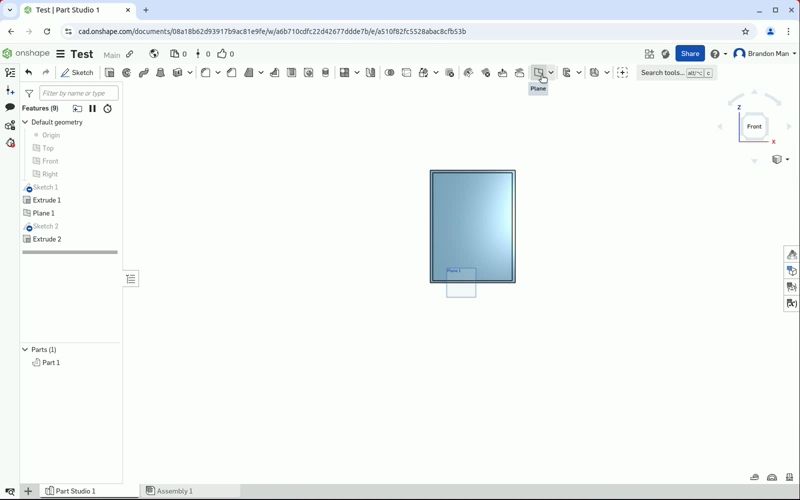
click(541, 75)
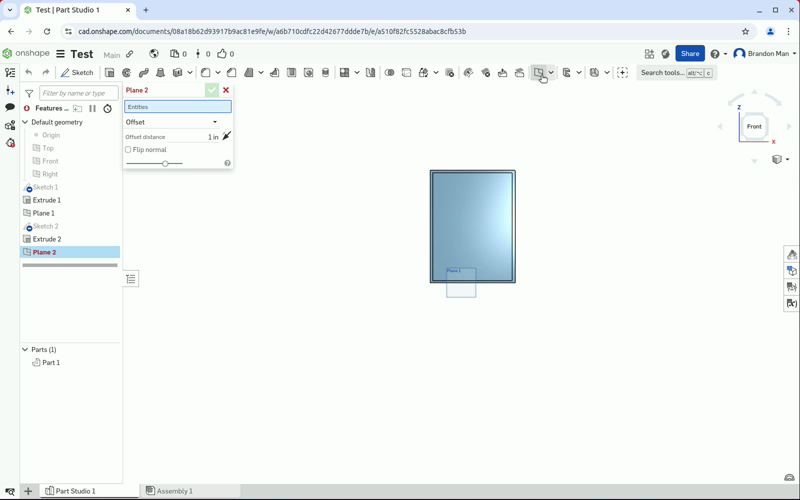
mouse_move(73, 163)
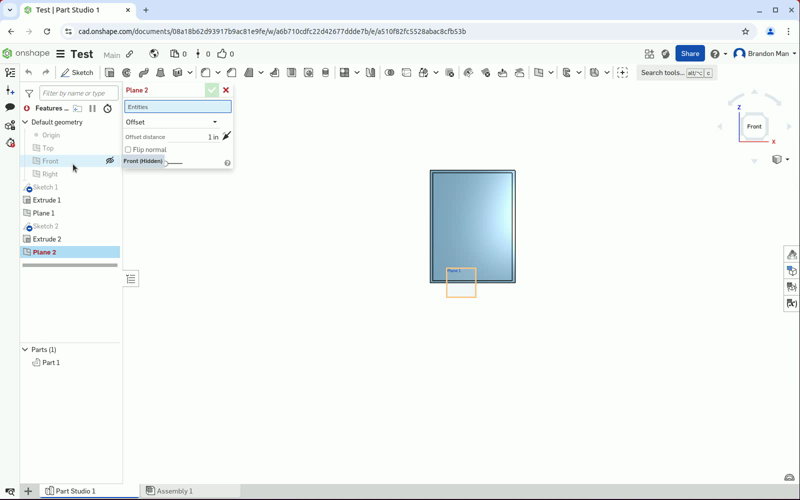
click(73, 163)
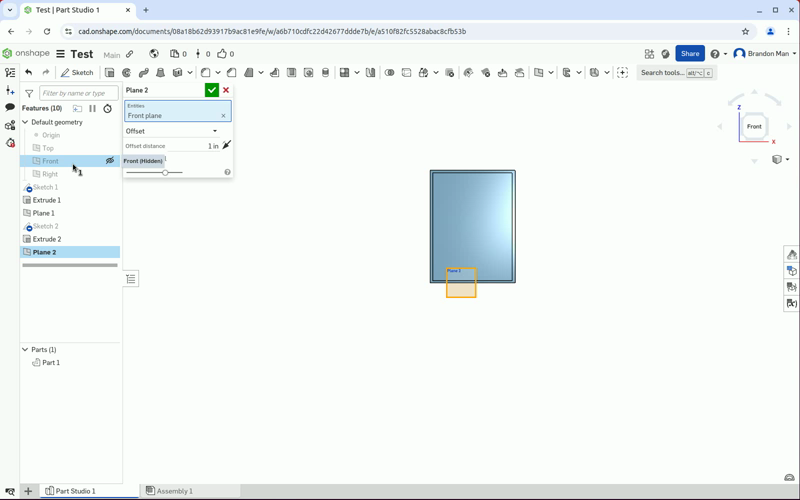
key(tab, 2)
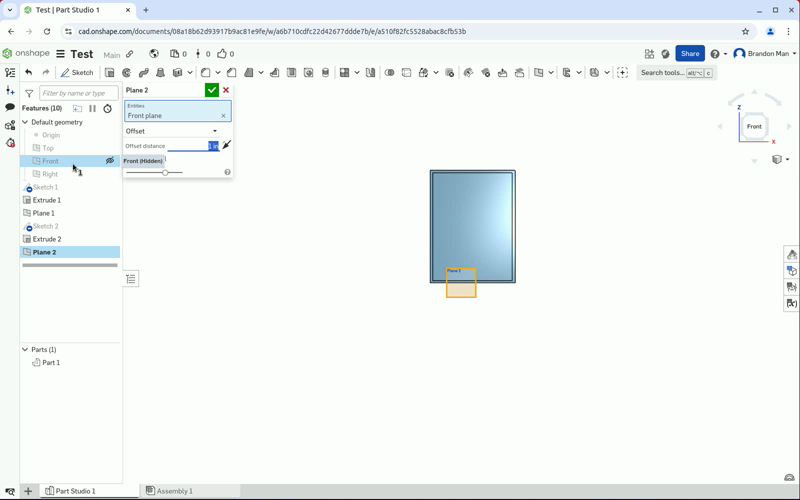
text(3.143)
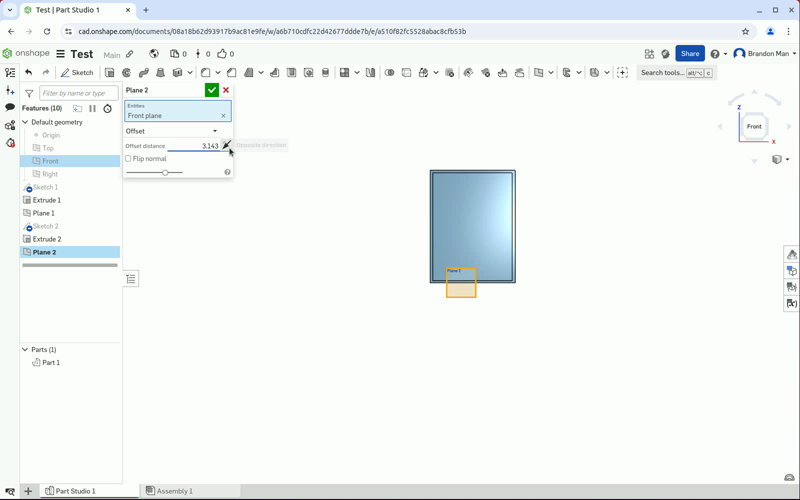
mouse_move(229, 147)
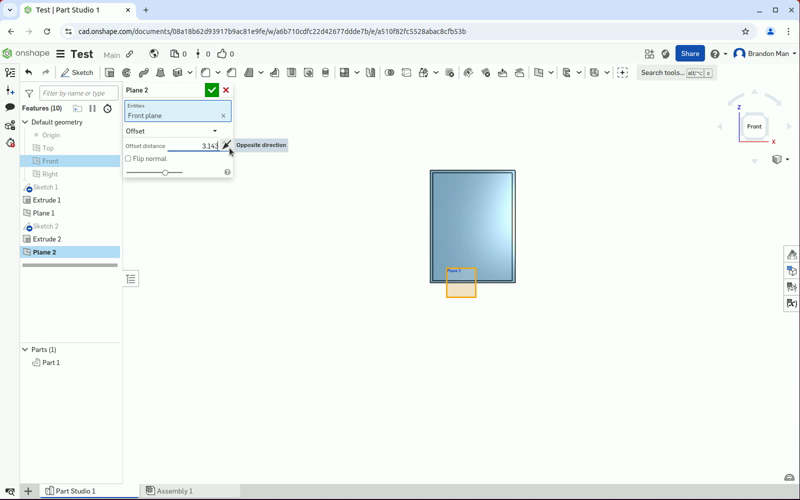
click(229, 147)
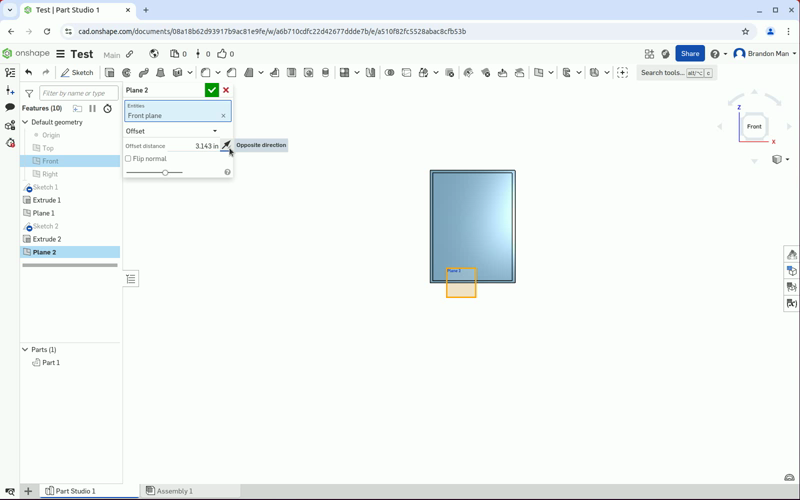
key(enter, 2)
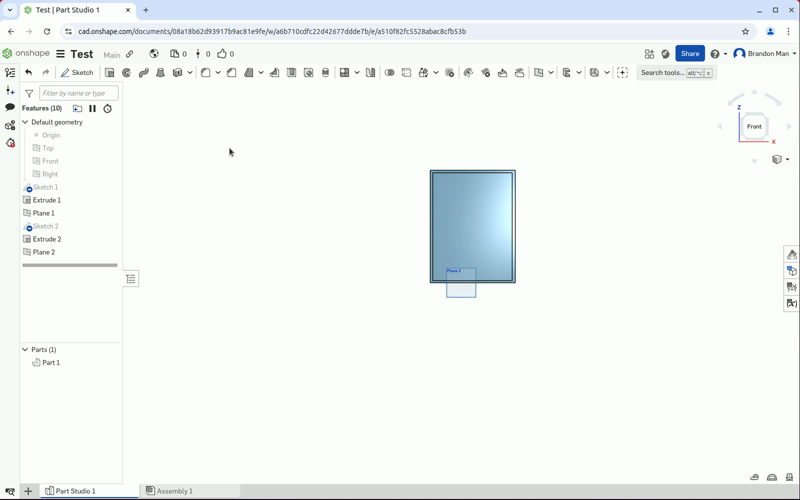
key(shift+s)
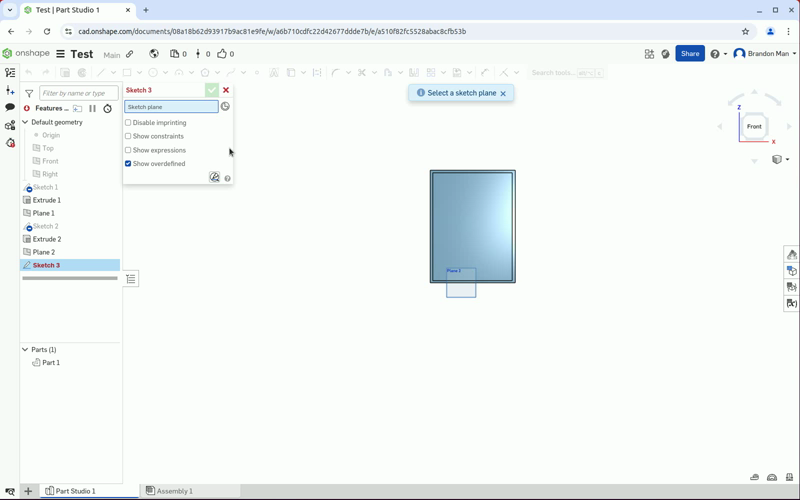
mouse_move(73, 254)
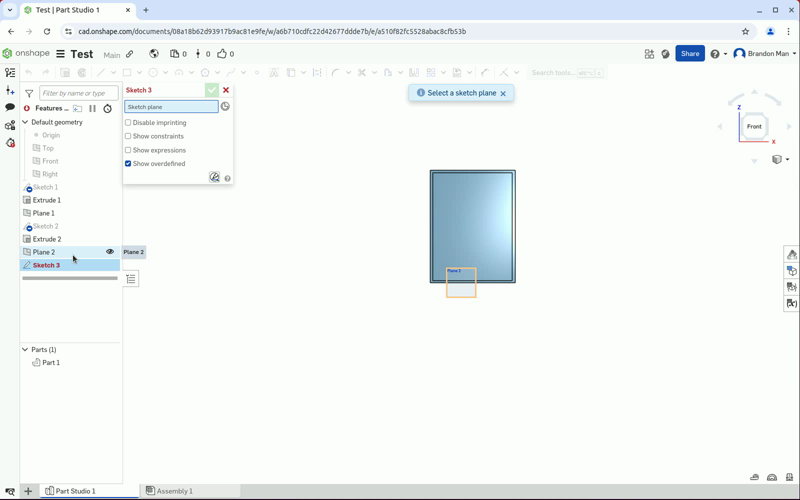
click(73, 254)
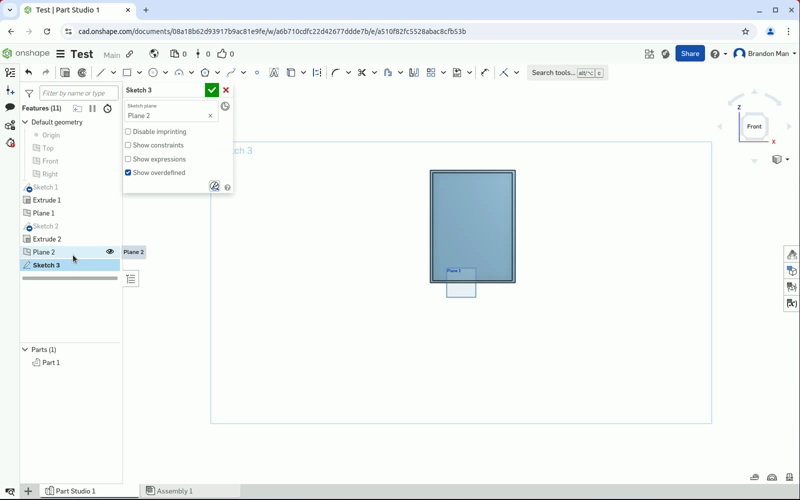
mouse_move(73, 352)
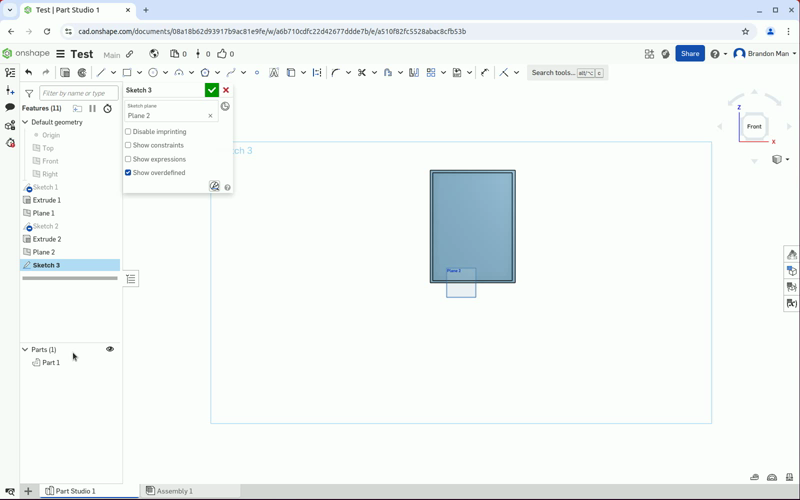
key(y)
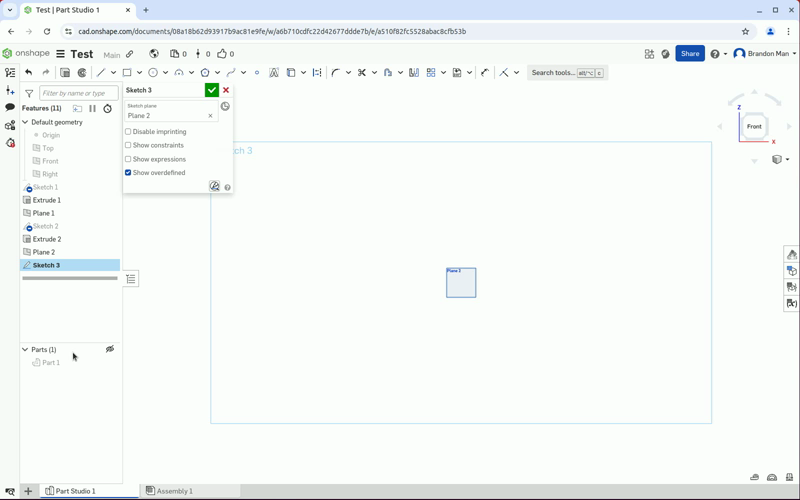
key(l)
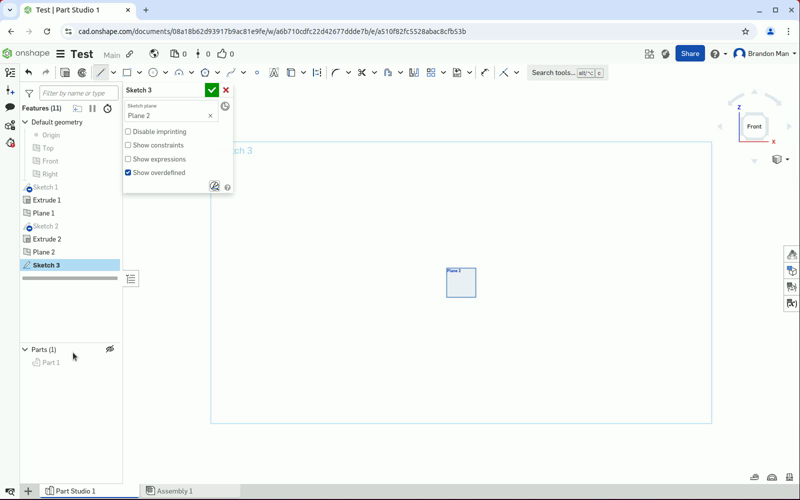
key_down(shift)
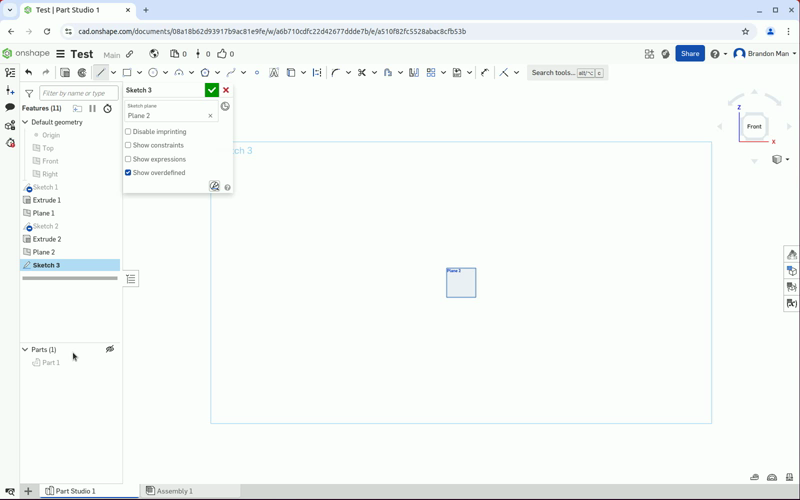
mouse_move(432, 254)
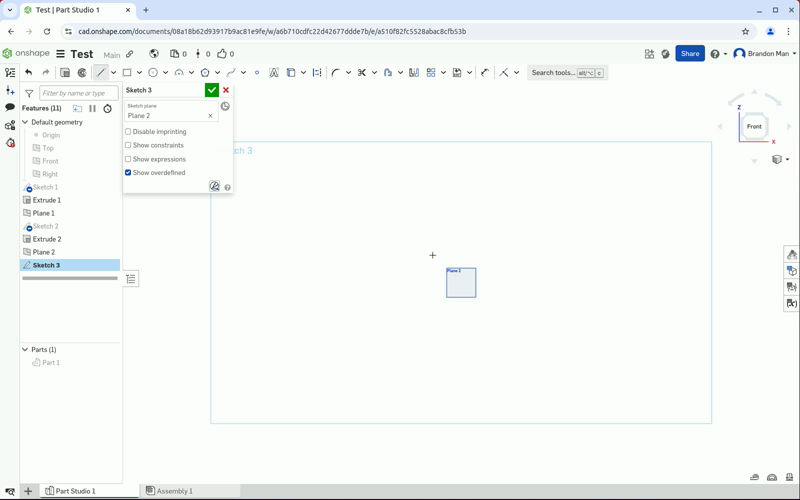
click(432, 254)
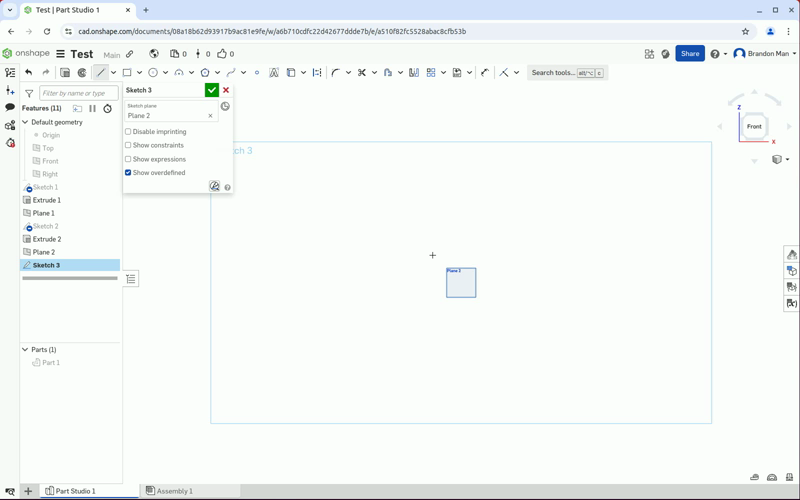
key_up(shift)
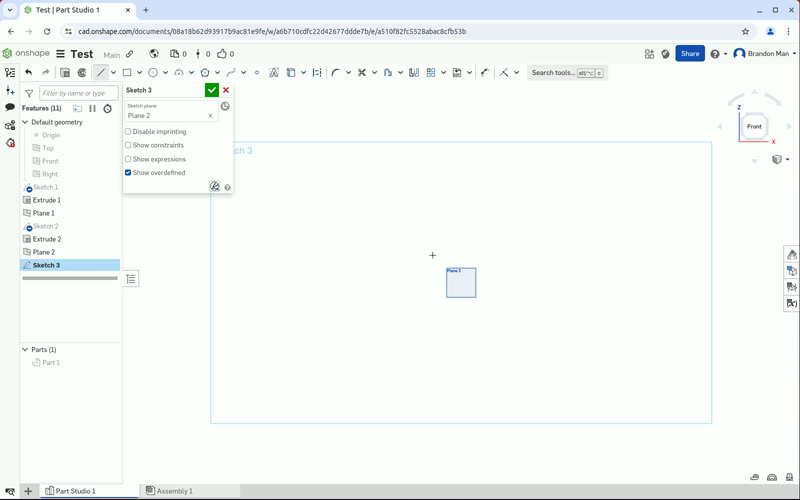
key_down(shift)
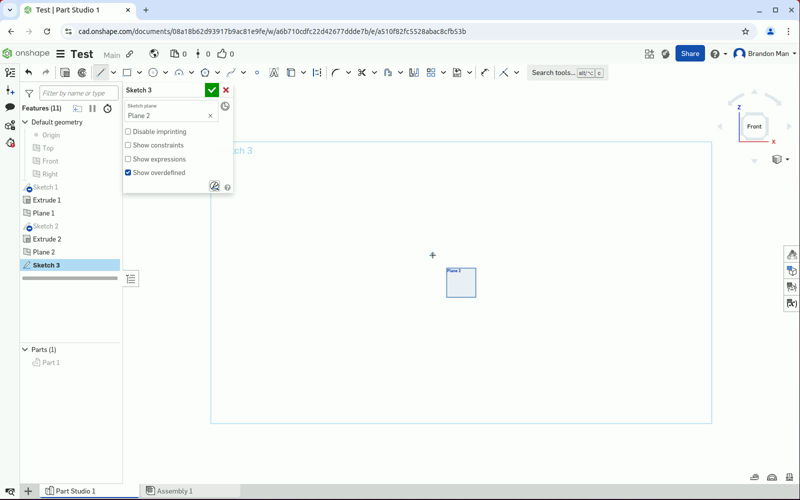
mouse_move(512, 254)
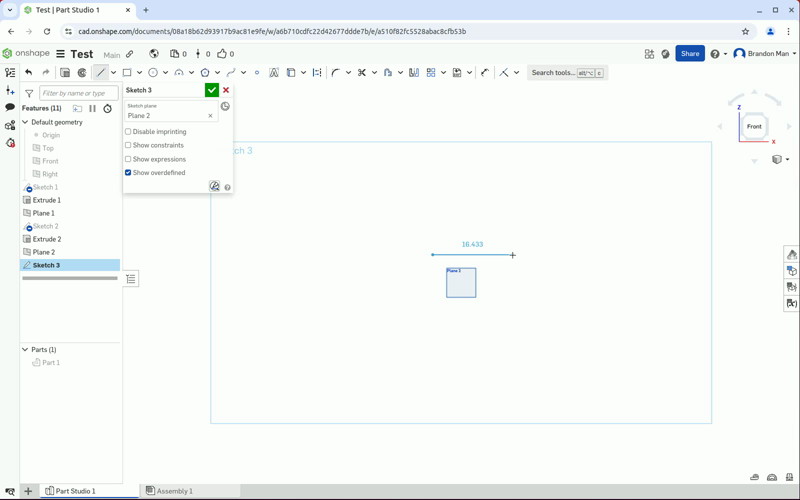
click(512, 254)
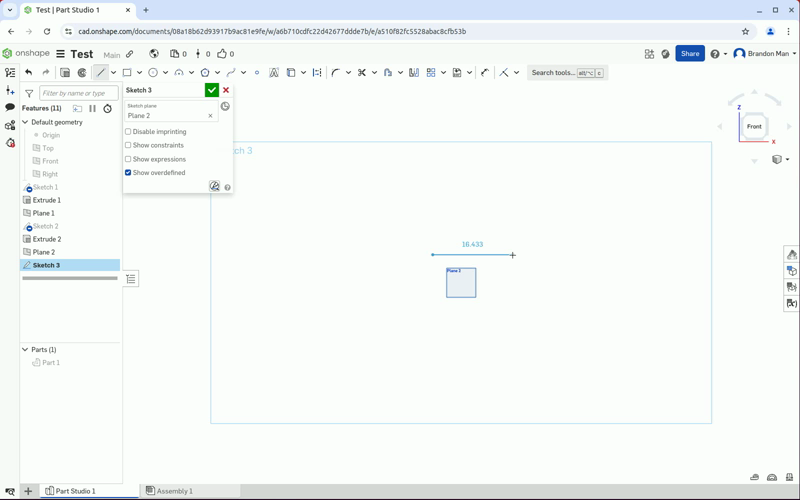
key_up(shift)
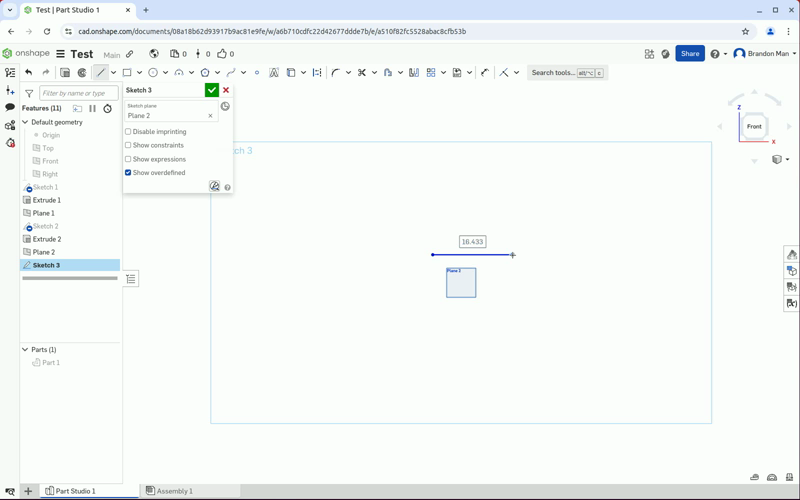
key_down(shift)
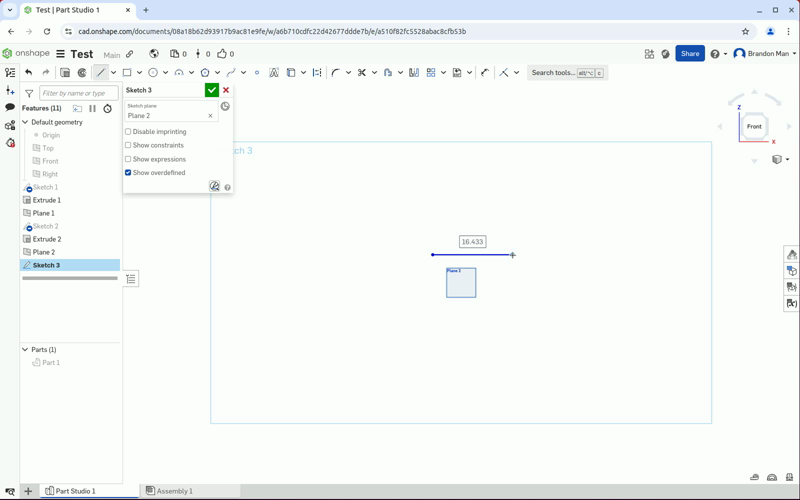
mouse_move(542, 254)
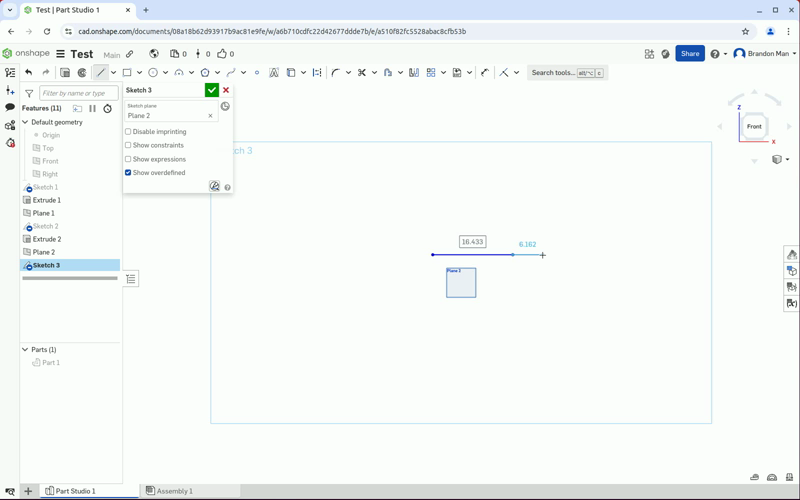
mouse_move(512, 249)
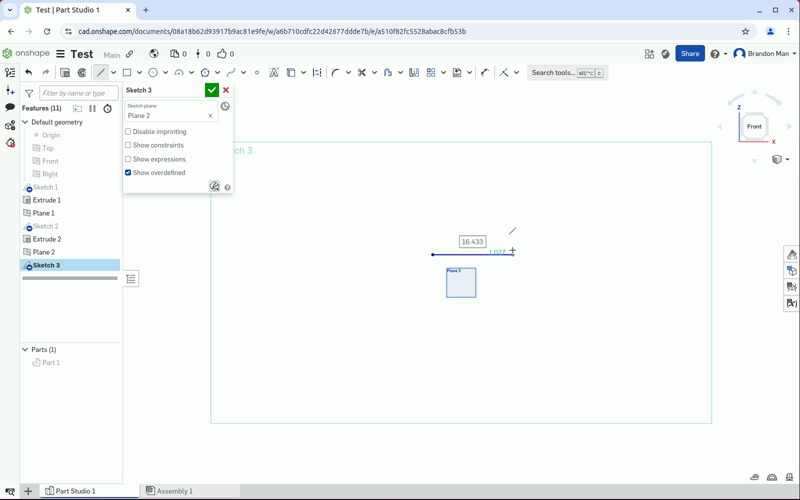
scroll(6)
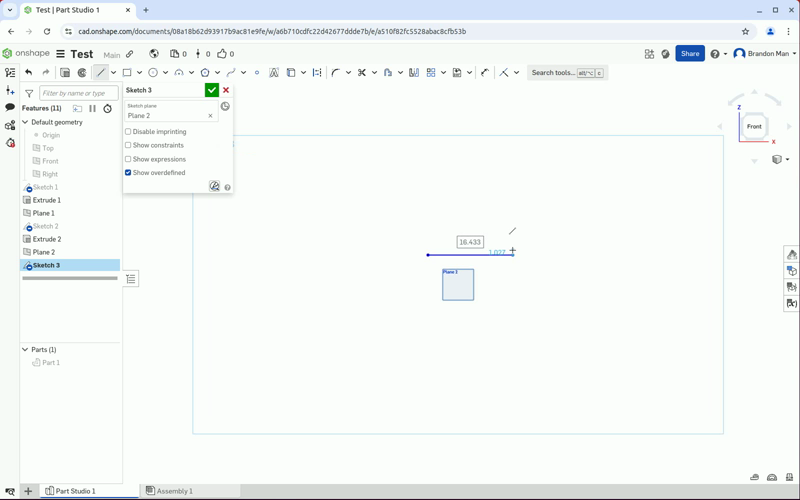
scroll(6)
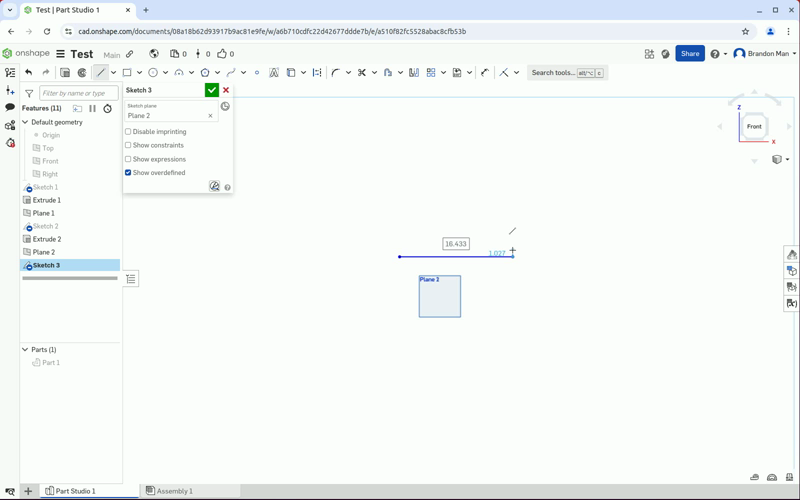
scroll(6)
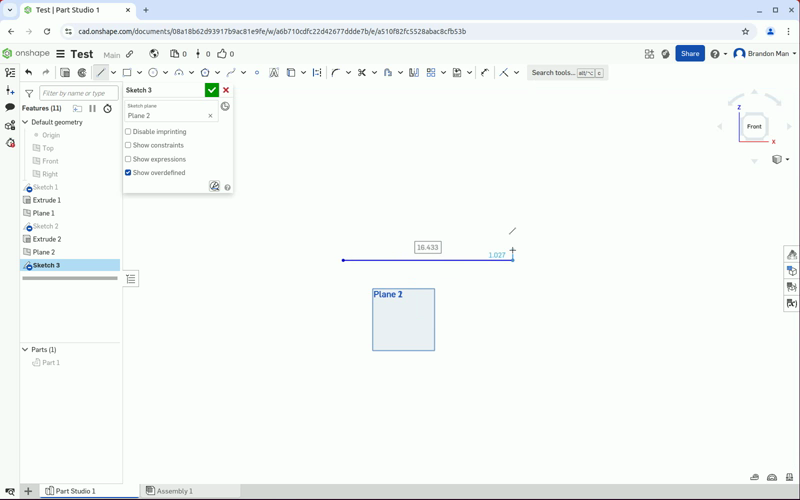
scroll(6)
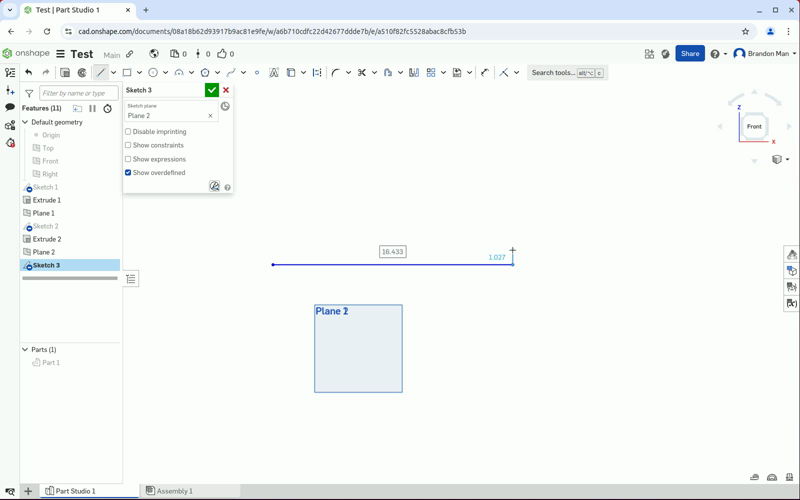
scroll(6)
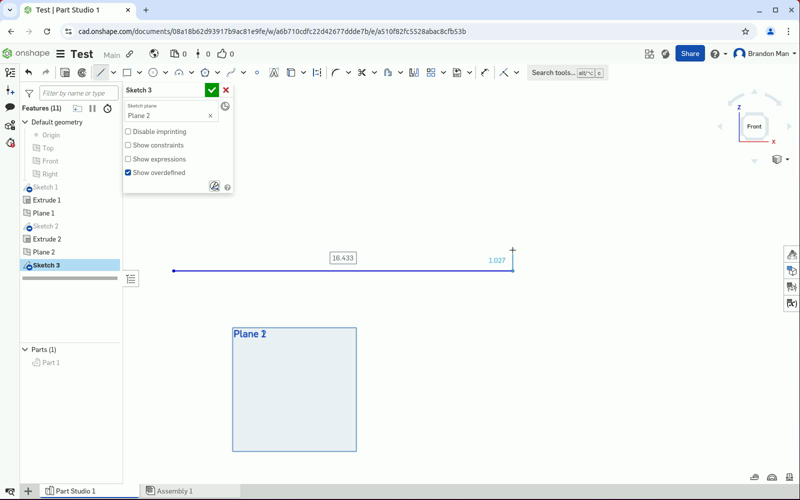
scroll(6)
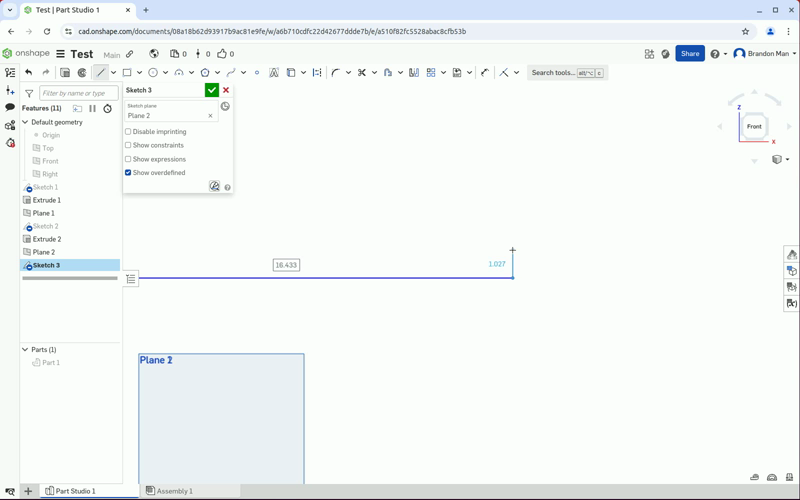
scroll(6)
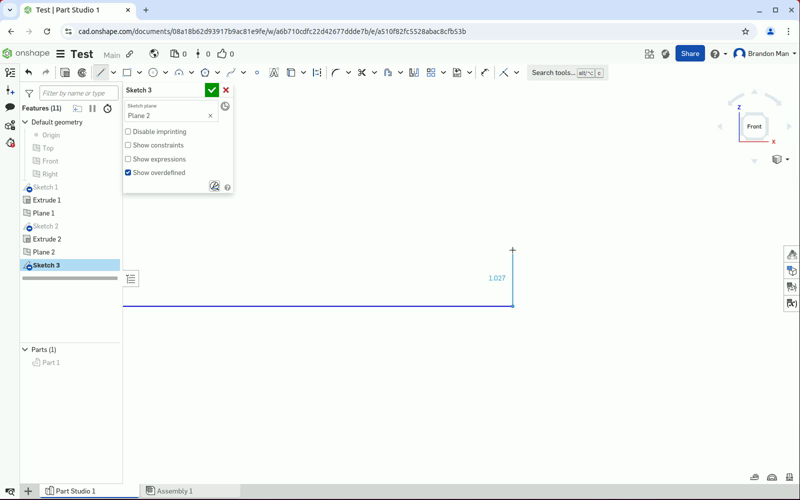
click(512, 249)
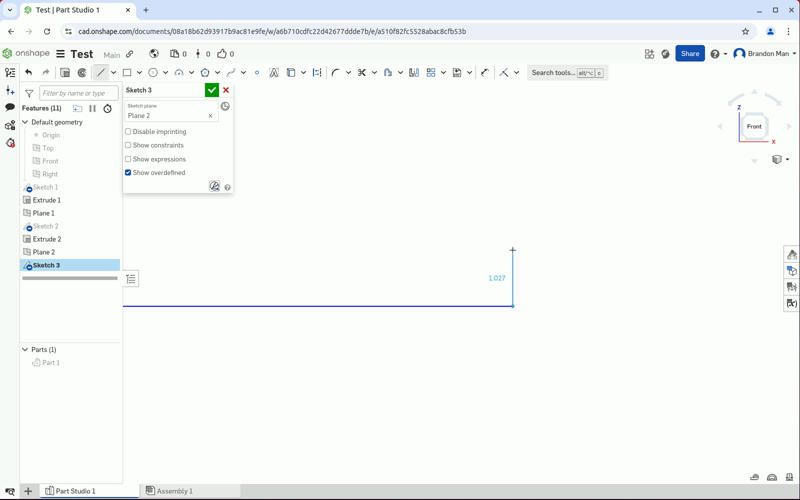
scroll(-6)
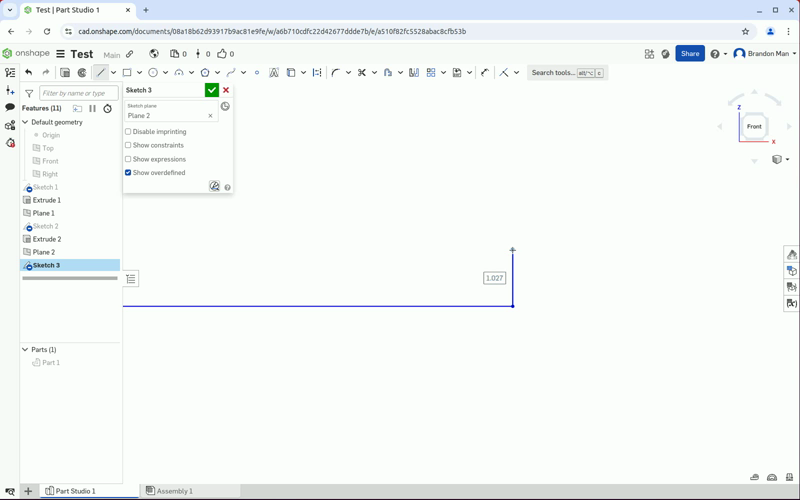
scroll(-6)
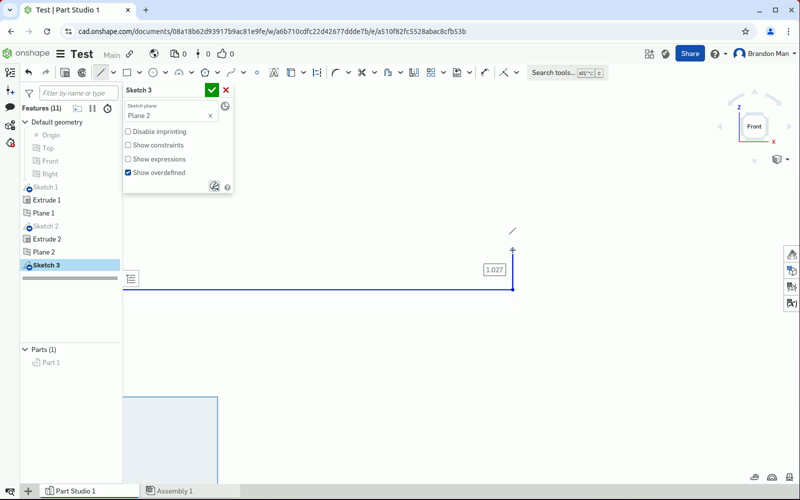
scroll(-6)
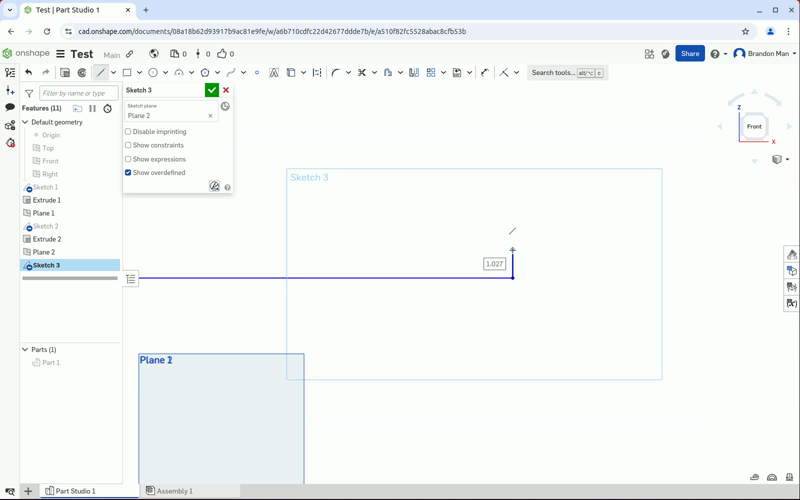
scroll(-6)
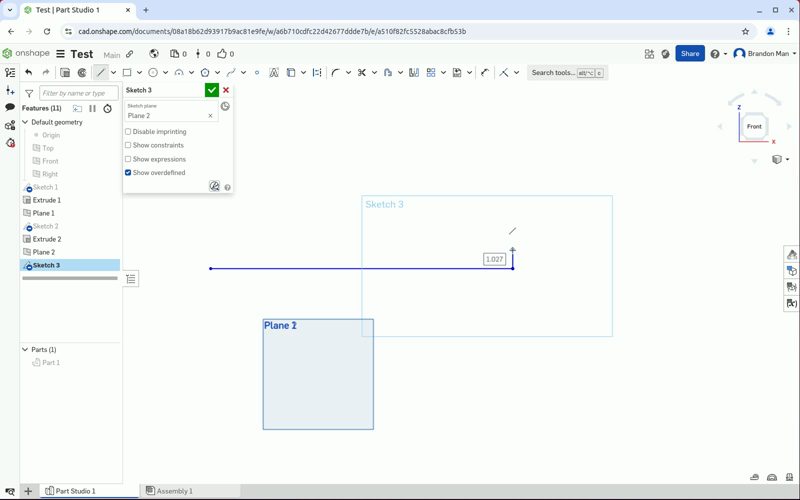
scroll(-6)
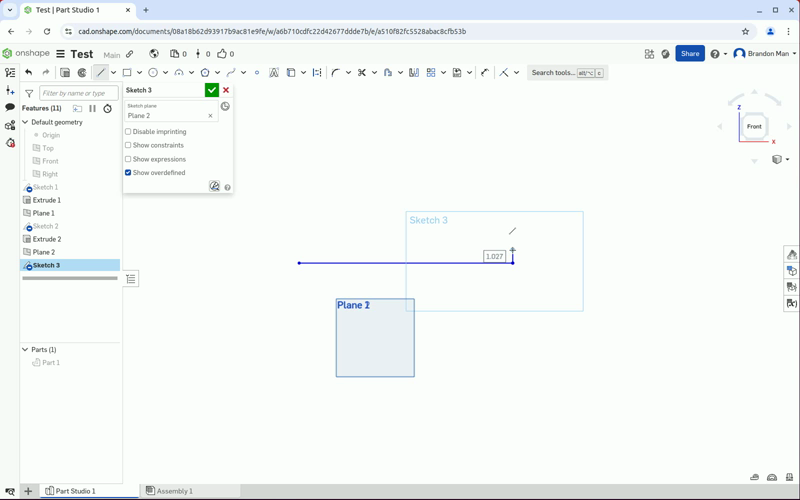
scroll(-6)
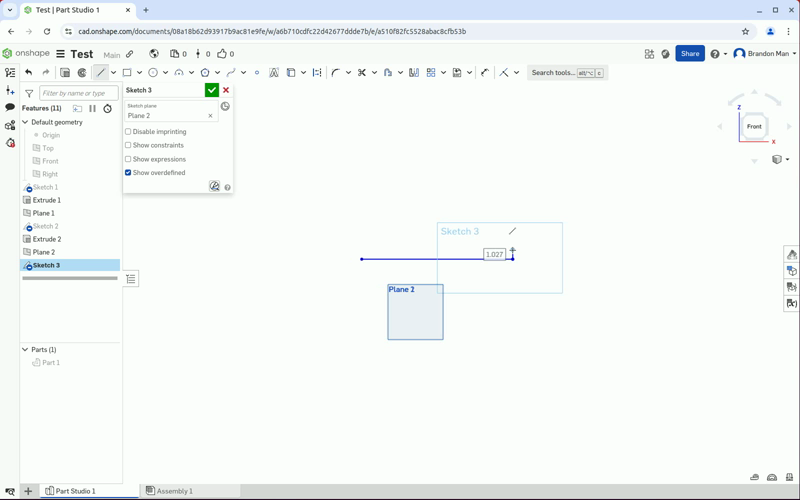
scroll(-6)
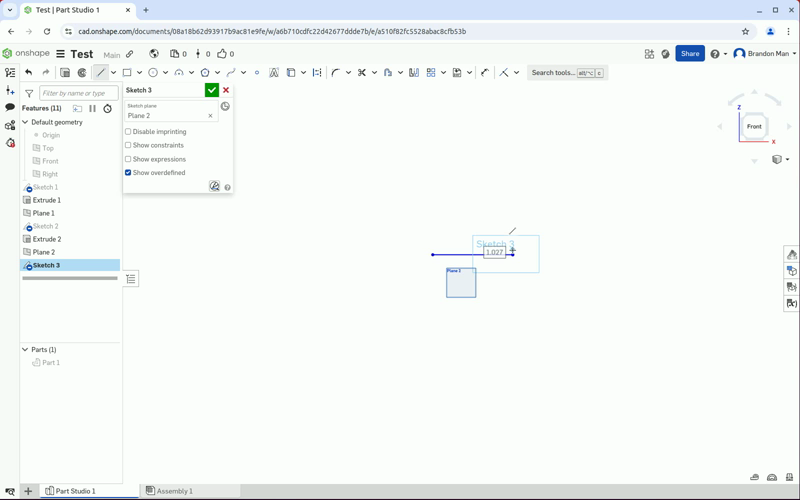
key_up(shift)
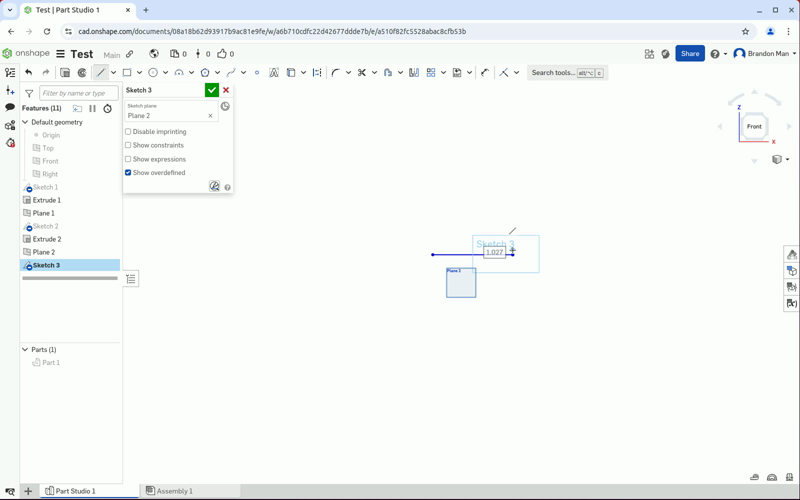
key_down(shift)
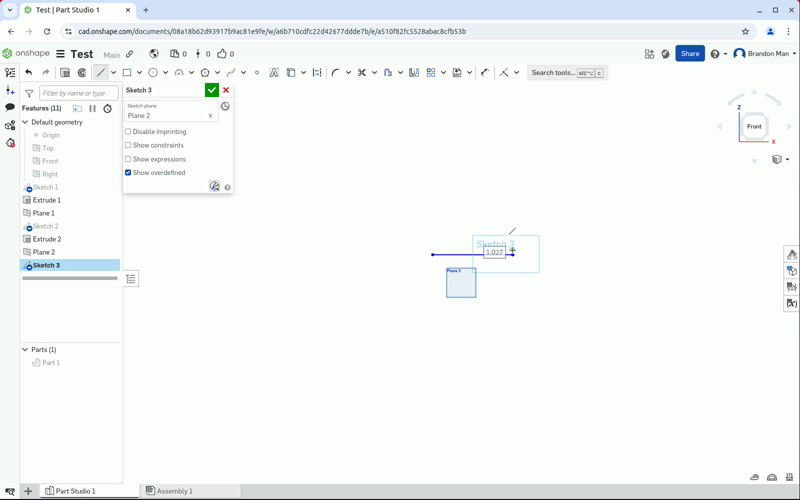
mouse_move(432, 249)
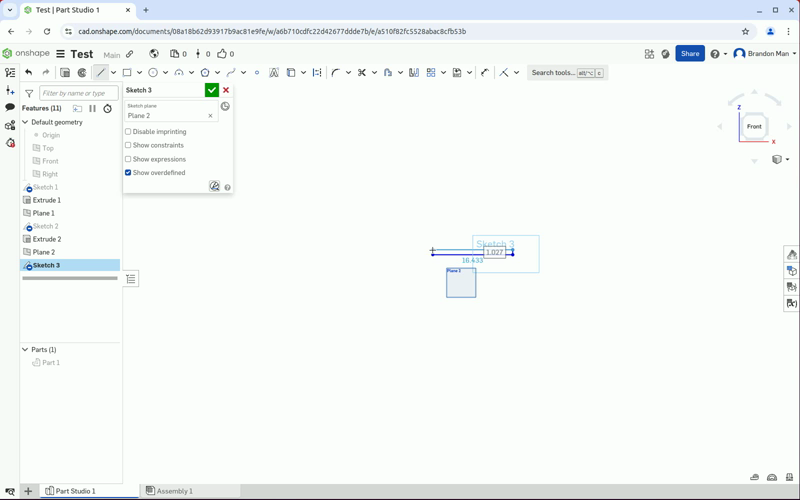
click(432, 249)
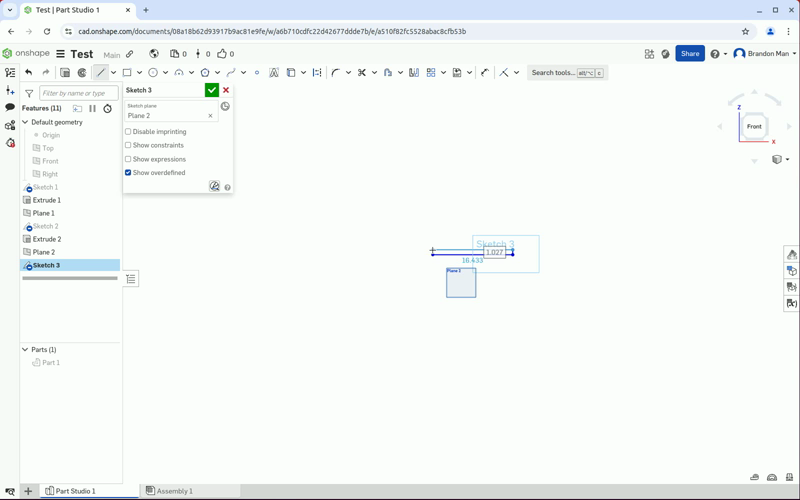
key_up(shift)
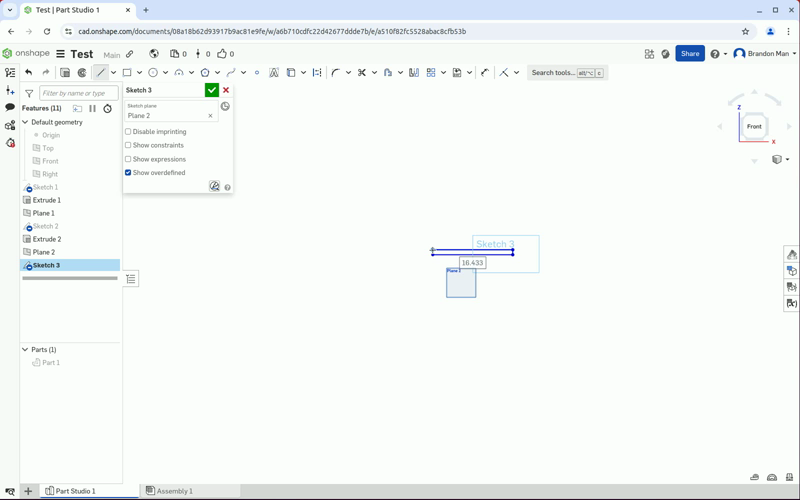
mouse_move(462, 249)
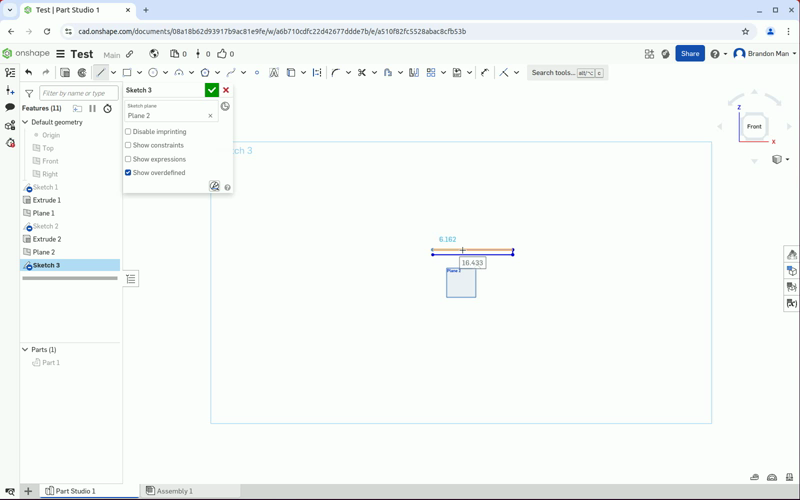
key_down(shift)
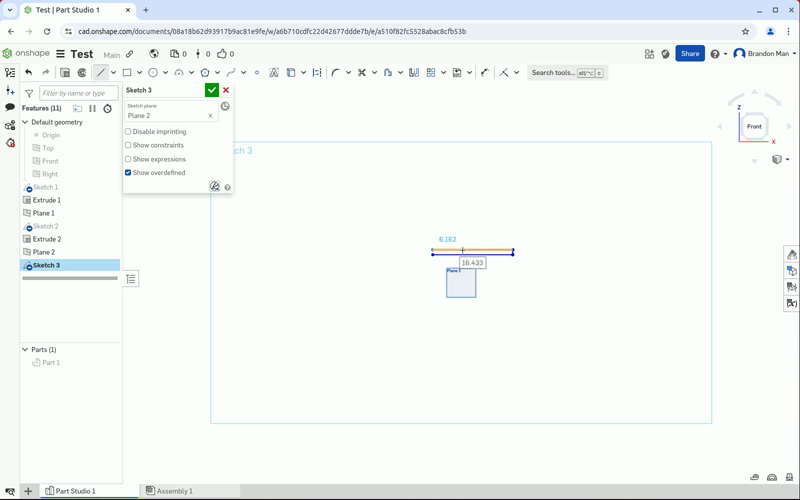
mouse_move(432, 254)
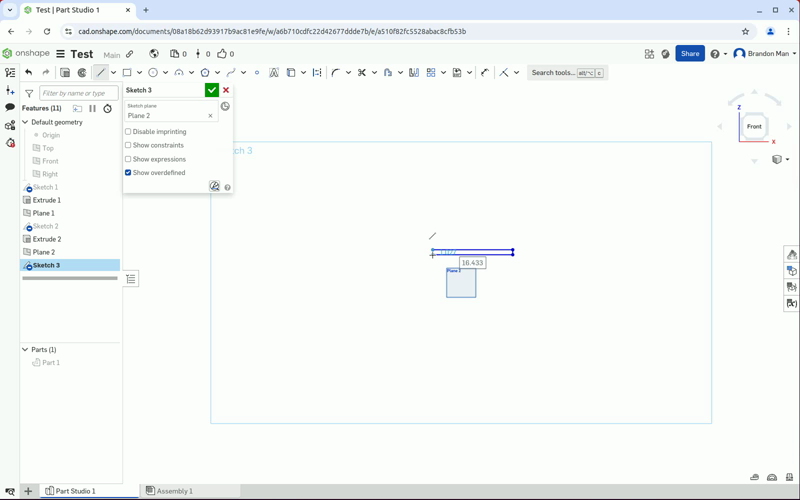
scroll(6)
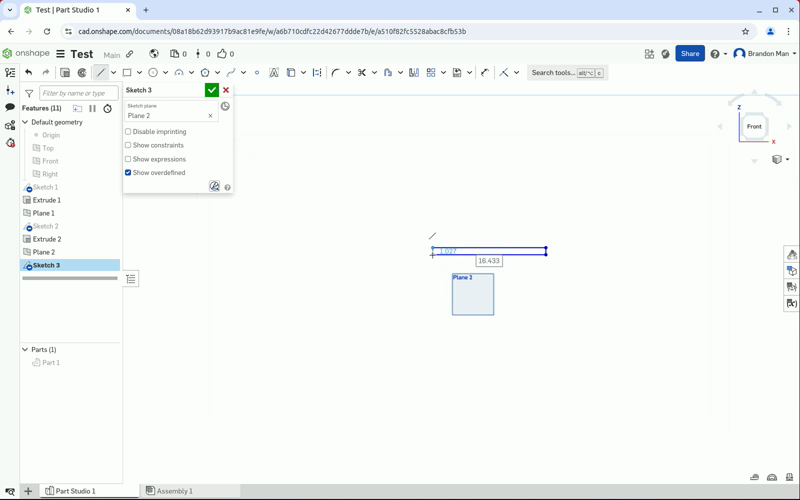
scroll(6)
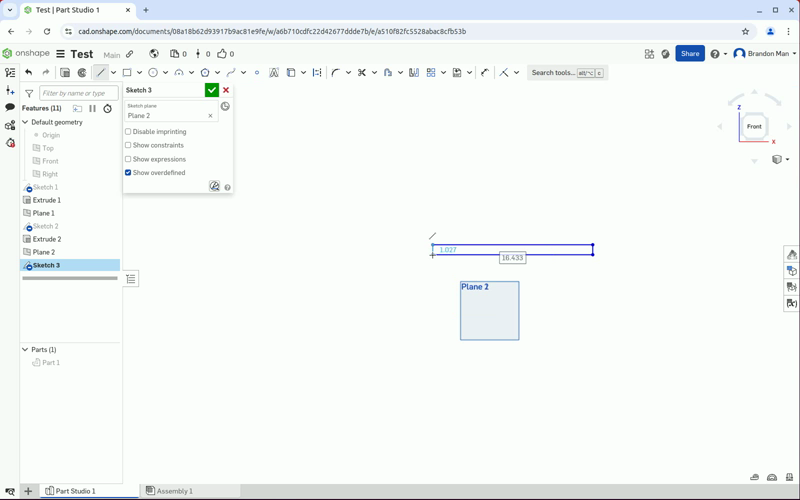
scroll(6)
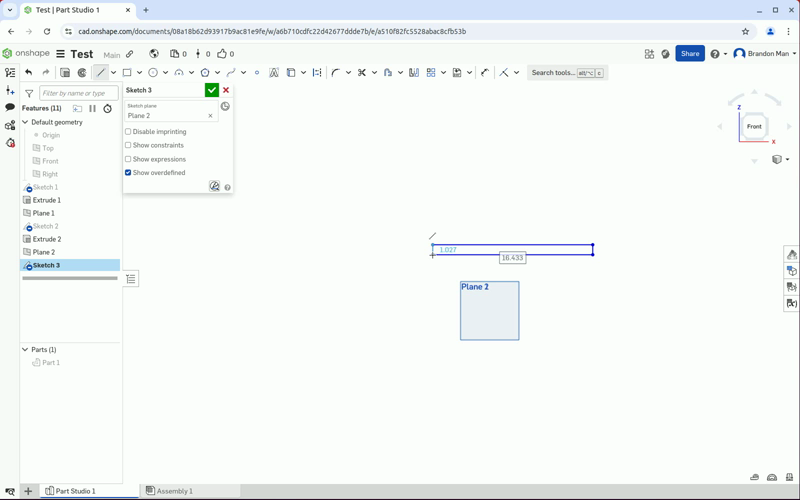
scroll(6)
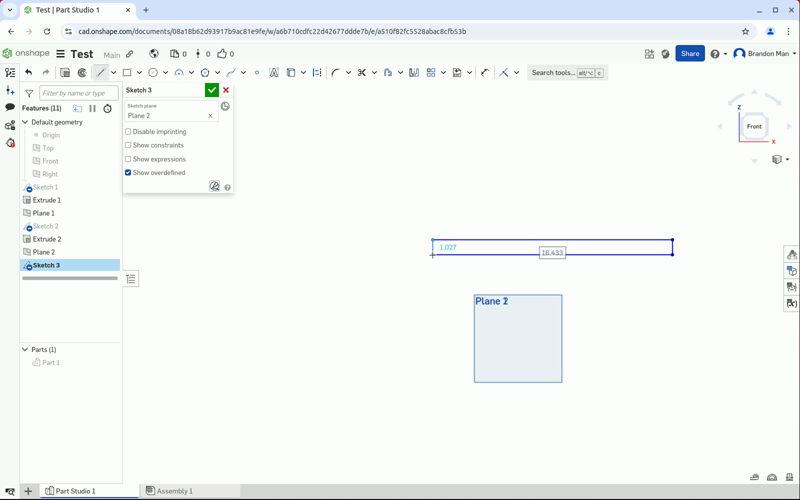
scroll(6)
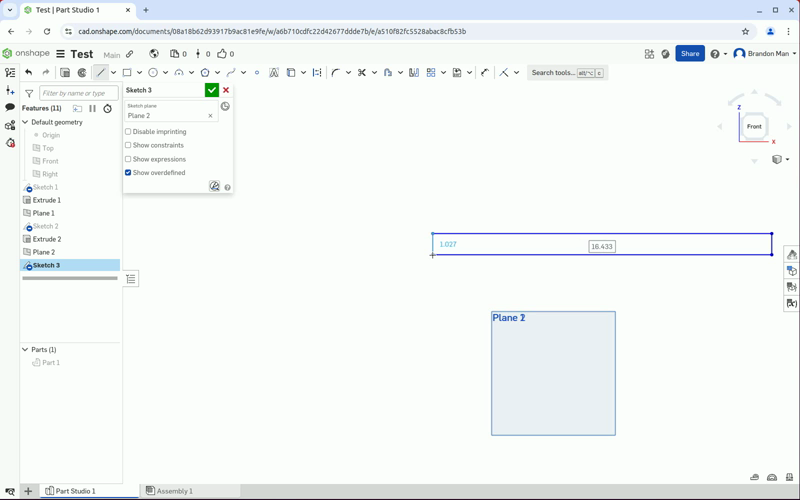
scroll(6)
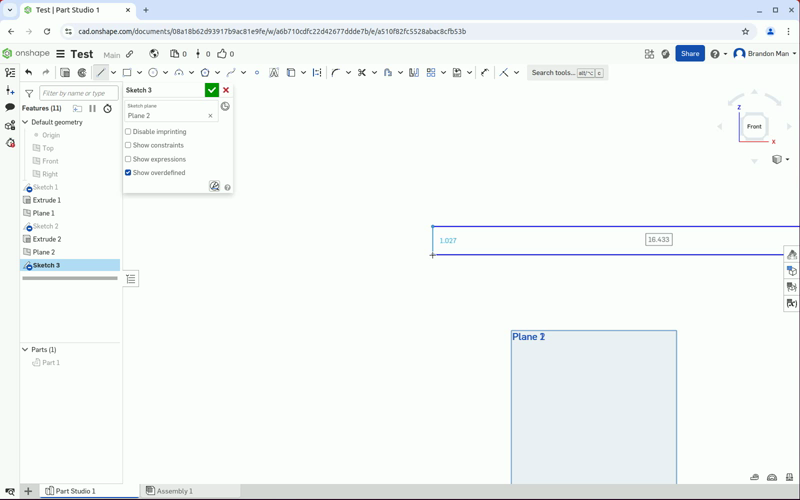
scroll(6)
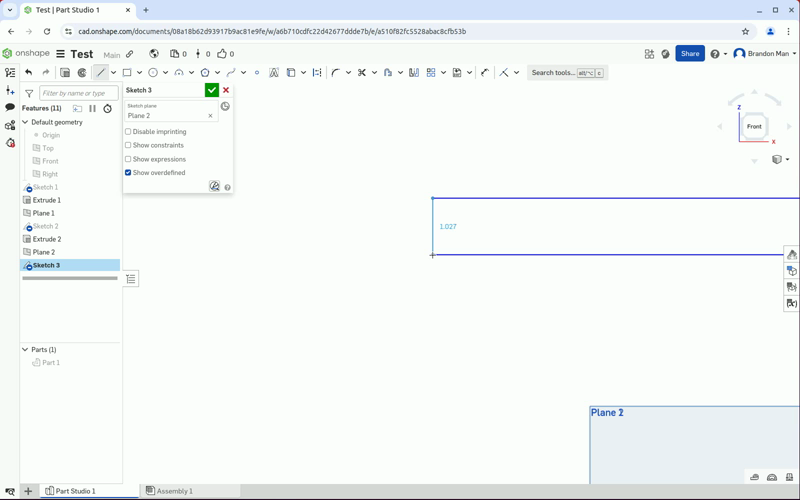
key_up(shift)
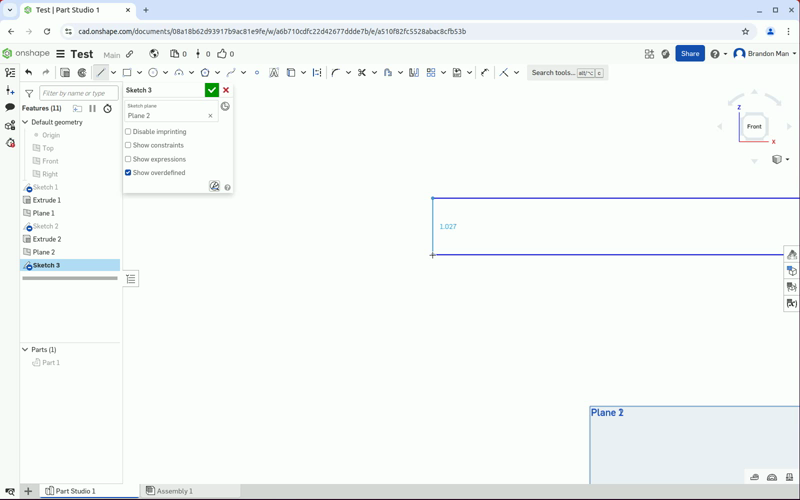
click(432, 254)
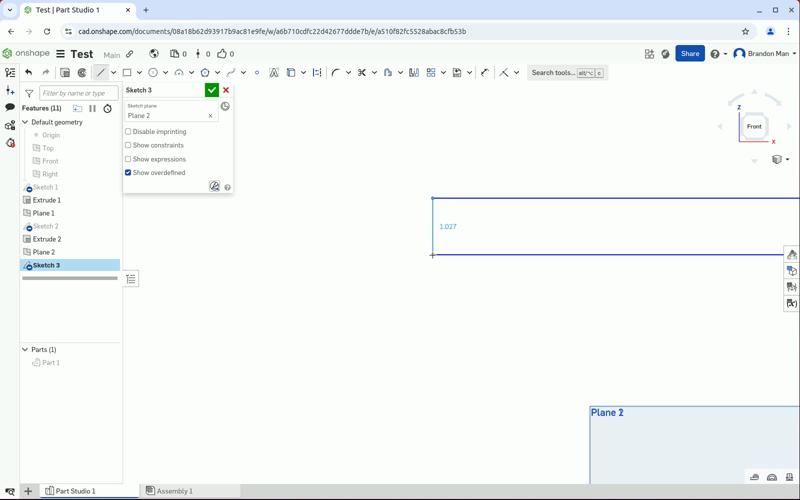
scroll(-6)
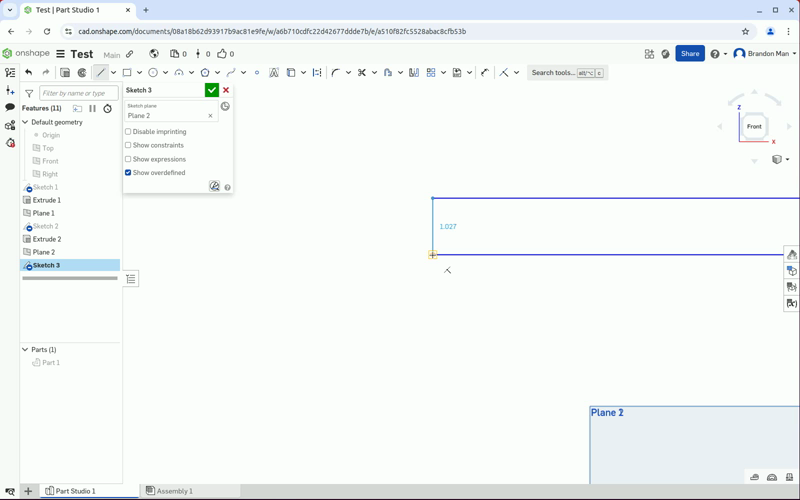
scroll(-6)
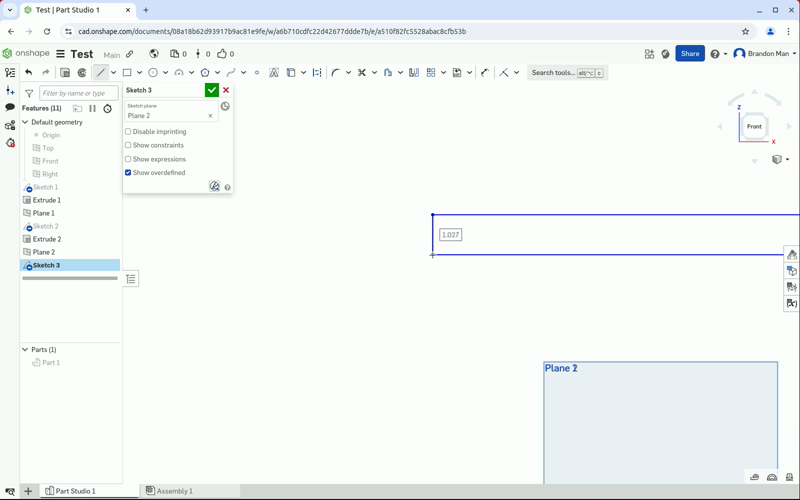
scroll(-6)
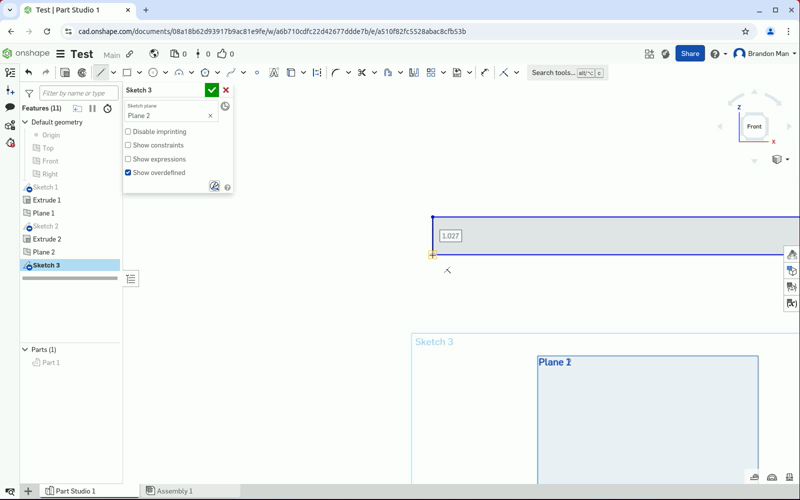
scroll(-6)
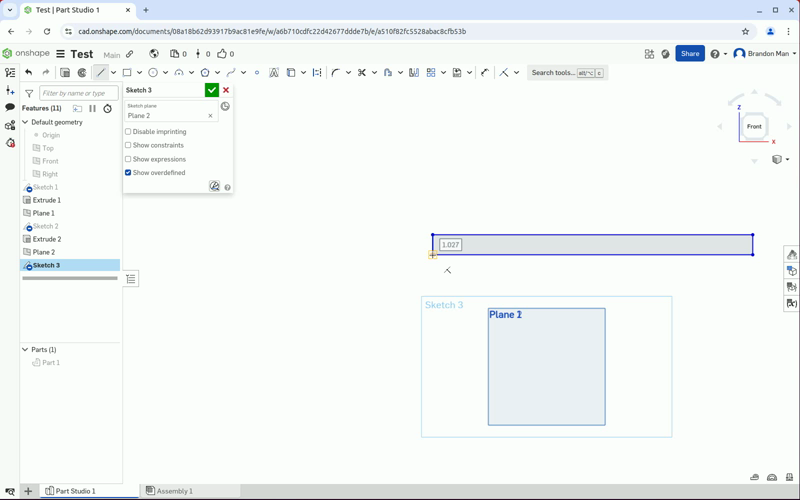
scroll(-6)
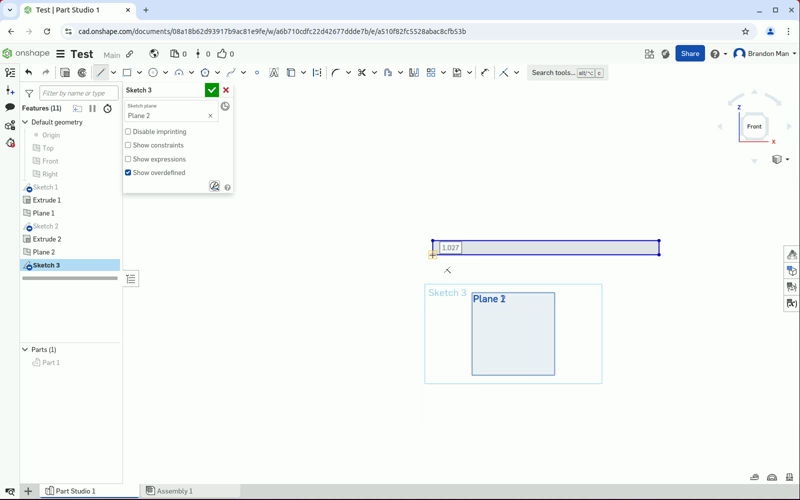
scroll(-6)
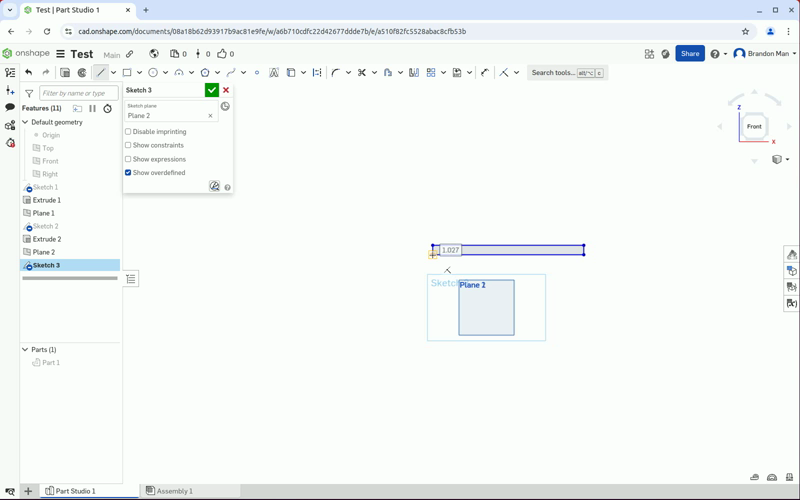
scroll(-6)
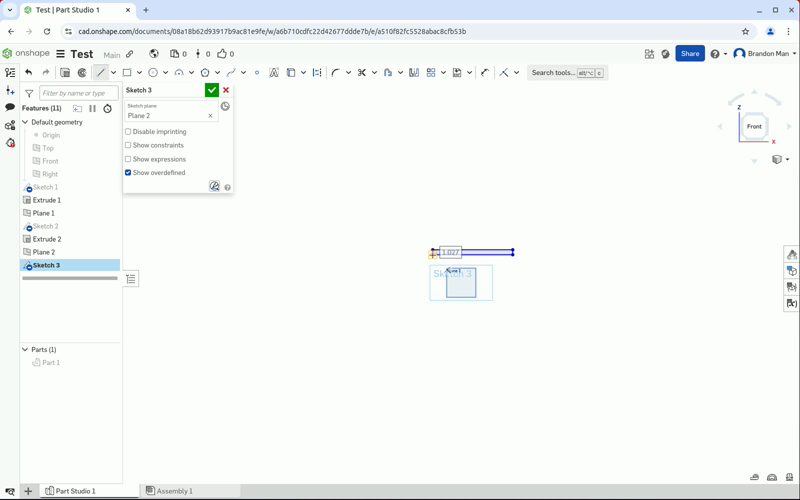
key(esc)
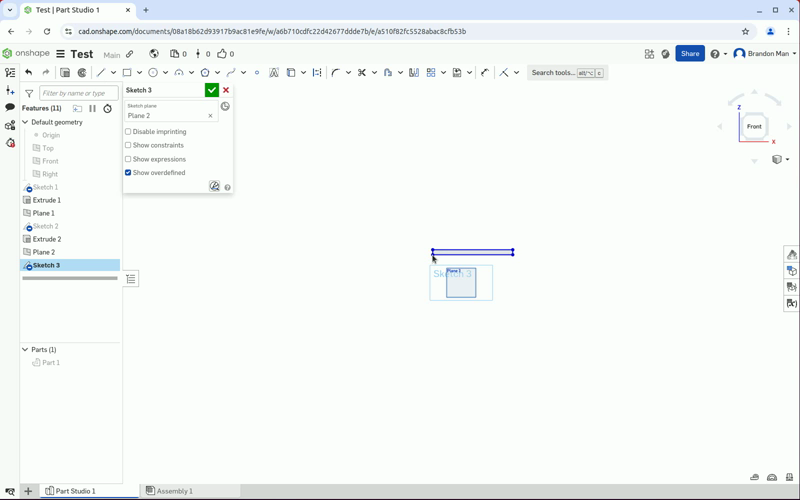
mouse_move(501, 250)
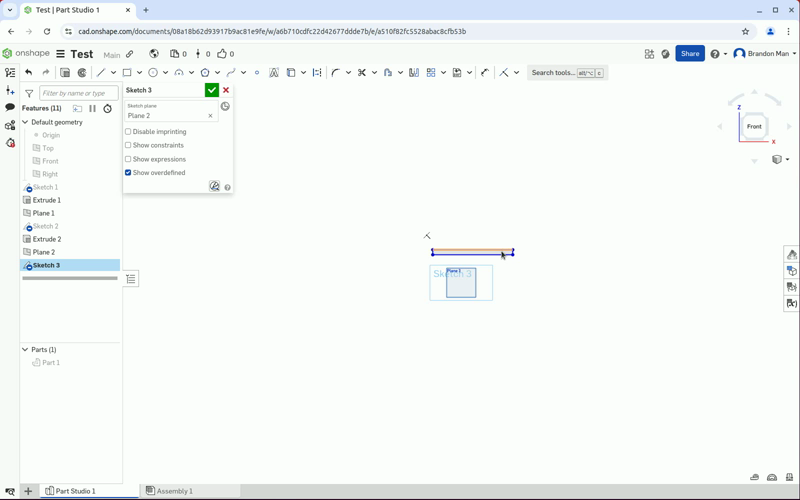
scroll(6)
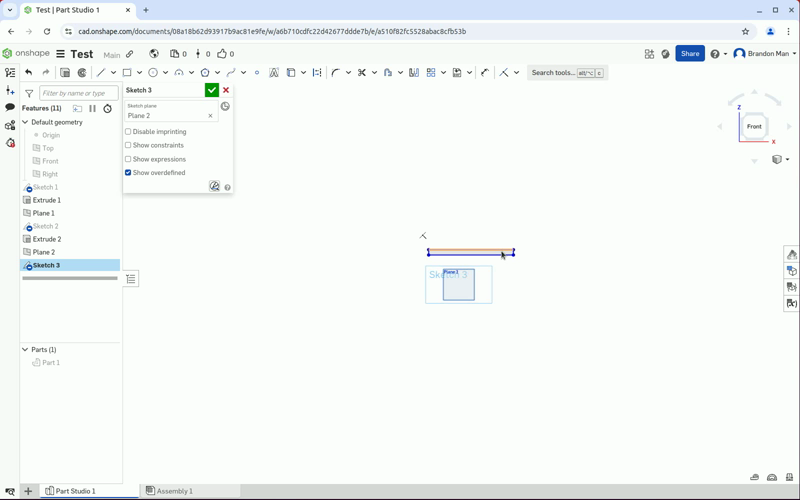
scroll(6)
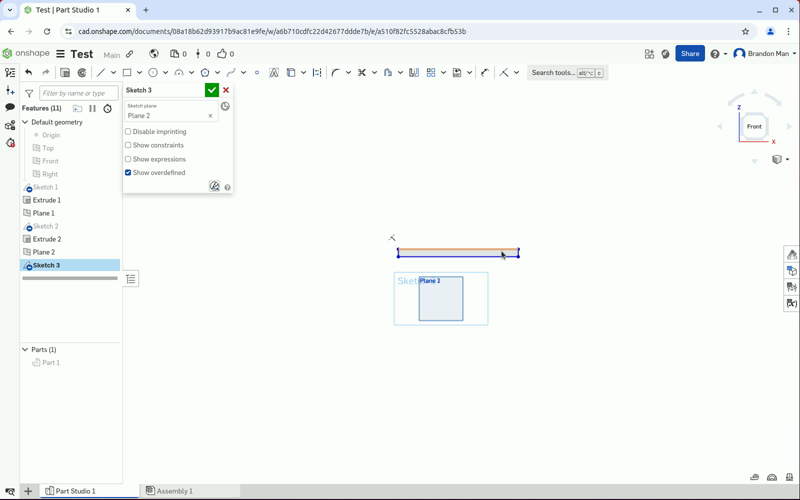
scroll(6)
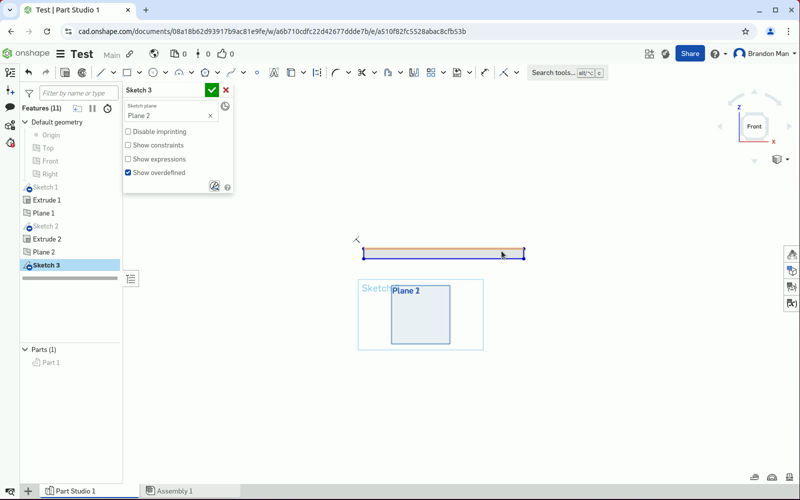
scroll(6)
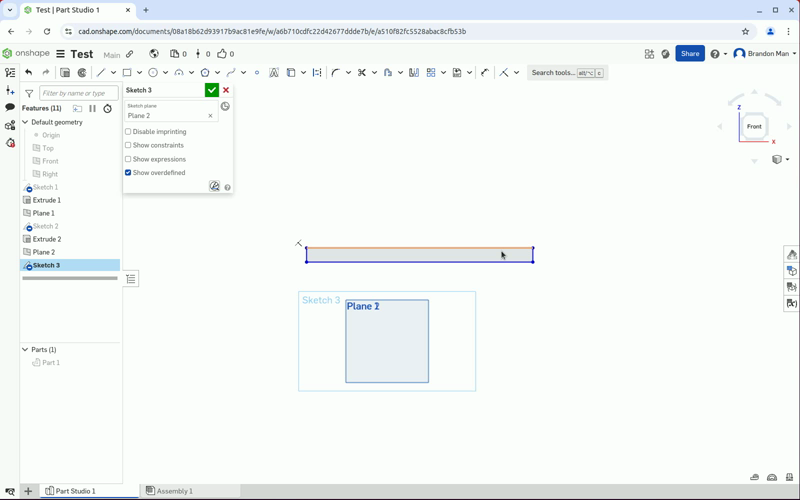
scroll(6)
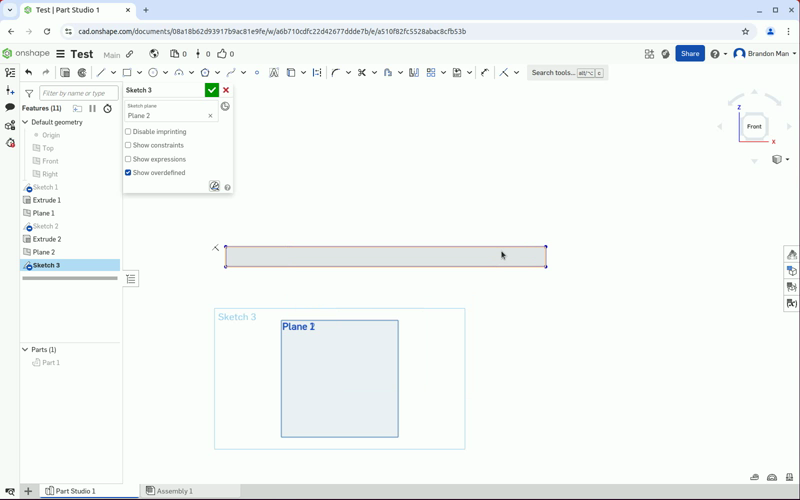
scroll(6)
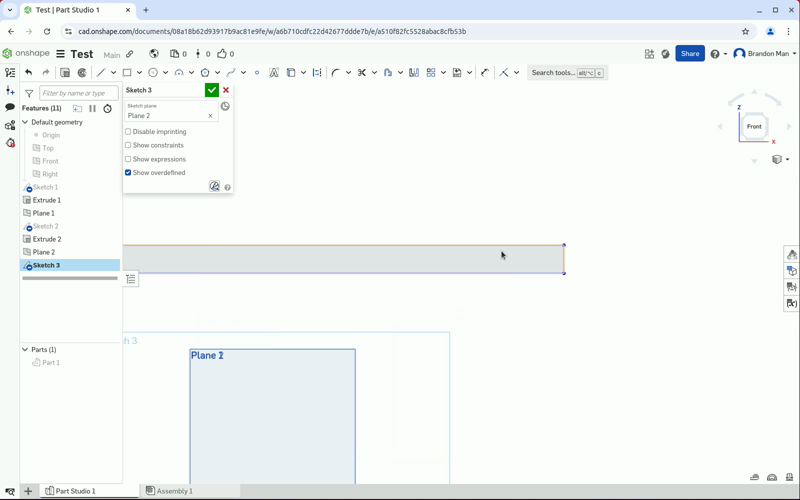
scroll(6)
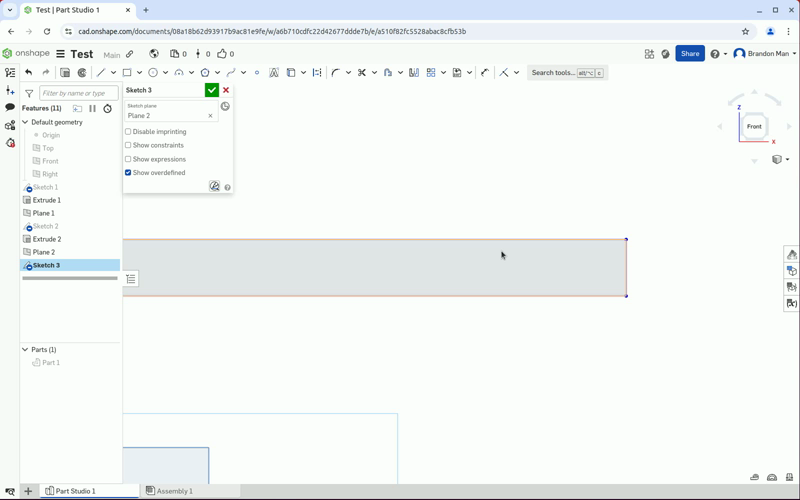
click(501, 250)
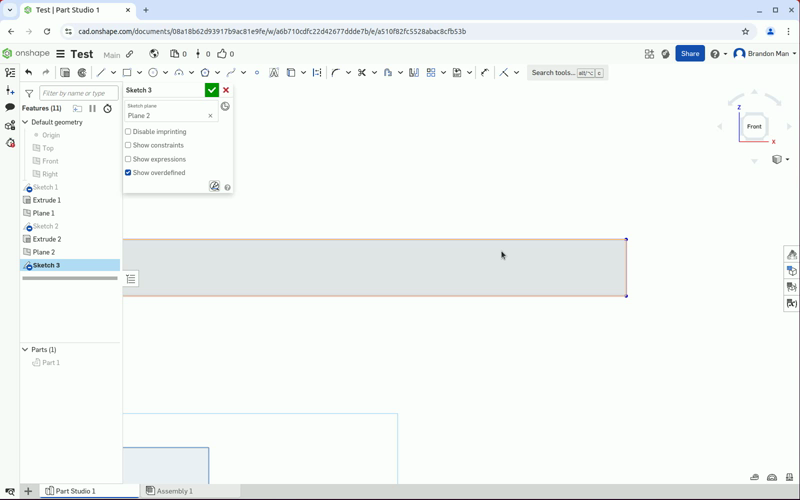
scroll(-6)
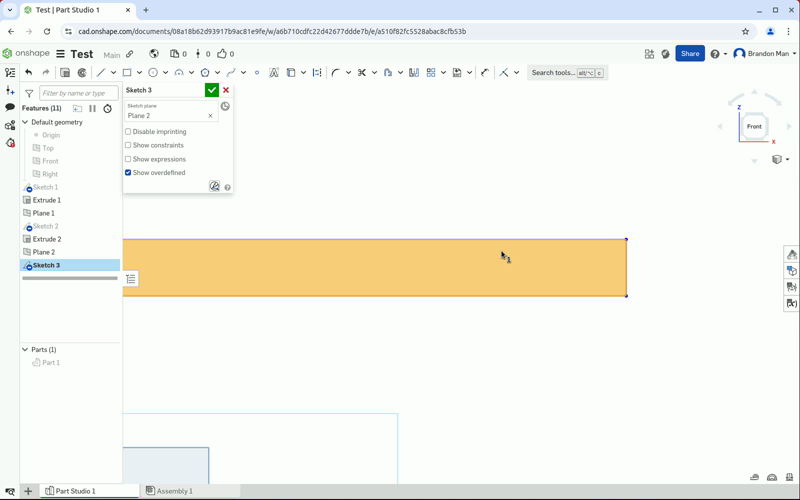
scroll(-6)
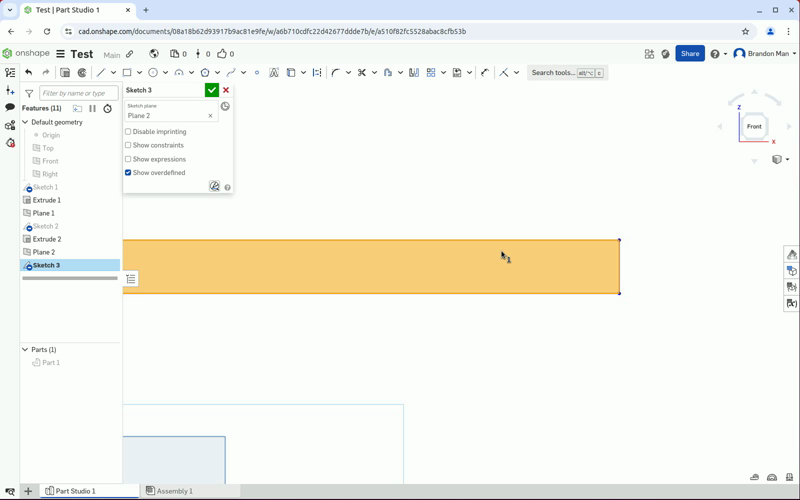
scroll(-6)
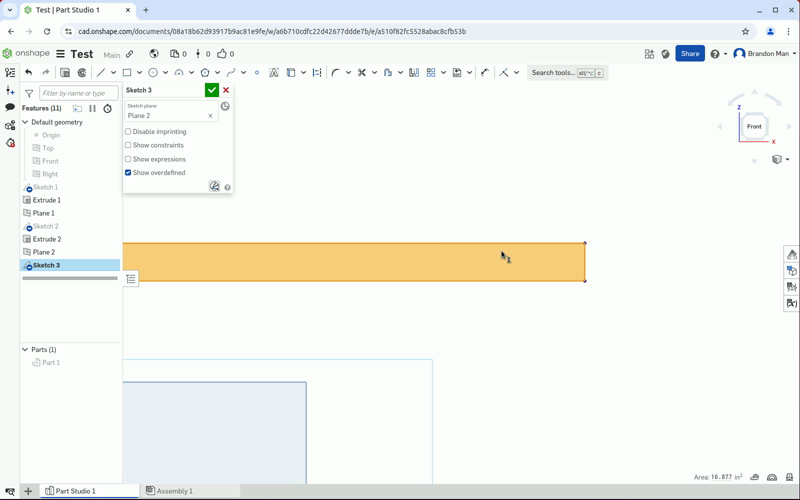
scroll(-6)
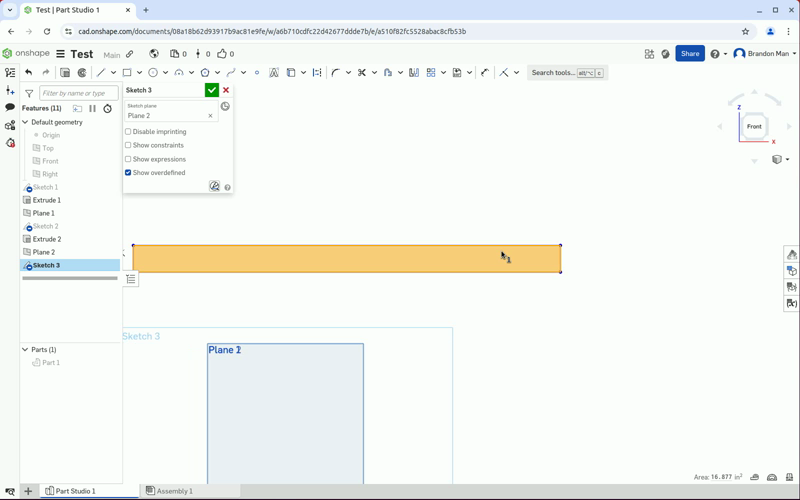
scroll(-6)
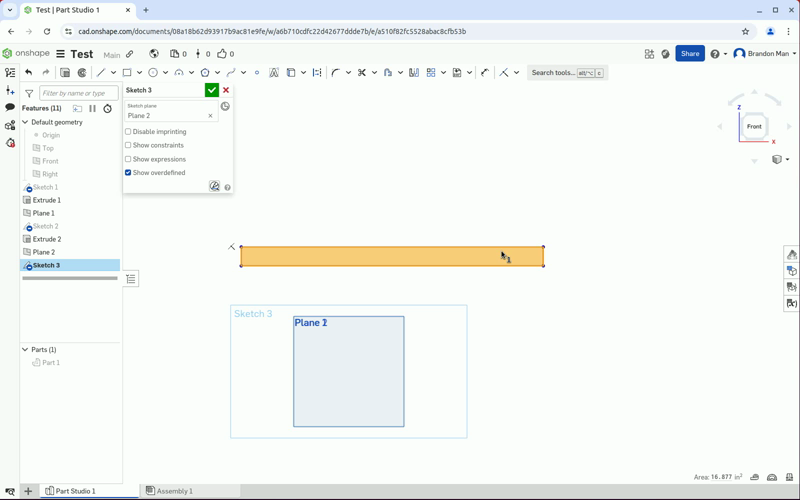
scroll(-6)
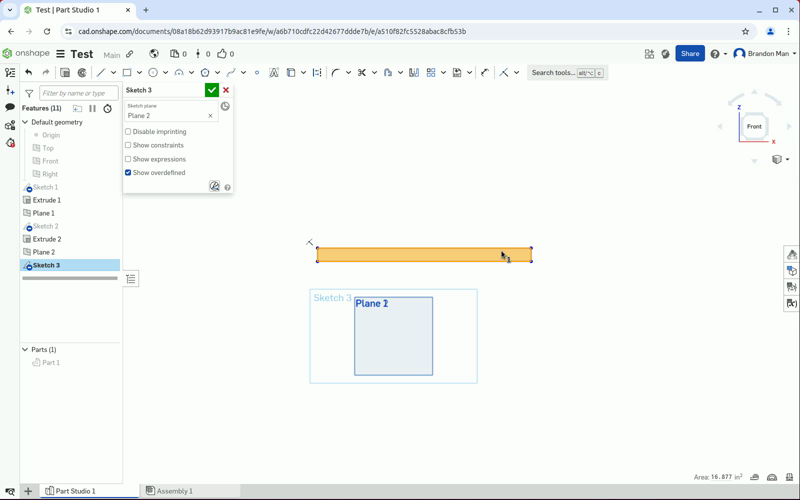
scroll(-6)
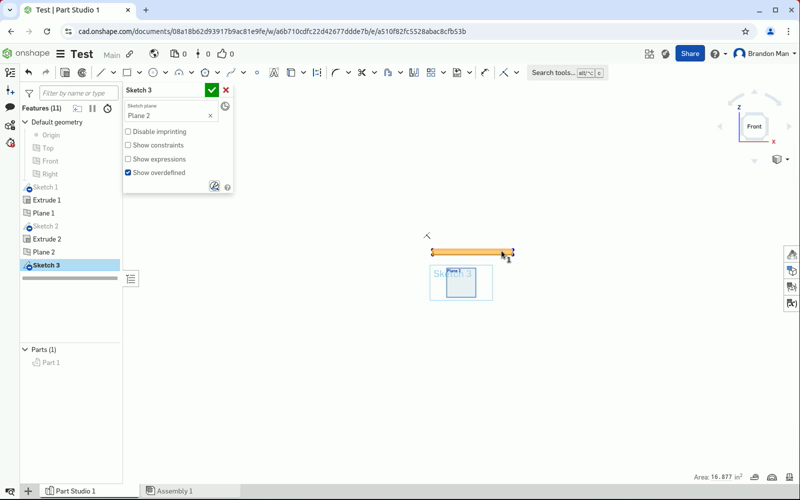
mouse_move(73, 352)
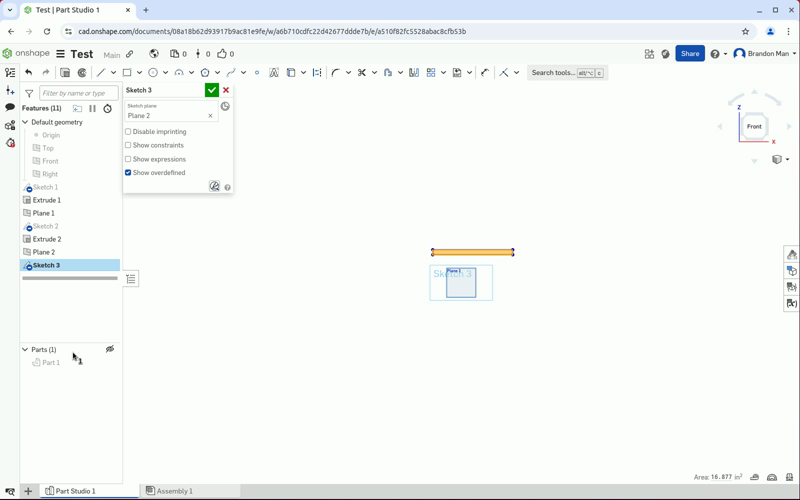
key(shift+y)
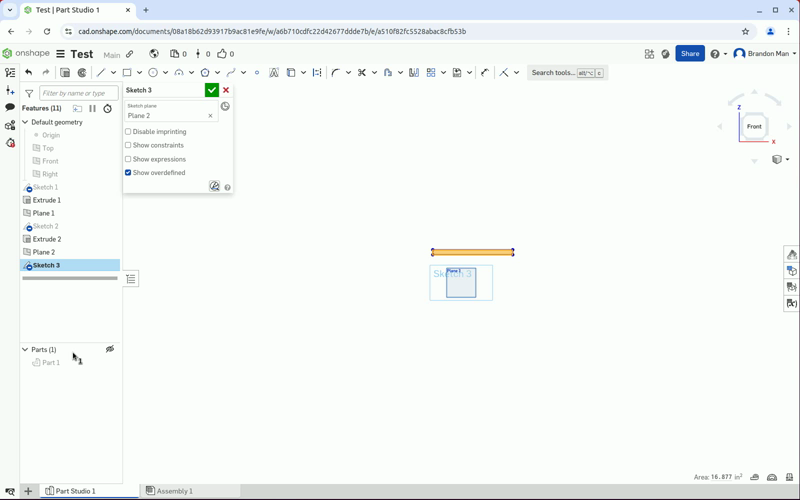
key(shift+e)
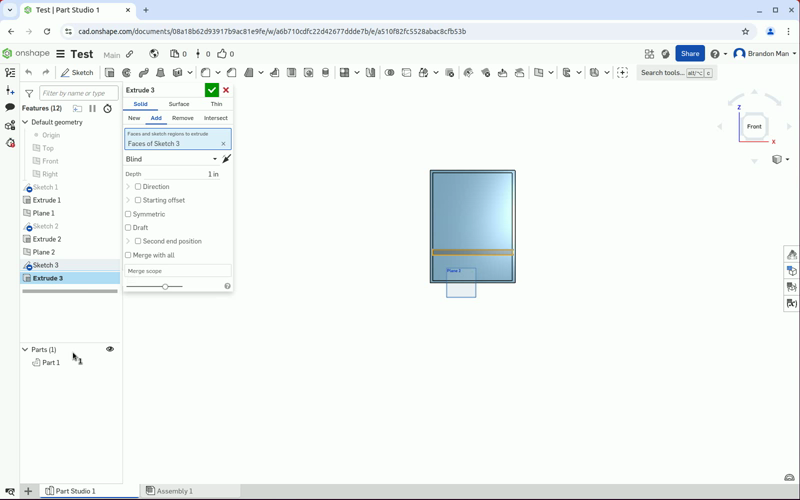
mouse_move(143, 106)
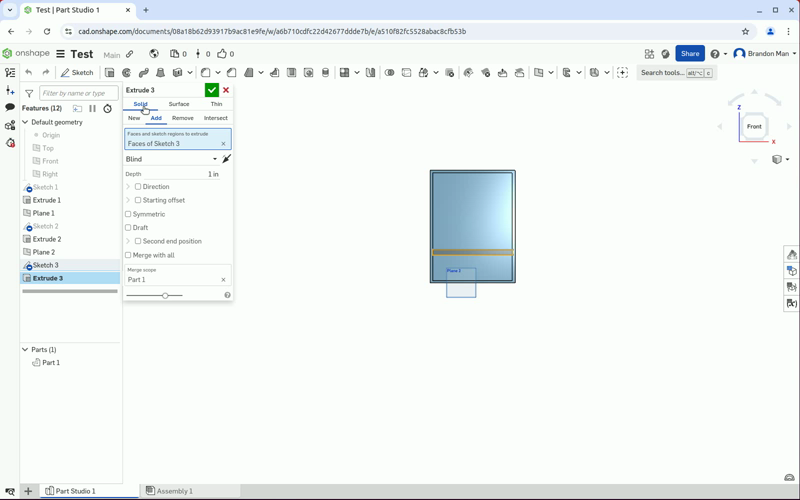
click(143, 106)
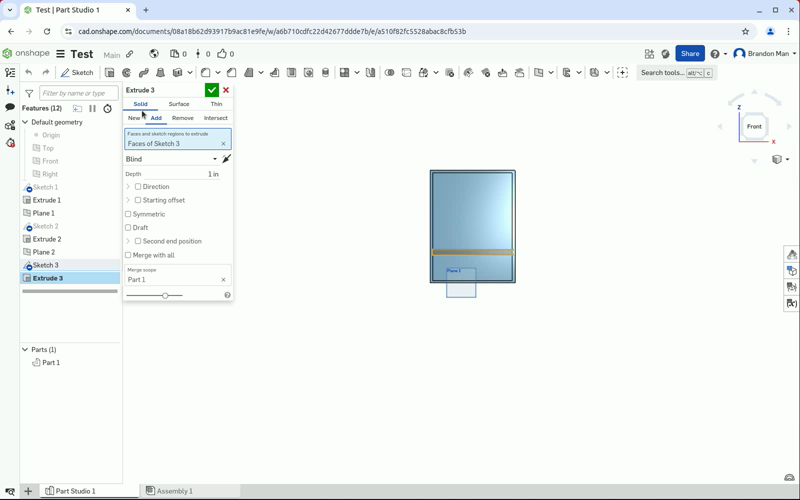
mouse_move(137, 120)
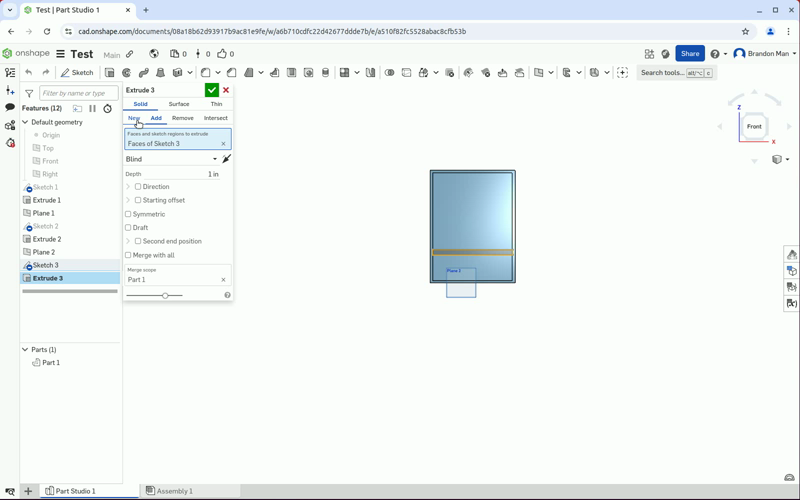
click(137, 120)
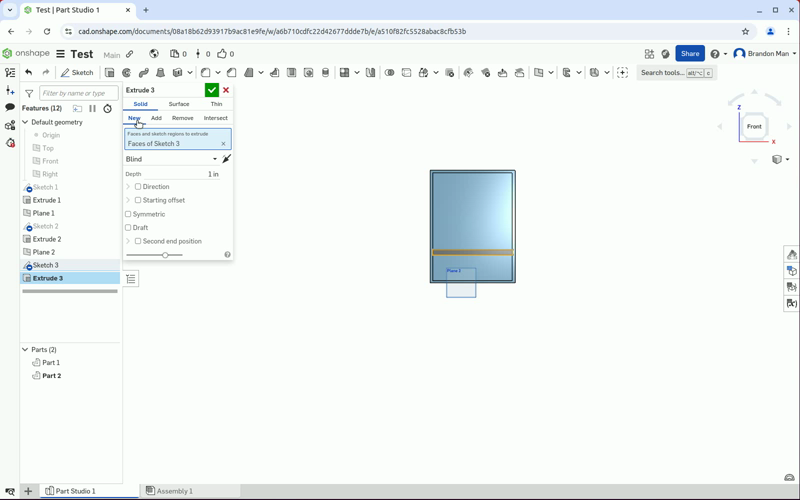
key(tab, 4)
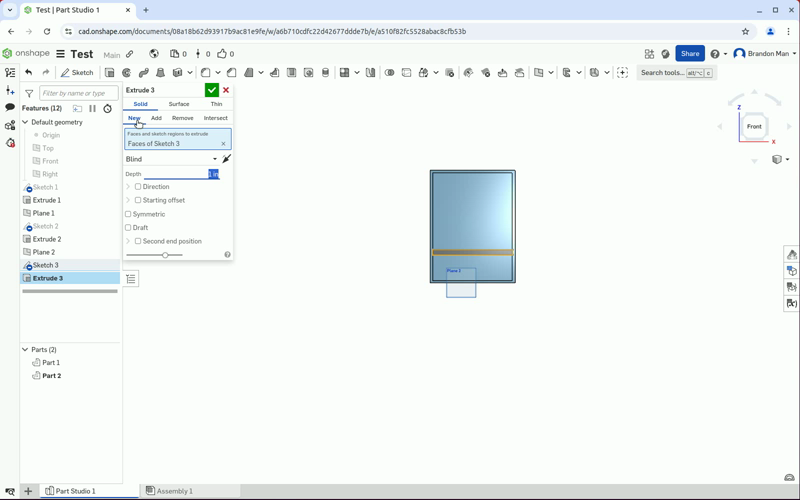
text(6.74)
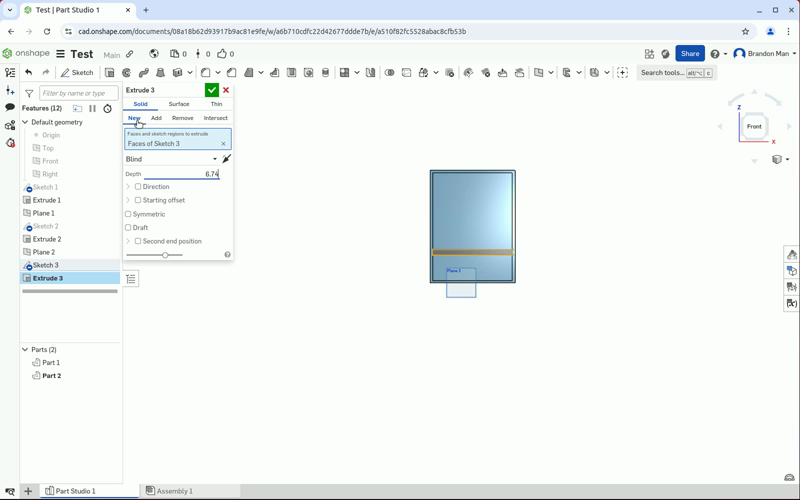
key(enter)
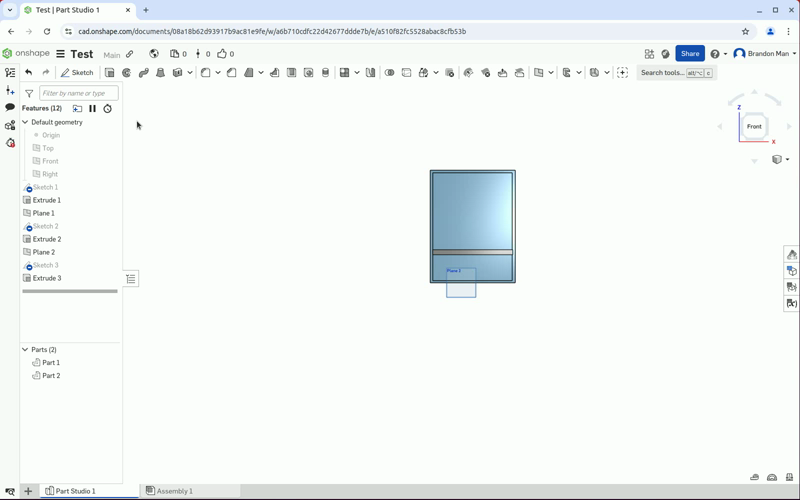
key(shift+h)
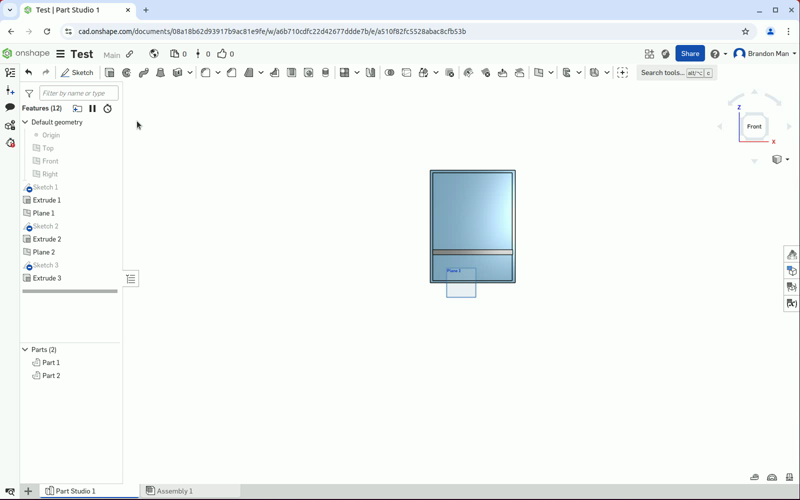
key(shift+h)
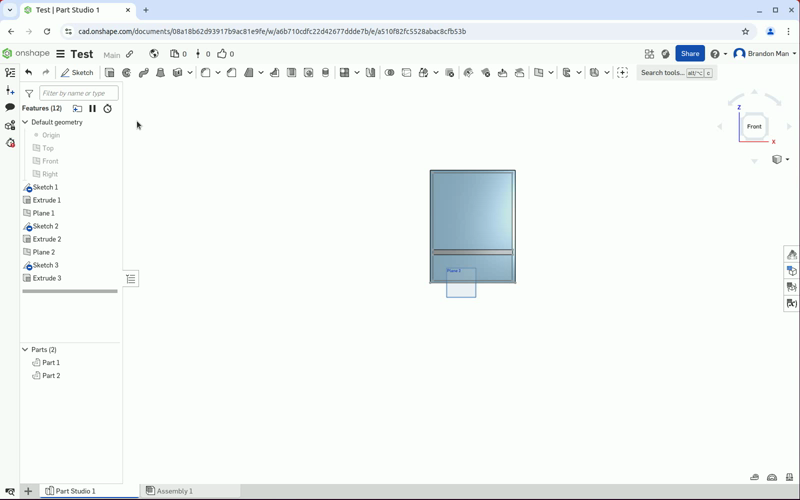
key(shift+7)
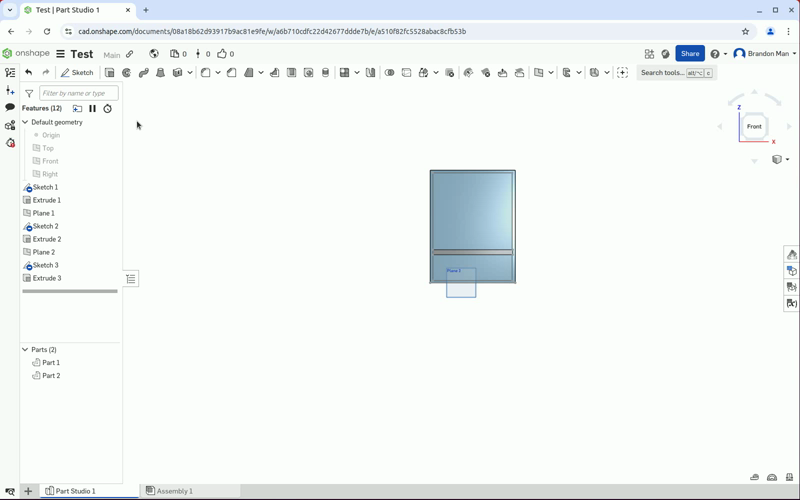
key(left, 2)
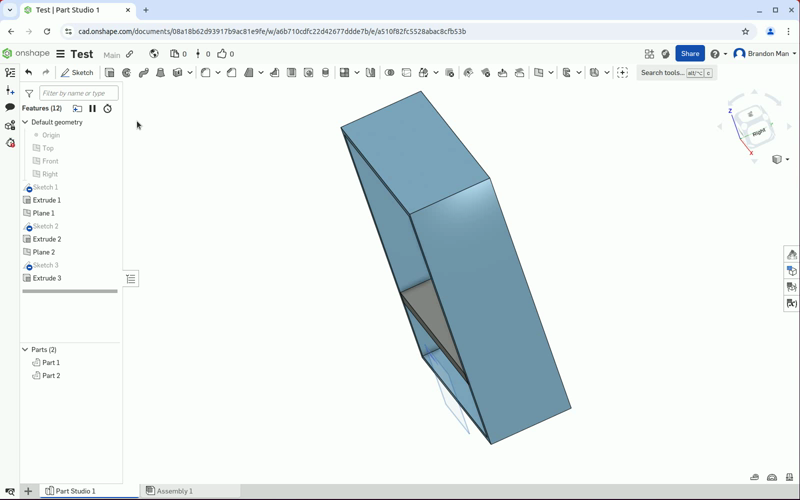
key(down, 2)
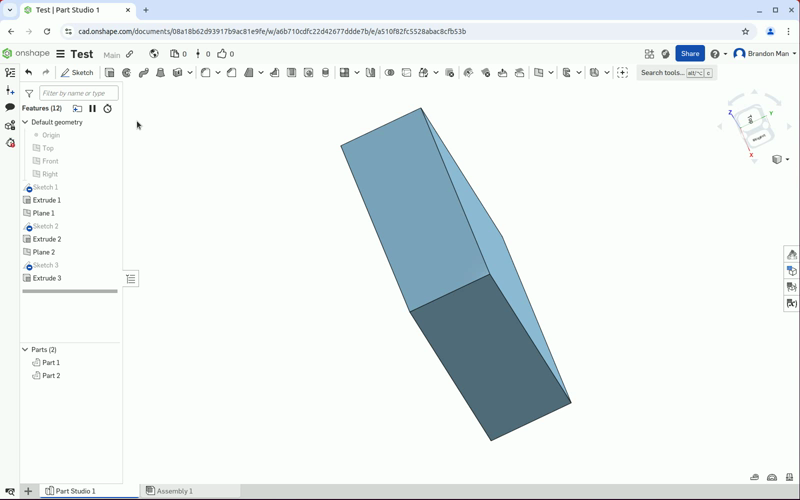
key(up, 2)
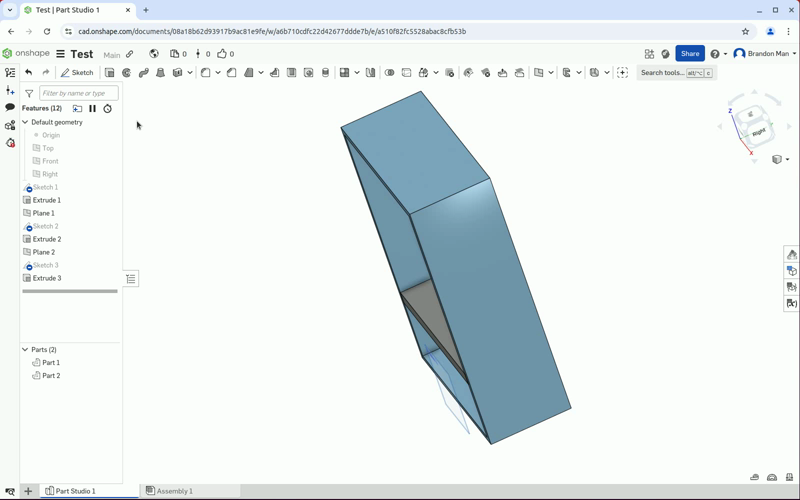
key(right, 2)
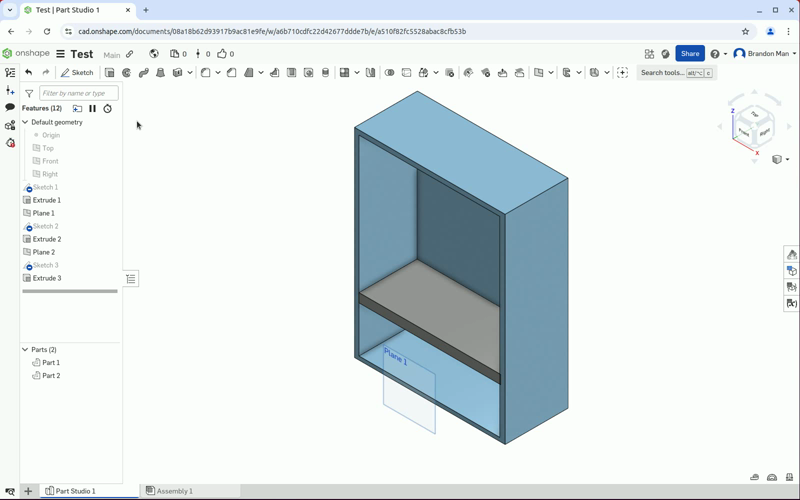
mouse_move(73, 189)
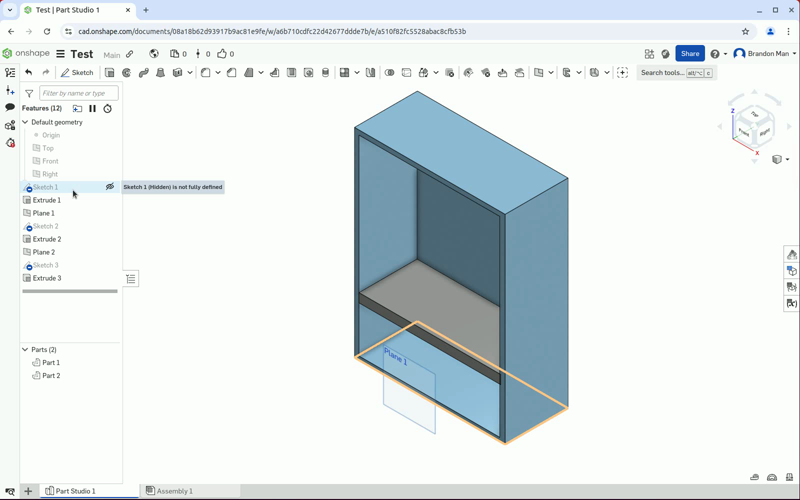
click(73, 189)